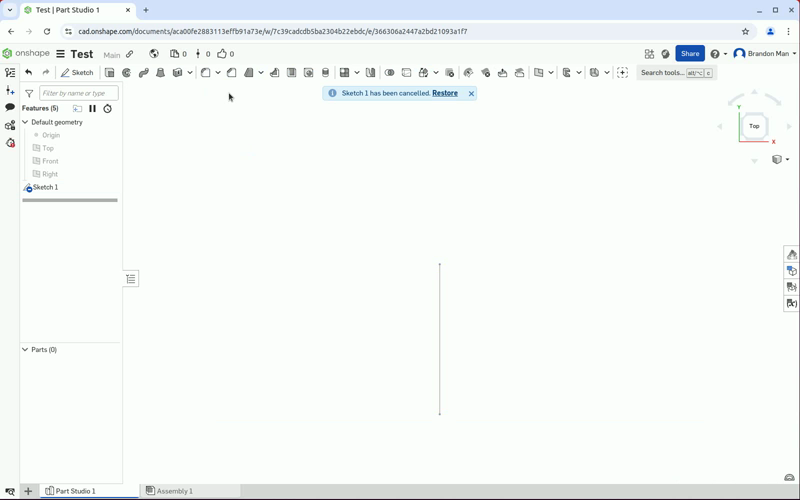
key(shift+h)
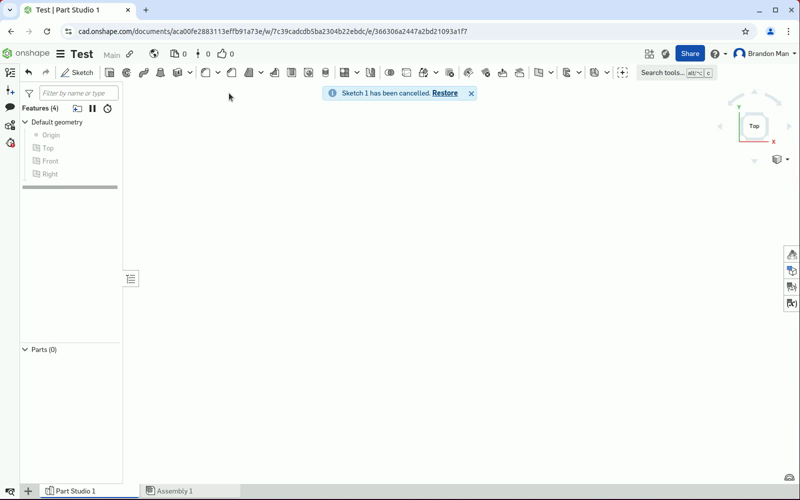
mouse_move(73, 352)
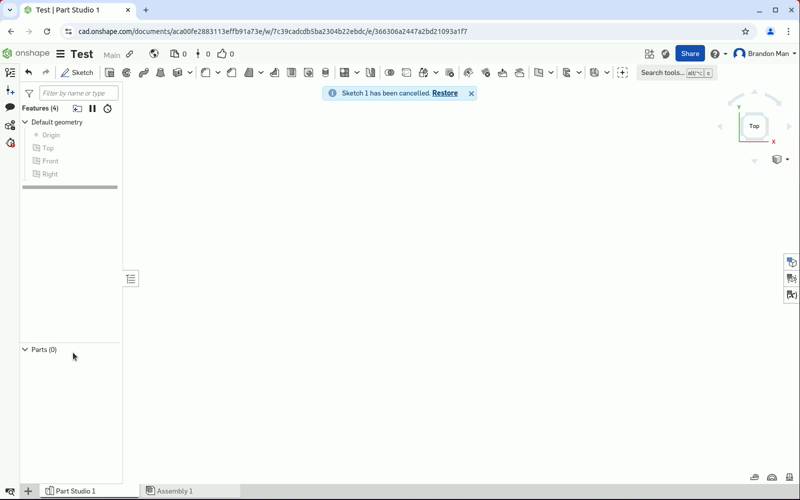
key(y)
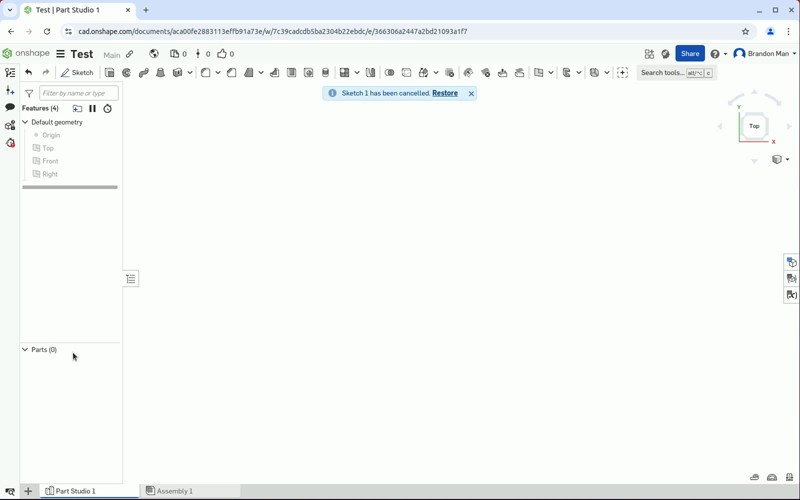
key(shift+p)
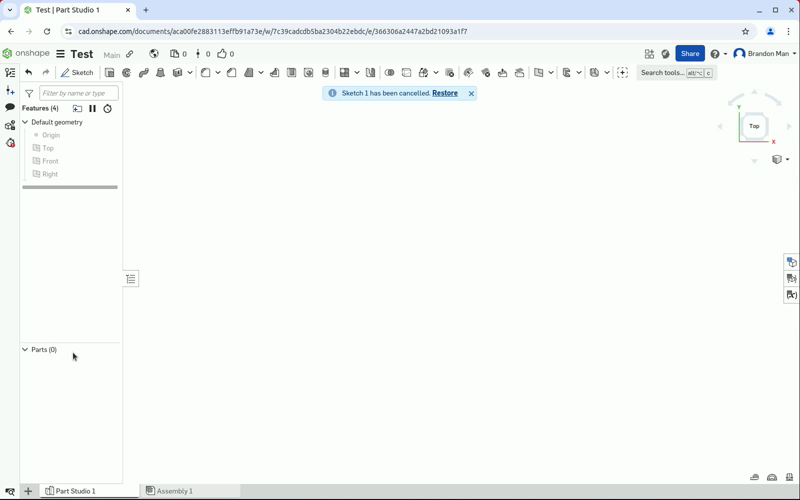
key(space)
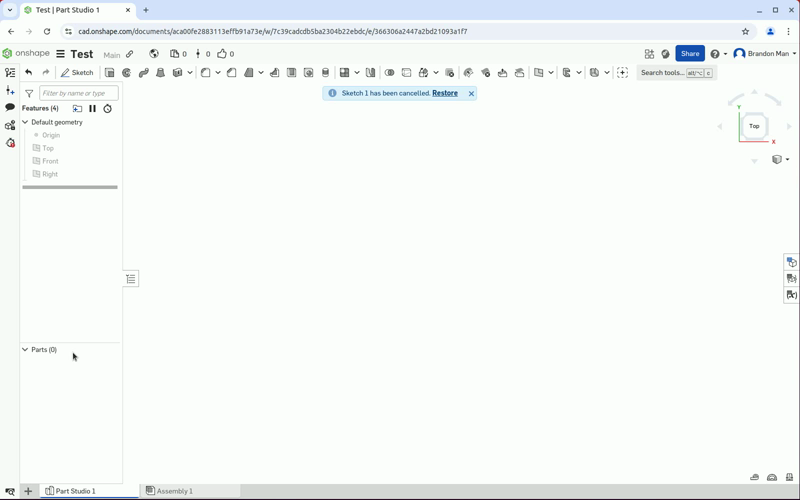
key_down(shift)
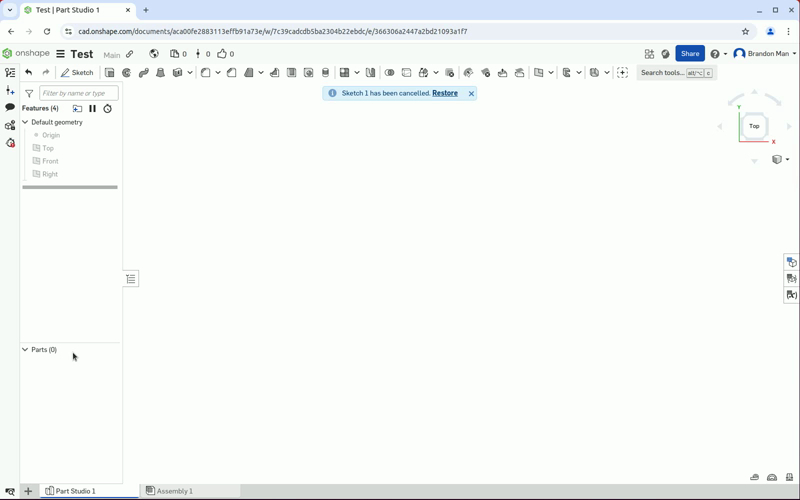
key(up)
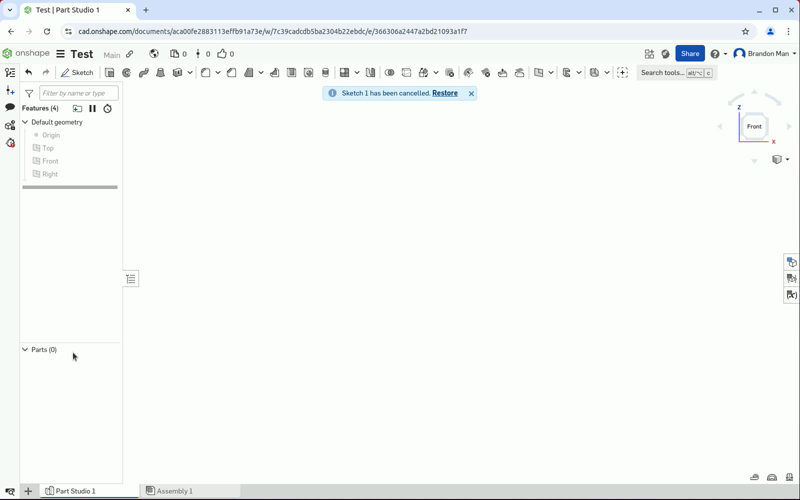
key_up(shift)
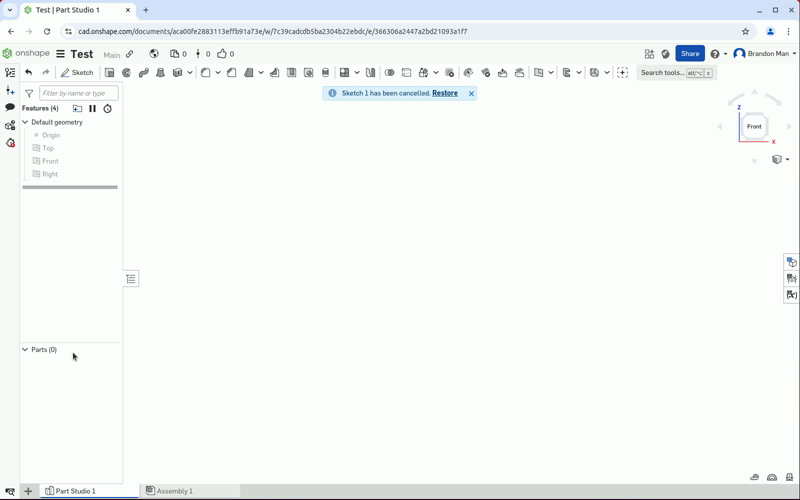
mouse_move(73, 352)
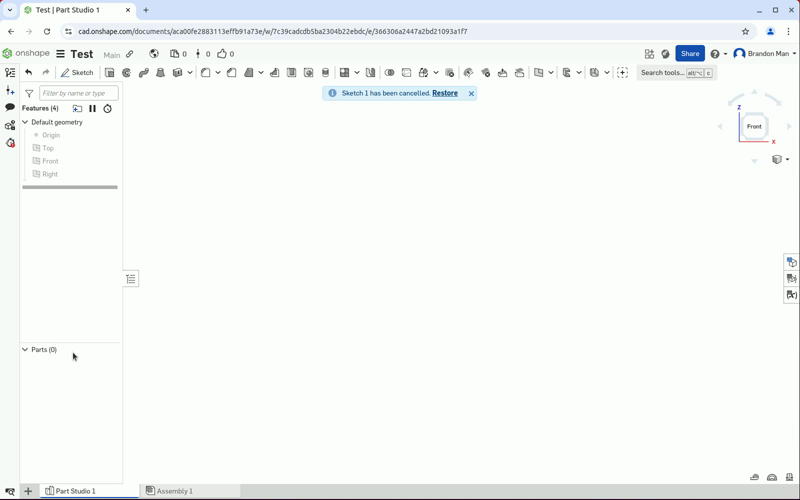
key(shift+y)
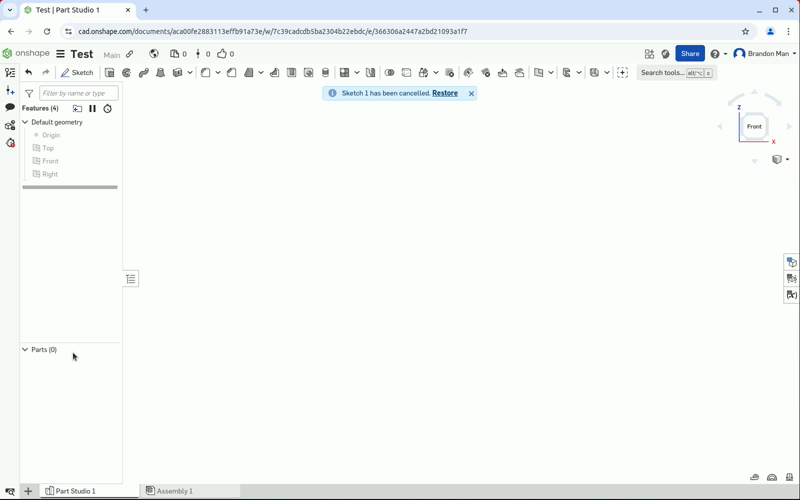
key(shift+s)
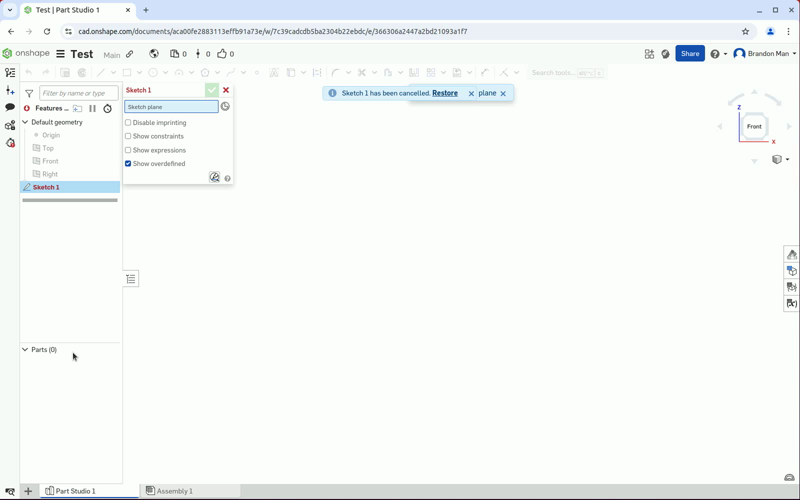
mouse_move(73, 163)
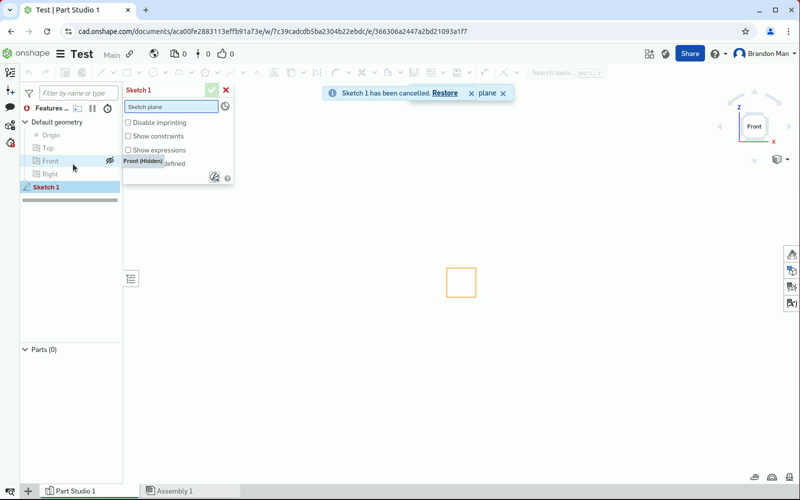
click(73, 163)
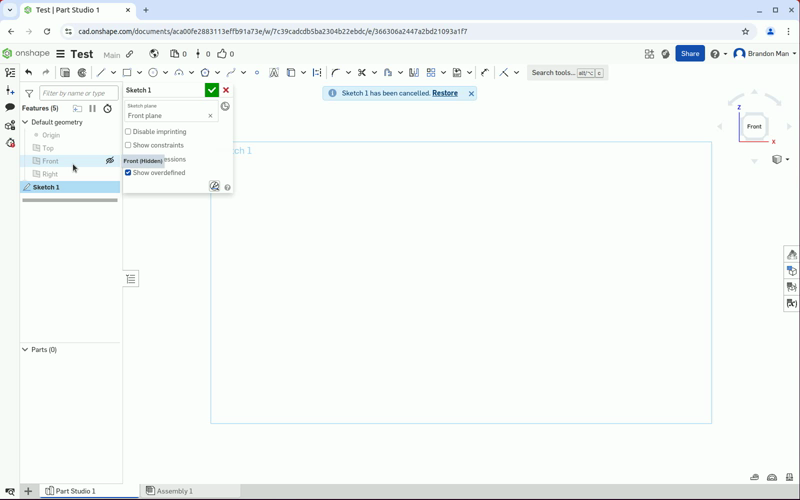
mouse_move(73, 352)
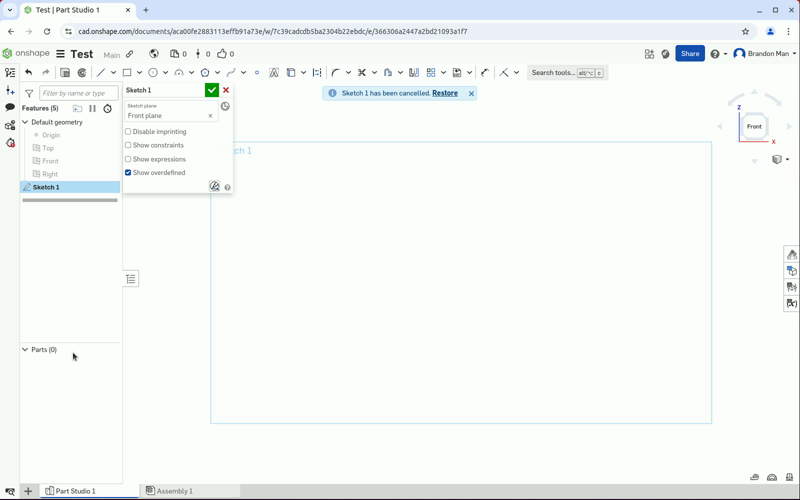
key(y)
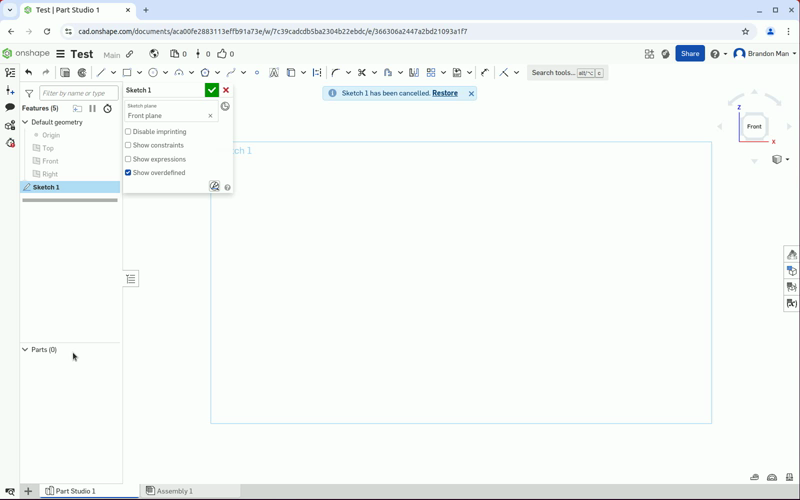
key(l)
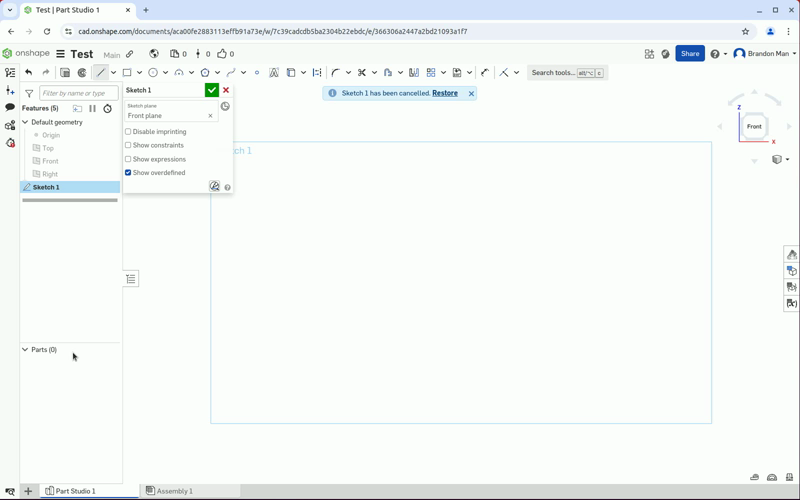
key_down(shift)
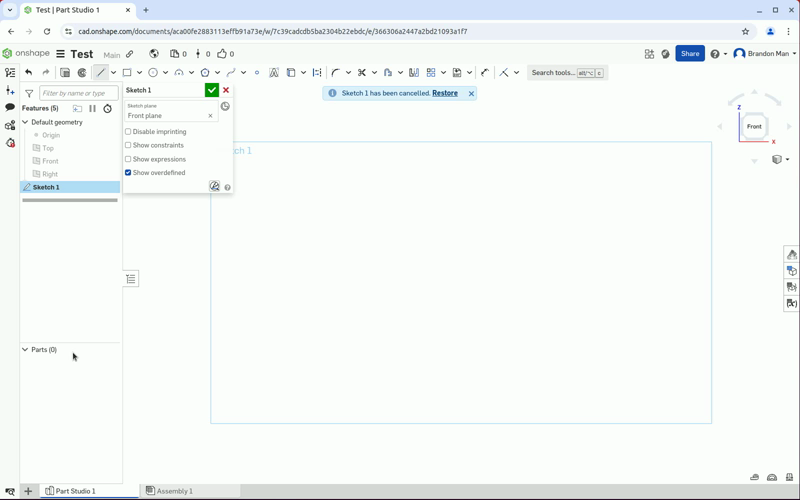
mouse_move(460, 282)
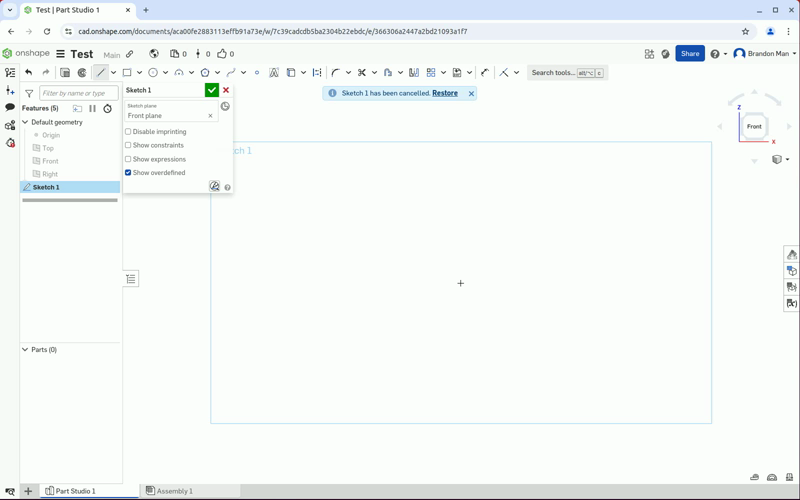
click(460, 282)
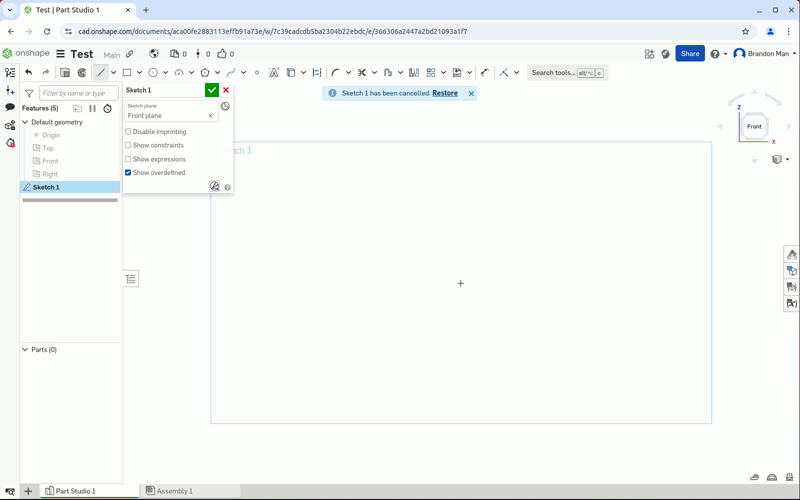
key_up(shift)
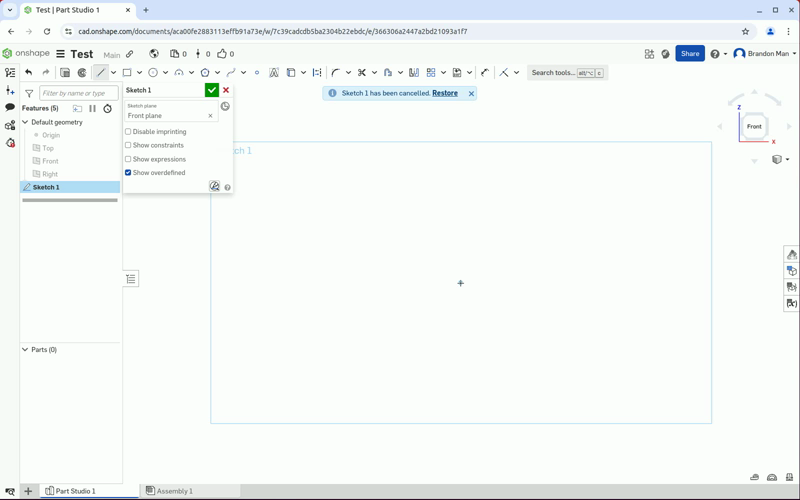
key_down(shift)
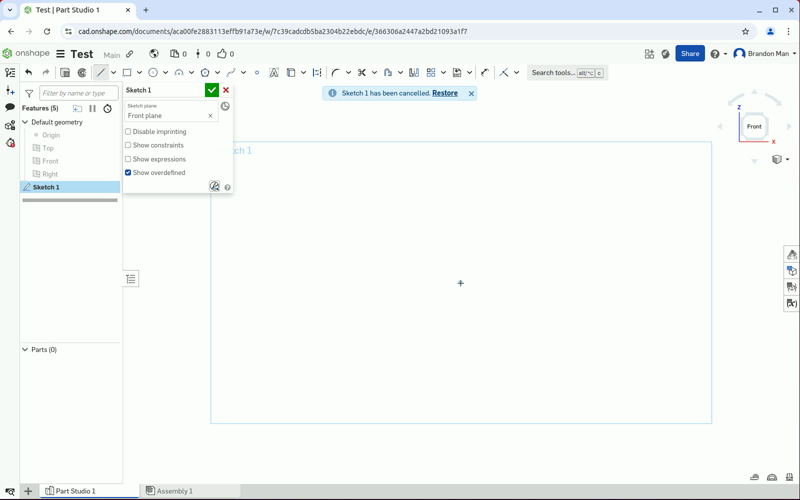
mouse_move(573, 282)
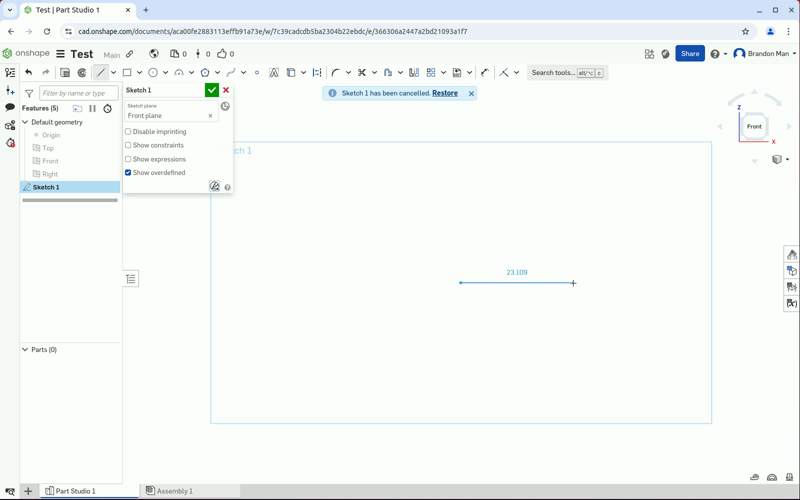
click(573, 282)
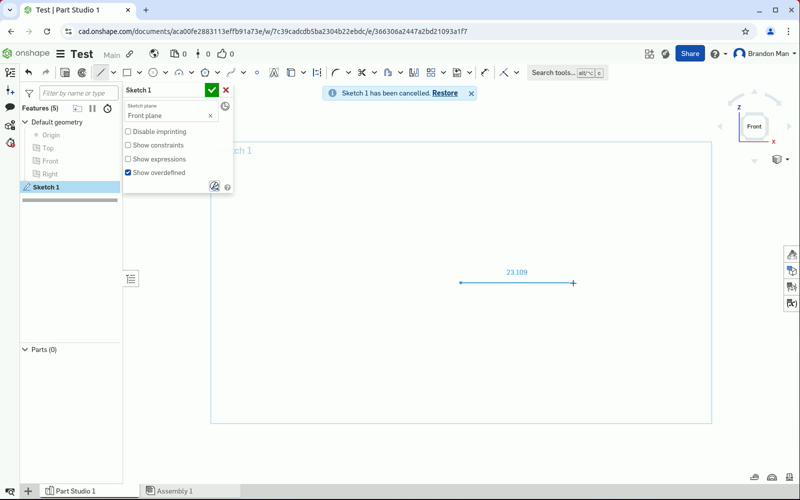
key_up(shift)
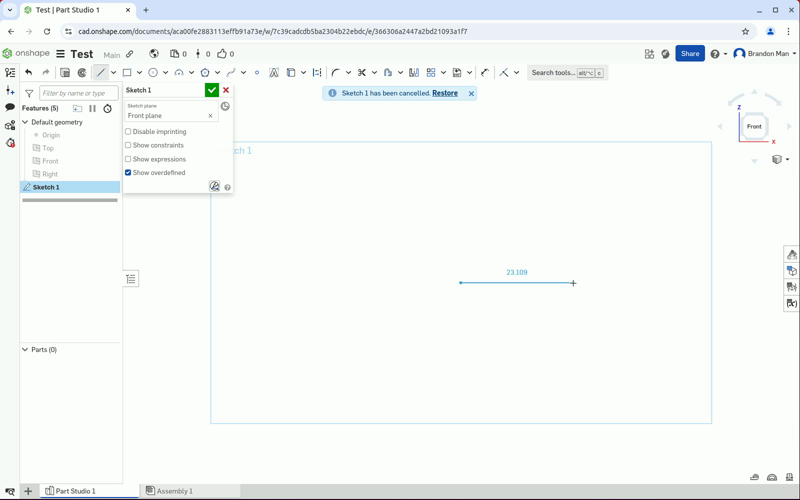
key_down(shift)
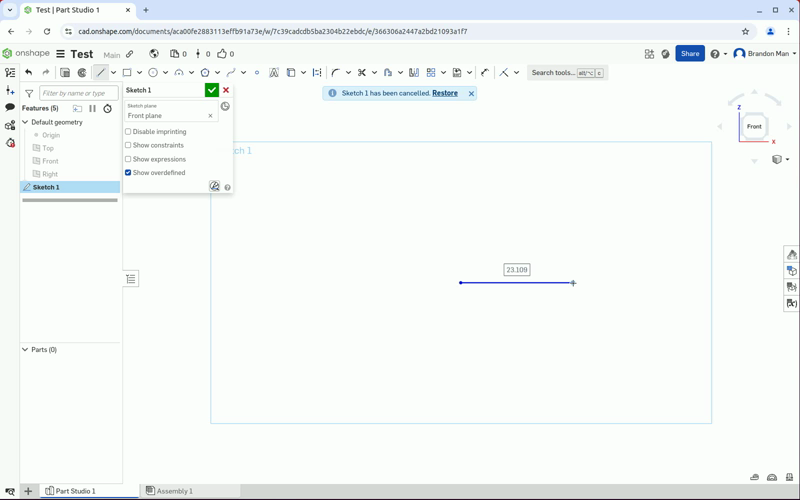
mouse_move(573, 170)
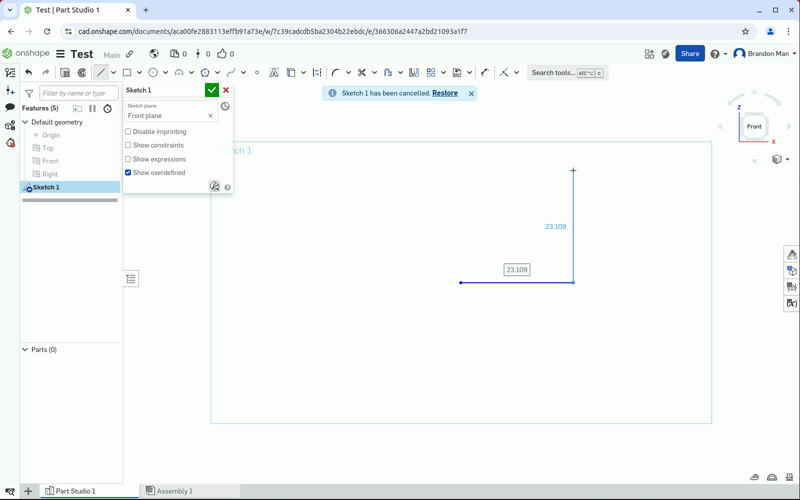
click(573, 170)
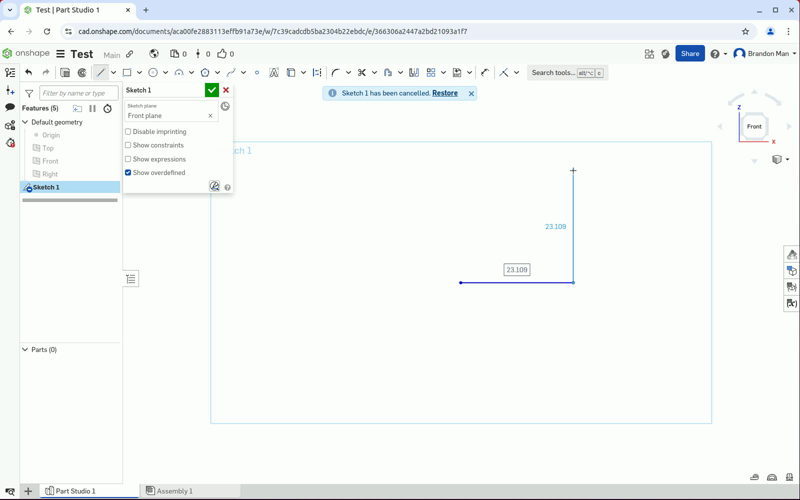
key_up(shift)
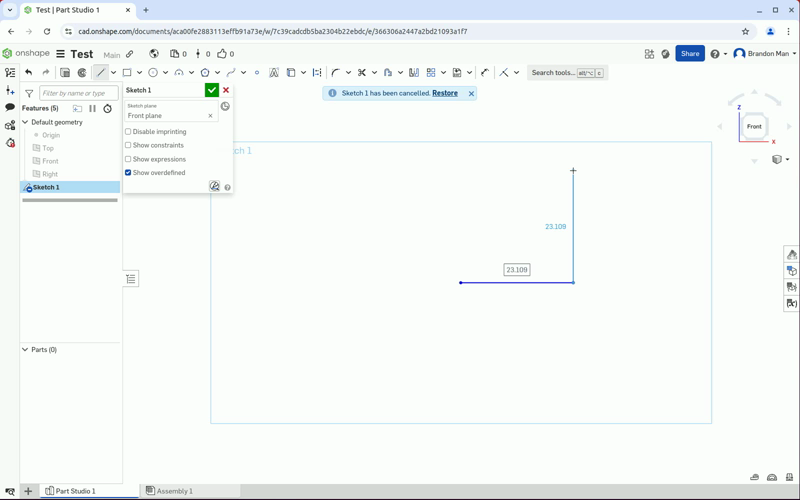
key_down(shift)
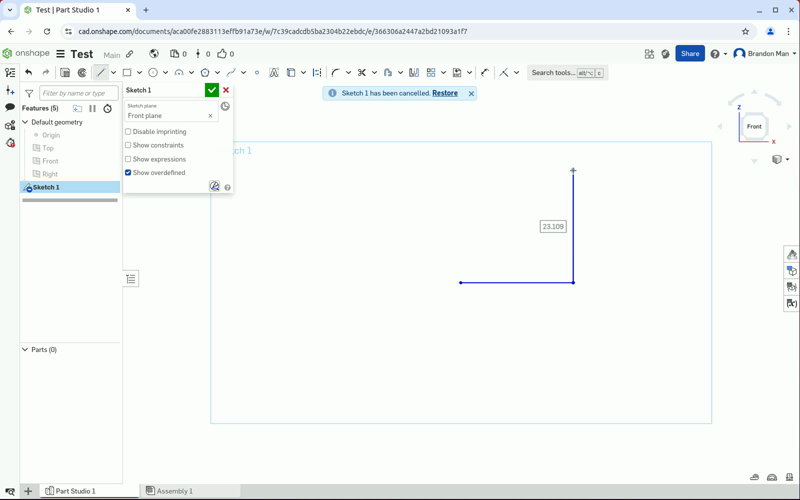
mouse_move(460, 170)
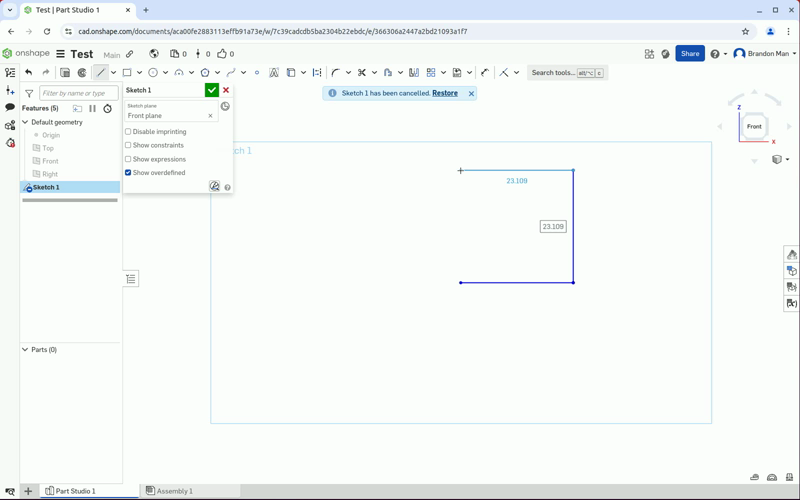
click(460, 170)
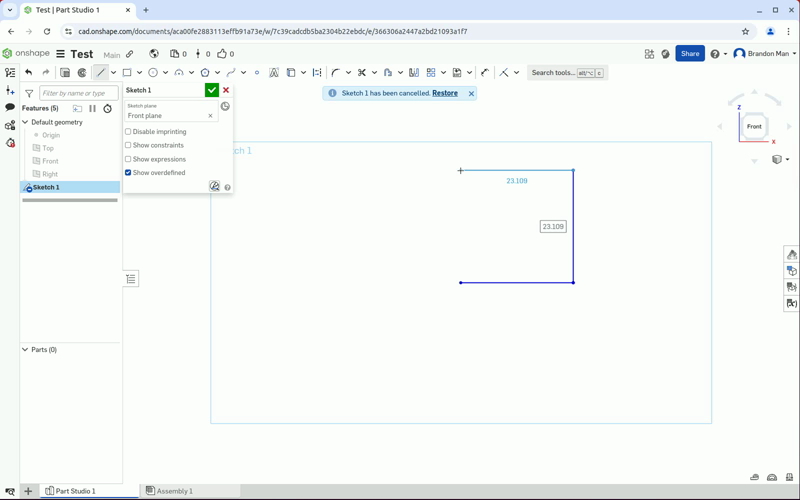
key_up(shift)
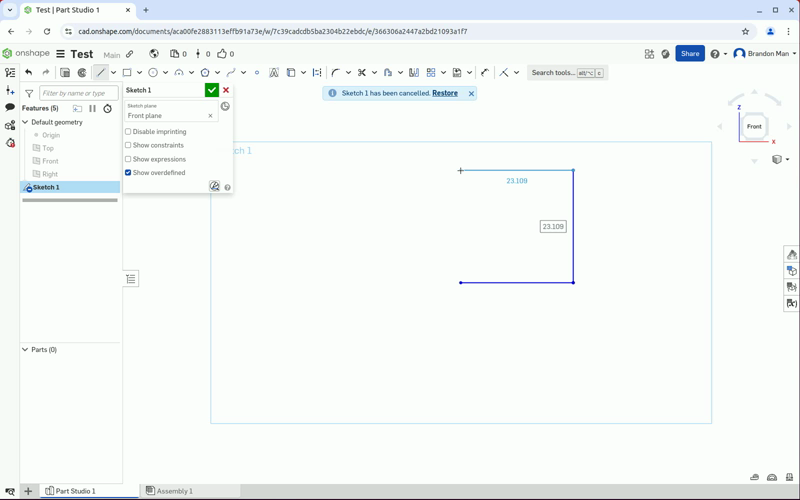
key_down(shift)
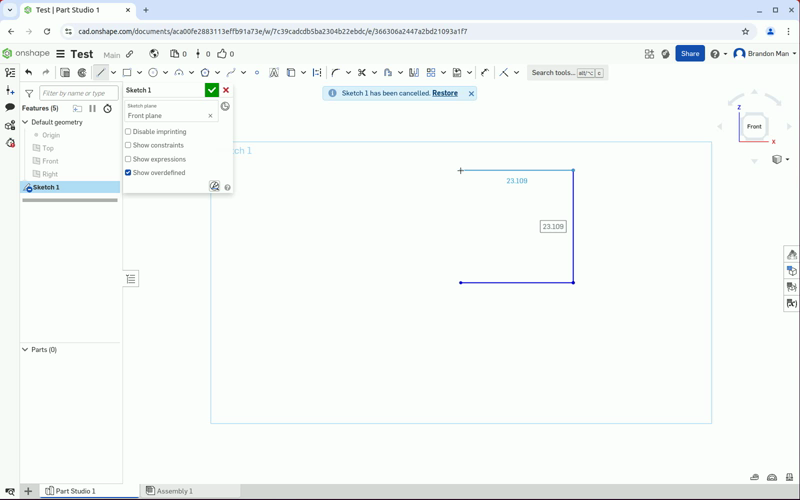
mouse_move(460, 282)
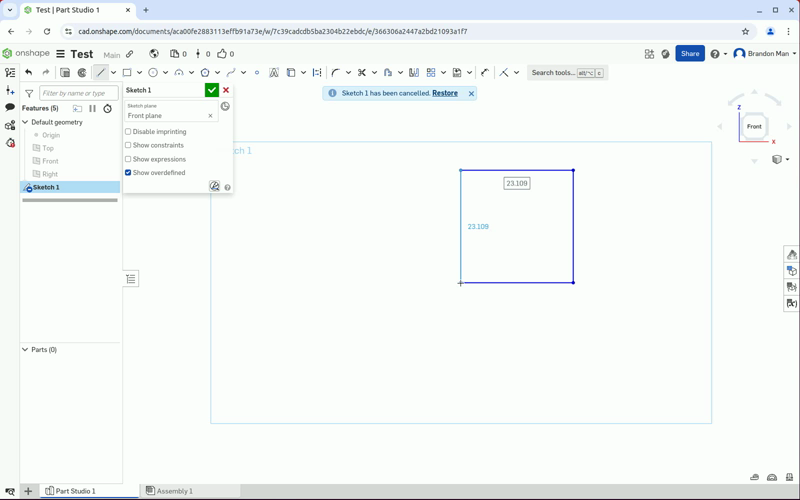
key_up(shift)
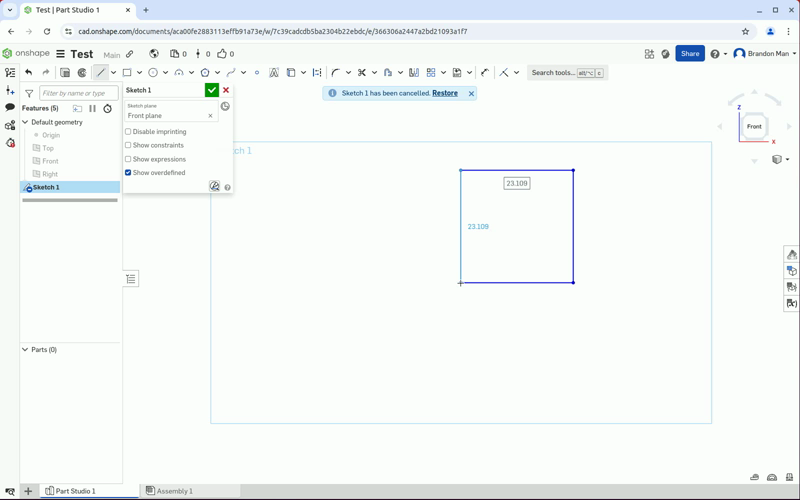
click(460, 282)
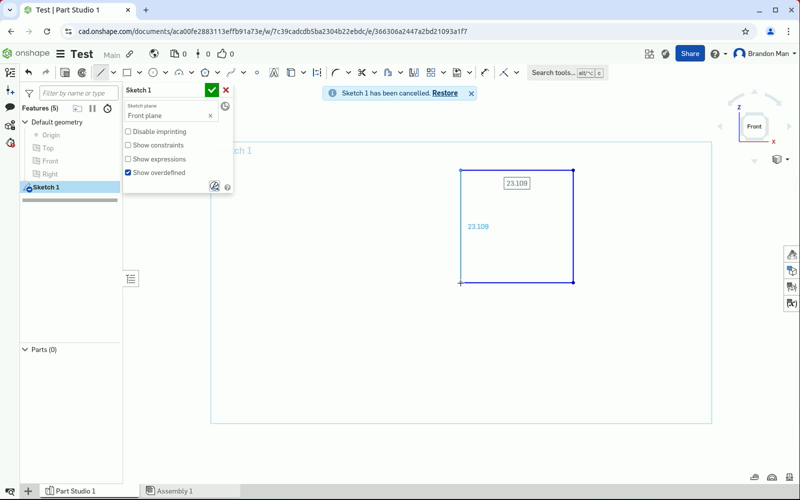
key(esc)
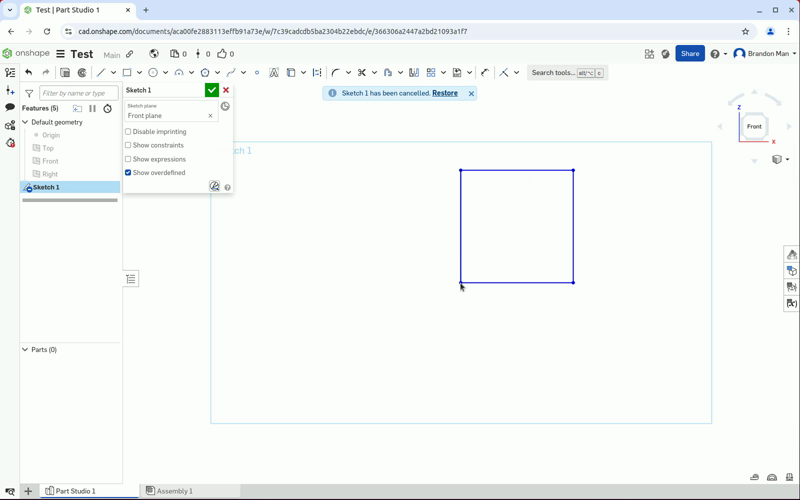
mouse_move(504, 188)
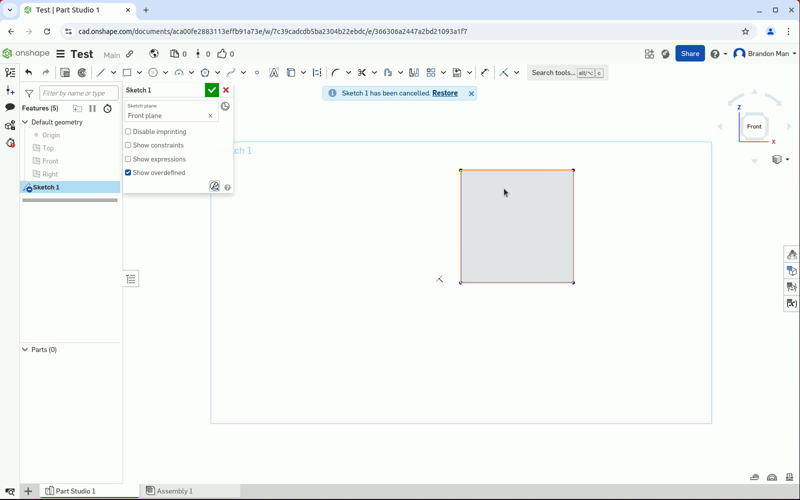
click(504, 188)
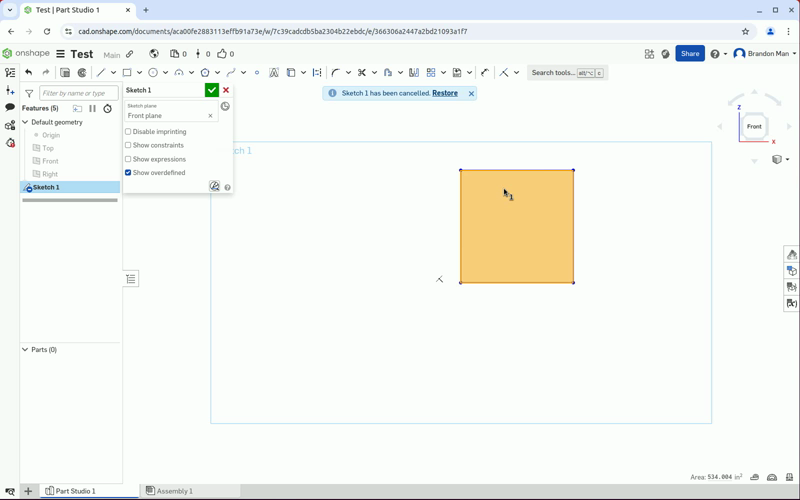
mouse_move(73, 352)
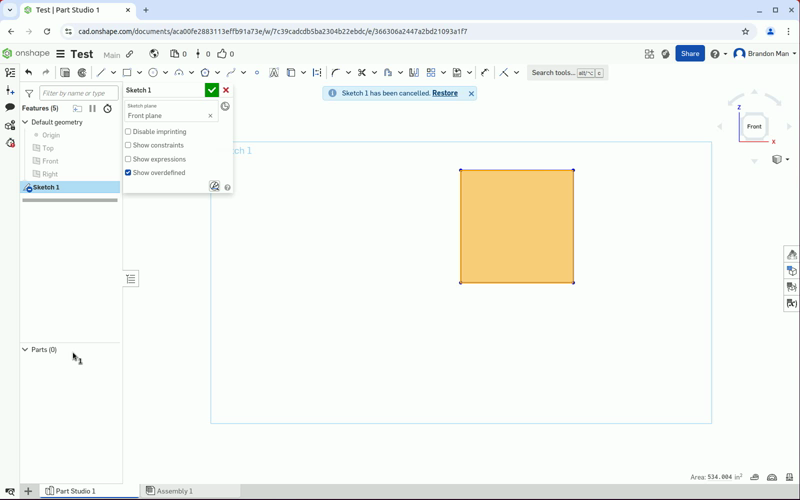
key(shift+y)
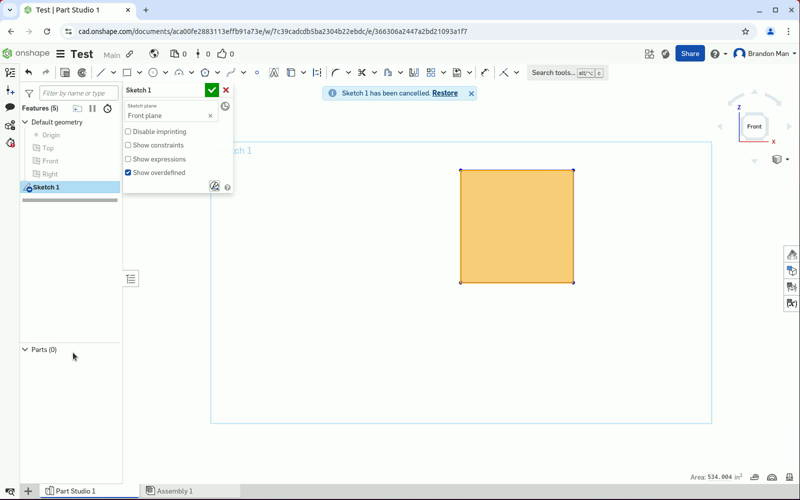
key(shift+e)
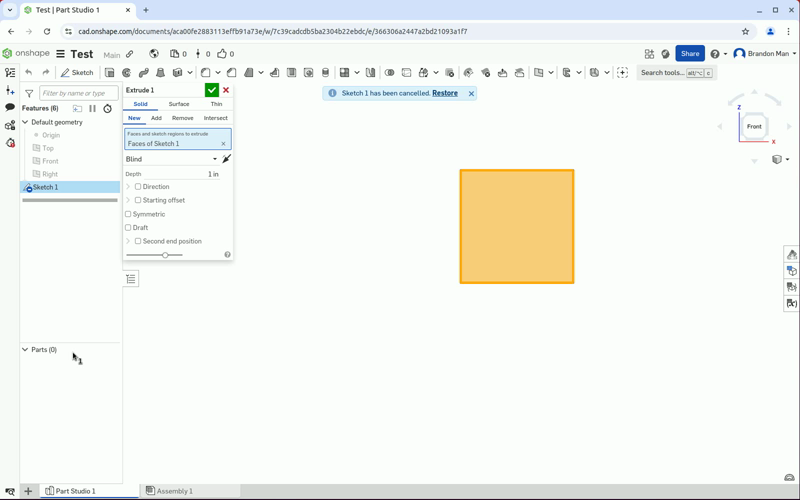
mouse_move(143, 106)
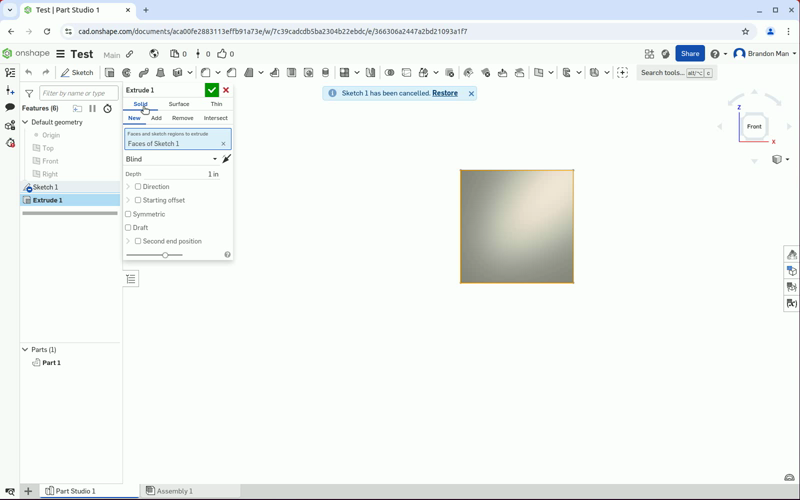
click(143, 106)
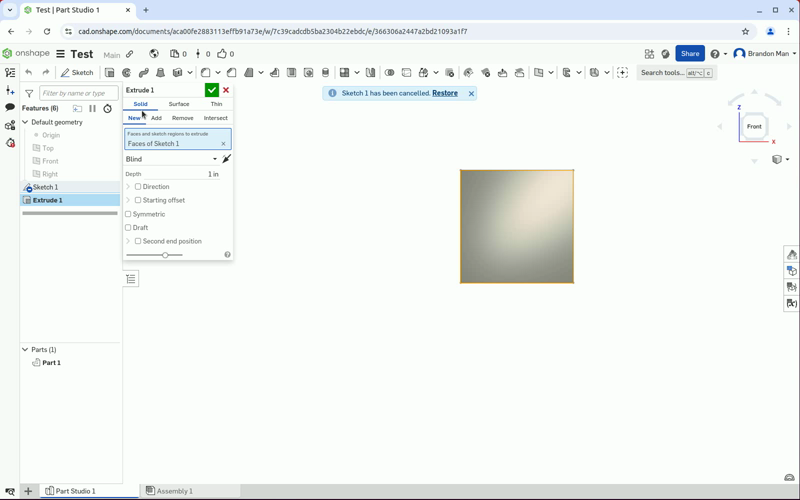
mouse_move(137, 120)
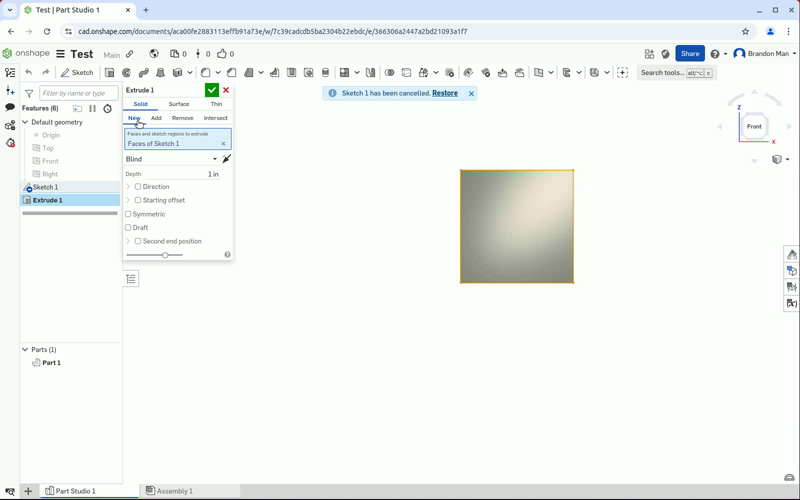
click(137, 120)
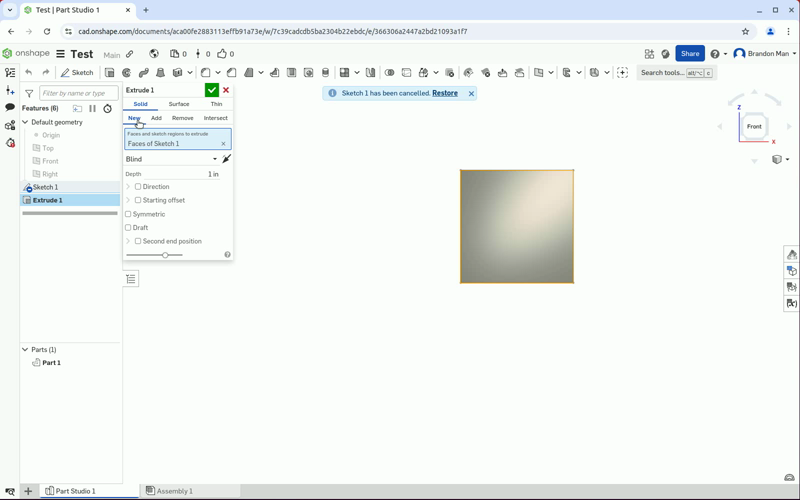
key(tab, 4)
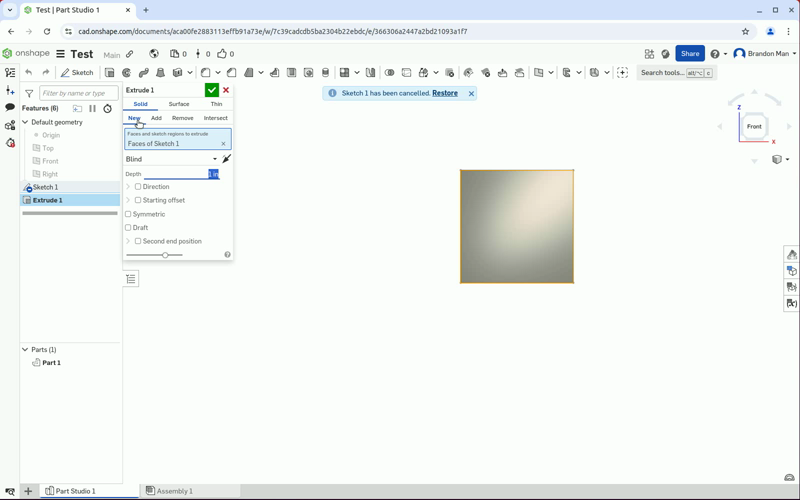
text(23.108)
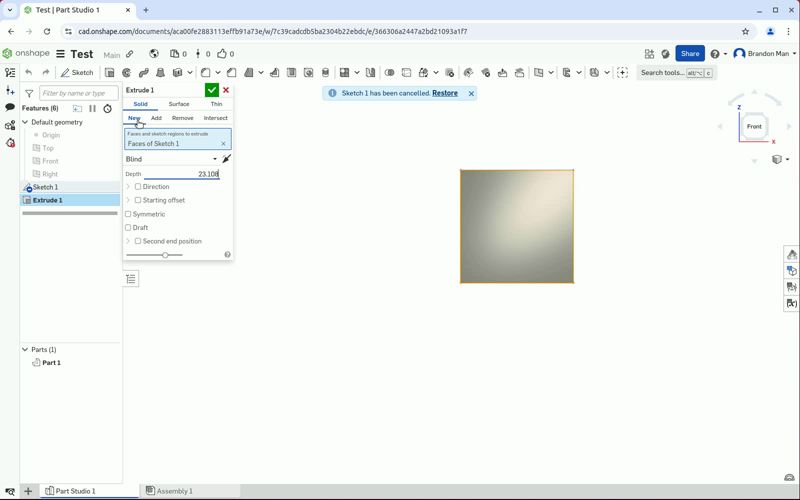
key(enter)
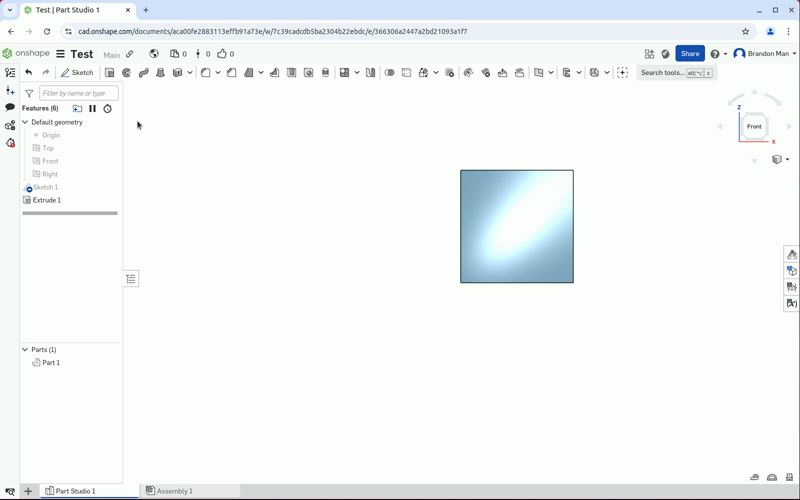
key(shift+h)
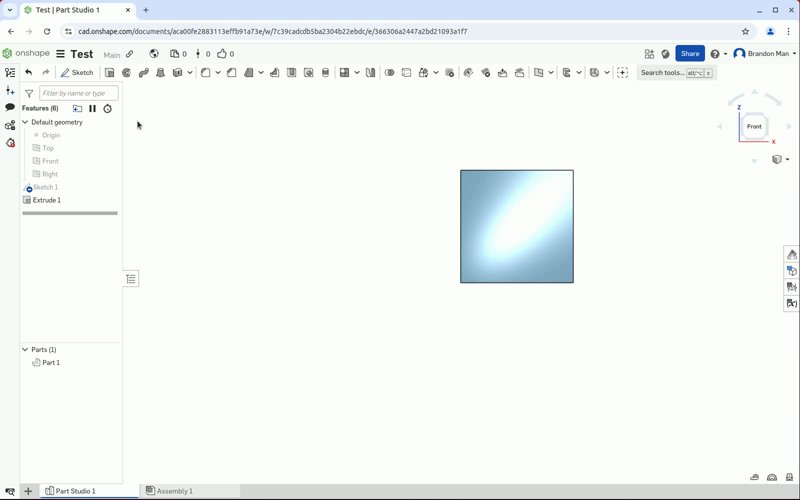
key(shift+h)
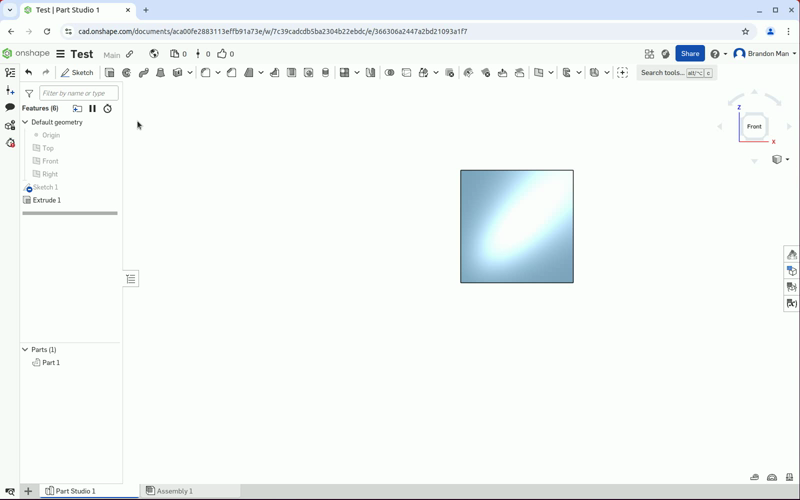
mouse_move(73, 189)
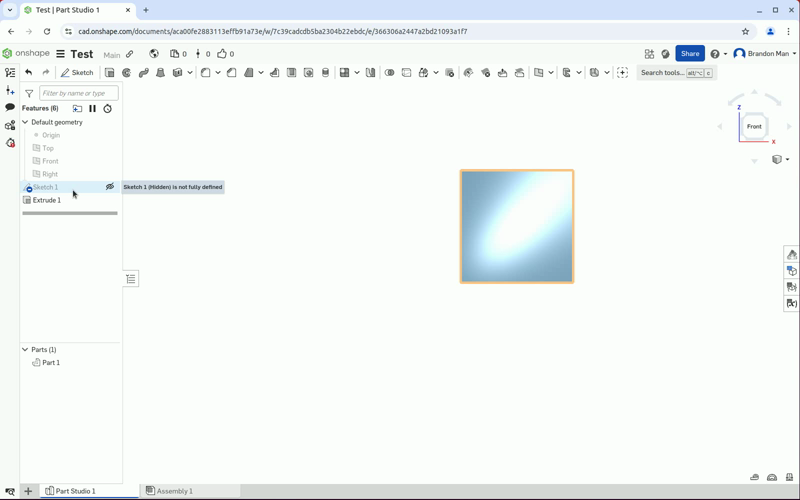
click(73, 189)
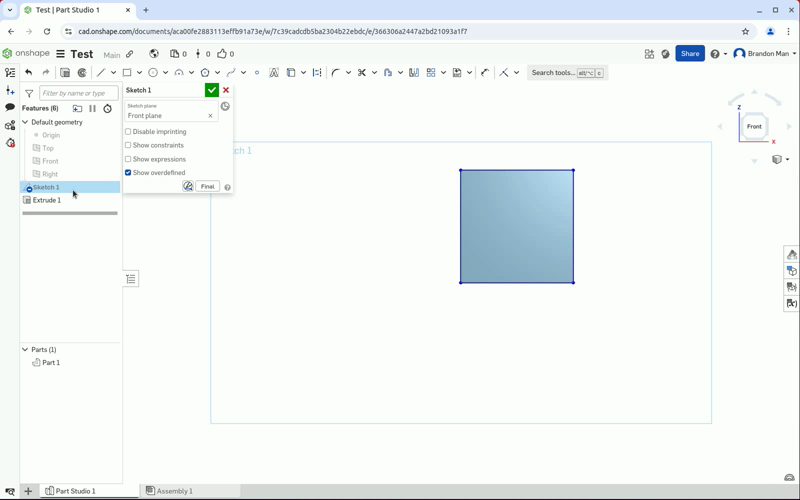
mouse_move(229, 92)
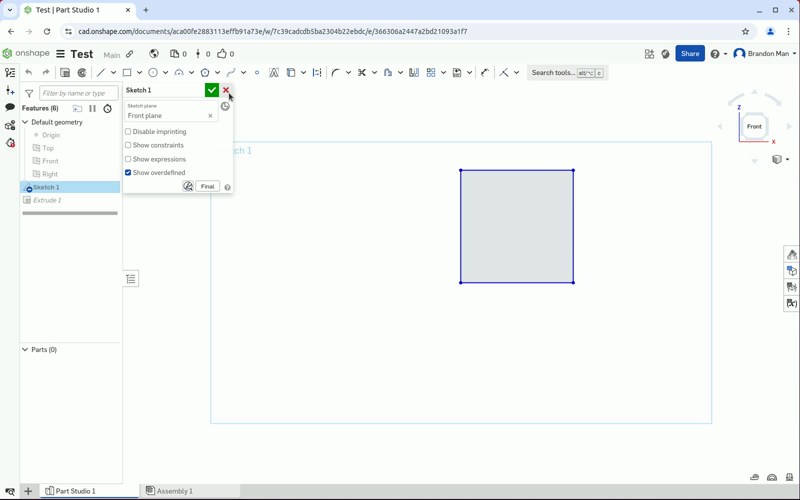
click(229, 92)
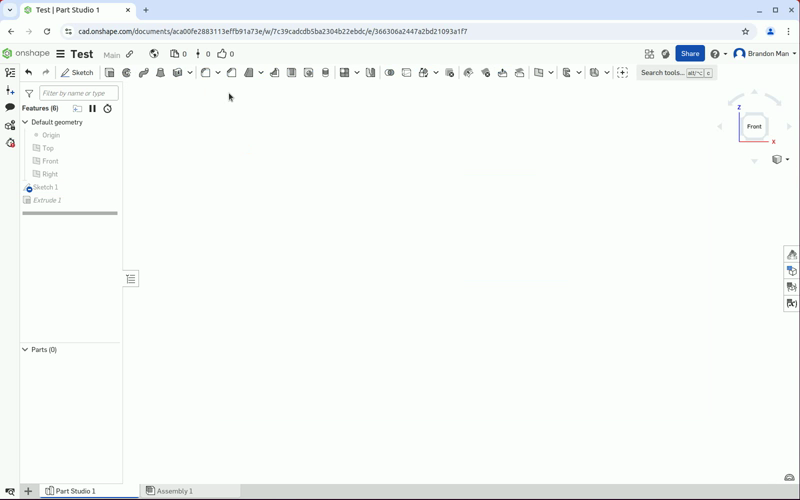
mouse_move(73, 352)
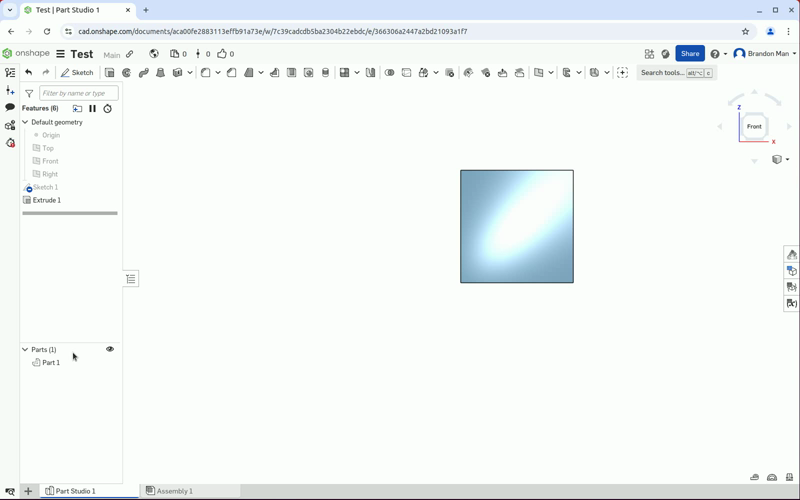
key(y)
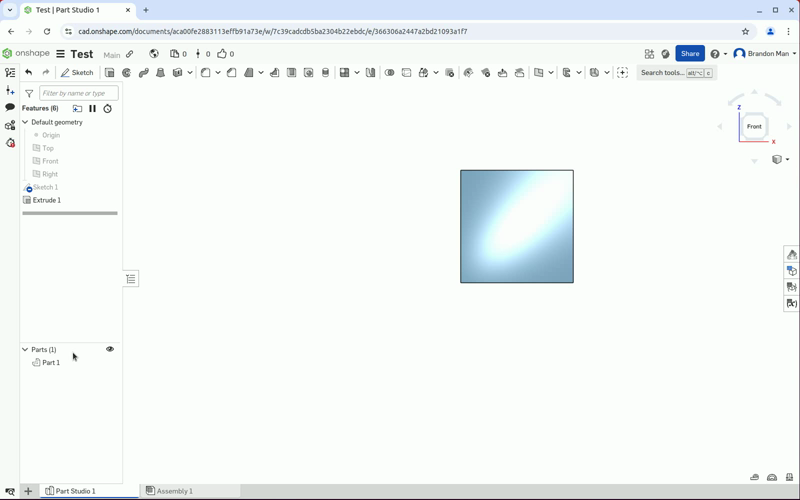
key(shift+p)
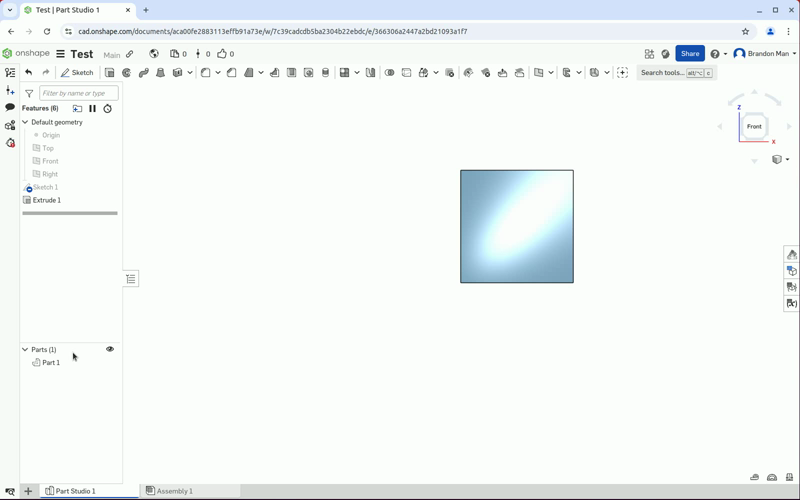
key(space)
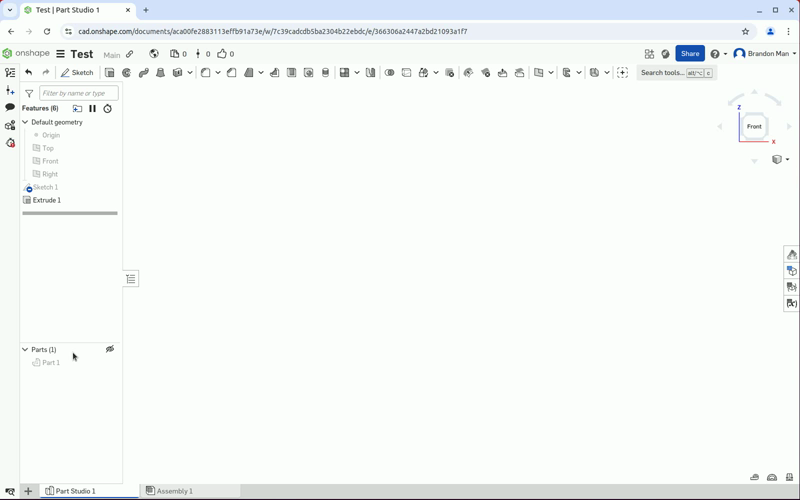
key_down(shift)
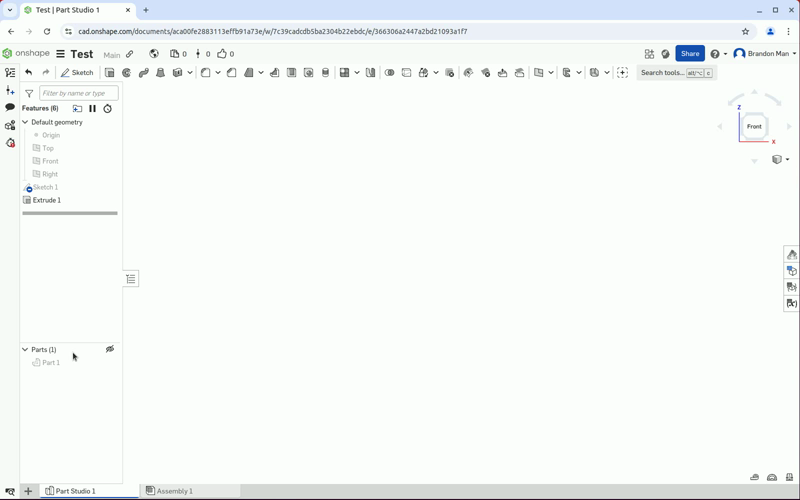
key(down)
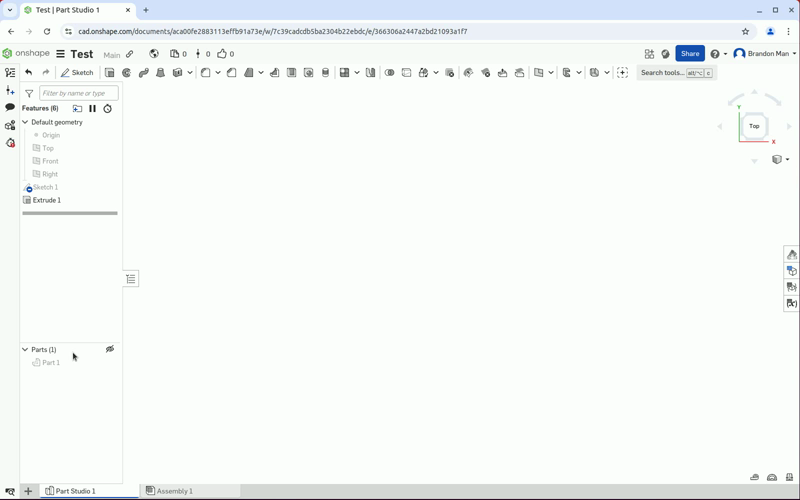
key_up(shift)
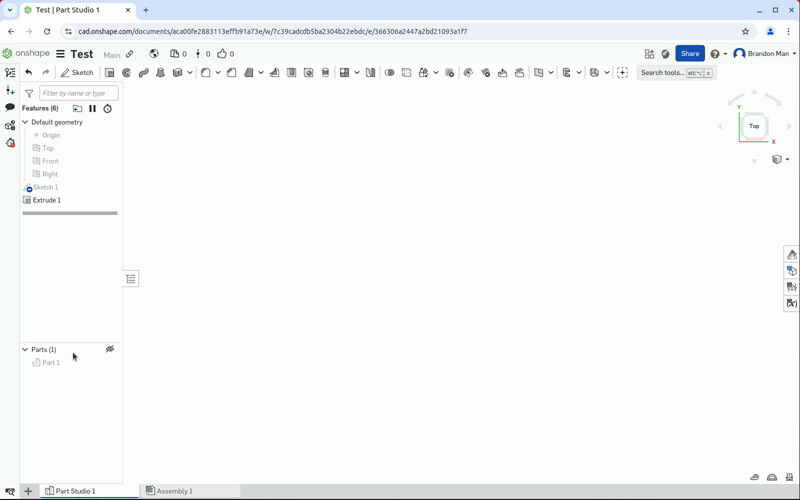
mouse_move(73, 352)
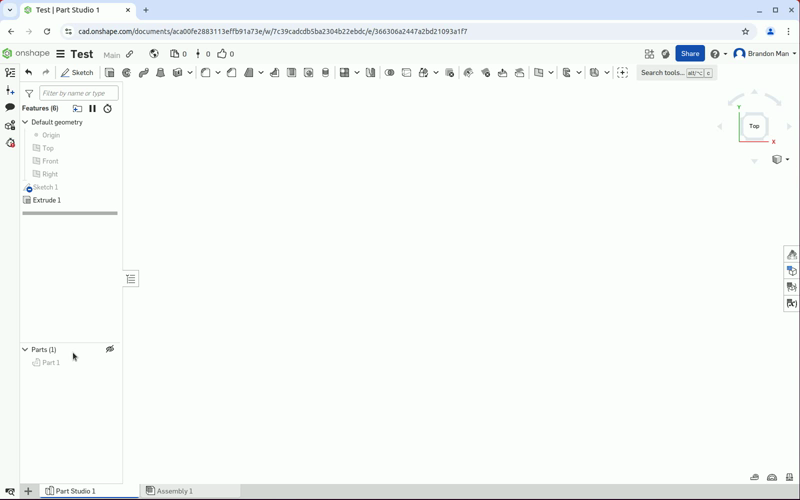
key(shift+y)
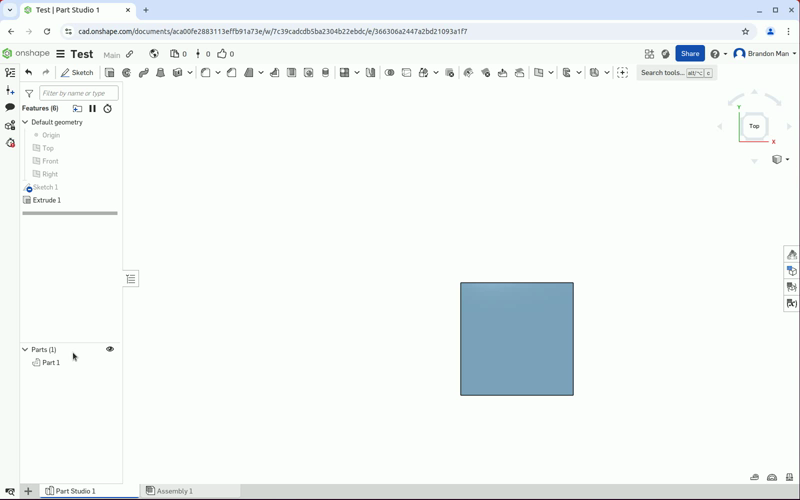
mouse_move(541, 75)
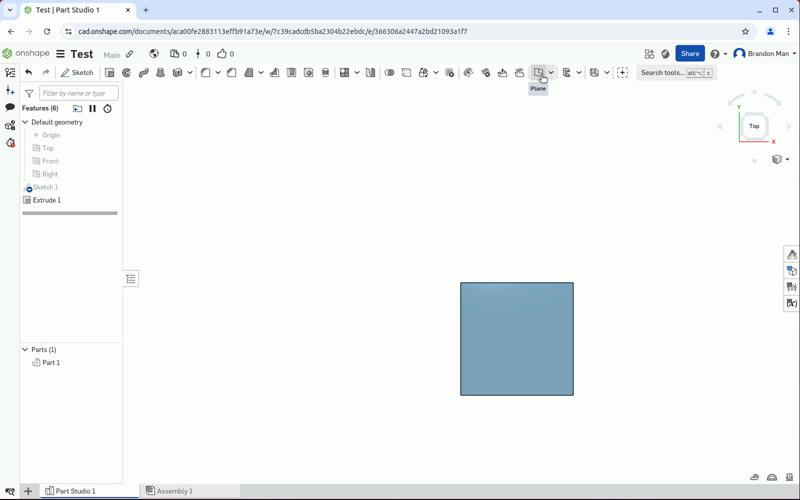
click(541, 75)
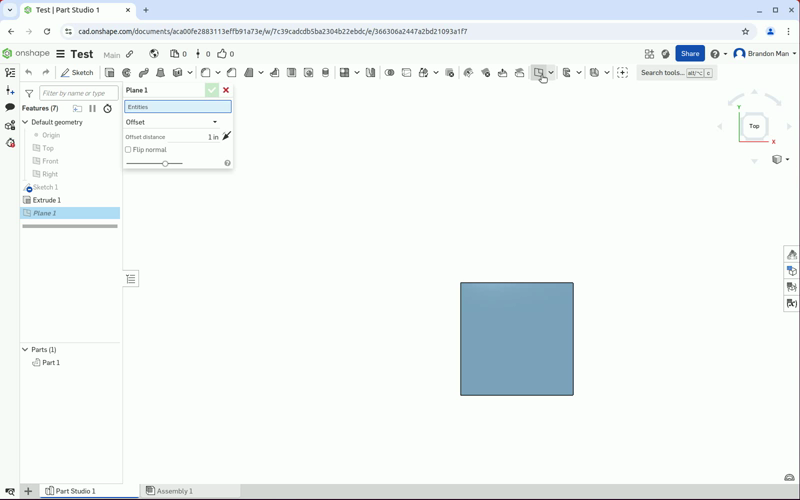
mouse_move(73, 150)
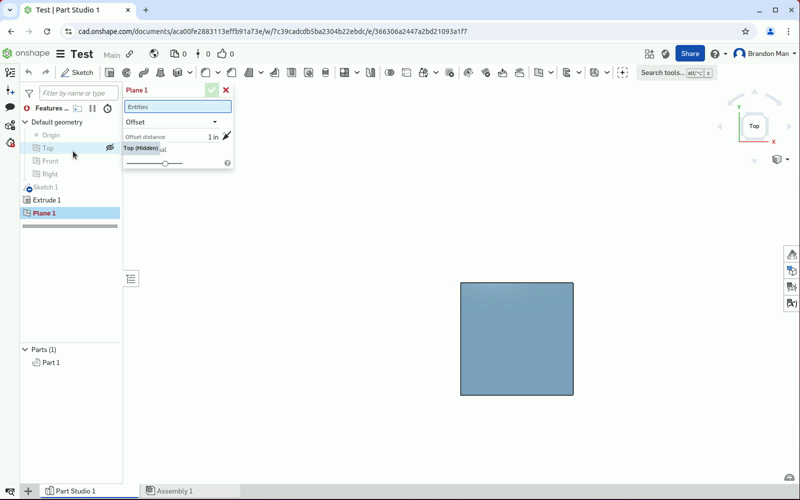
click(73, 150)
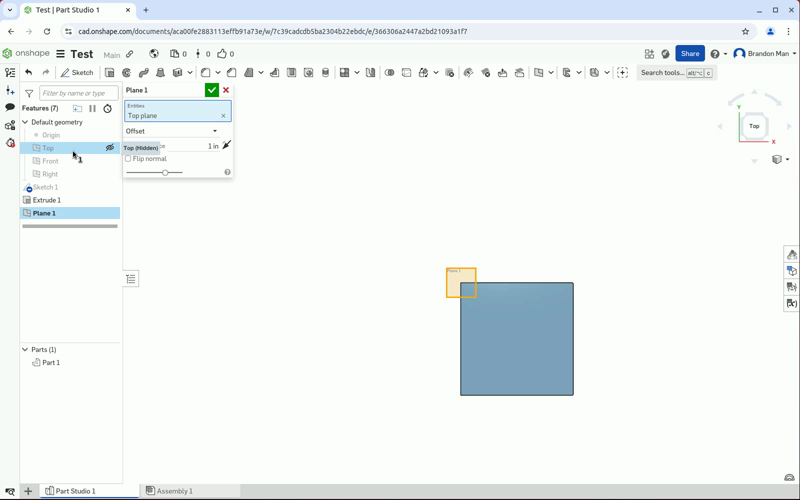
key(tab, 2)
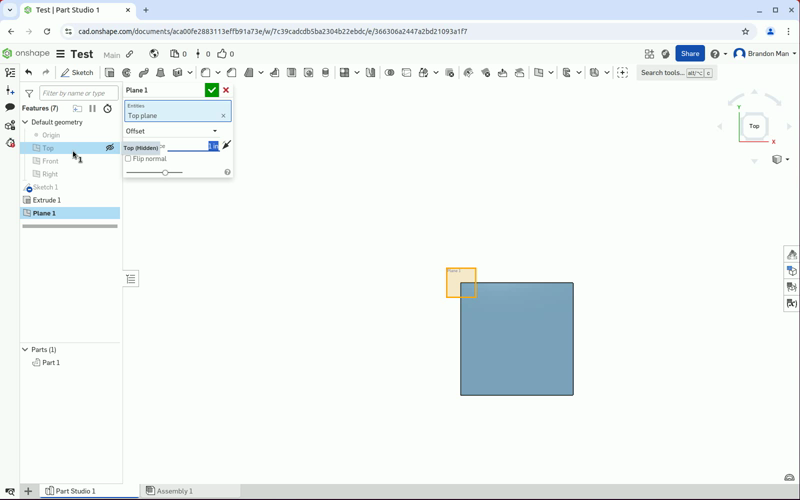
text(23.108)
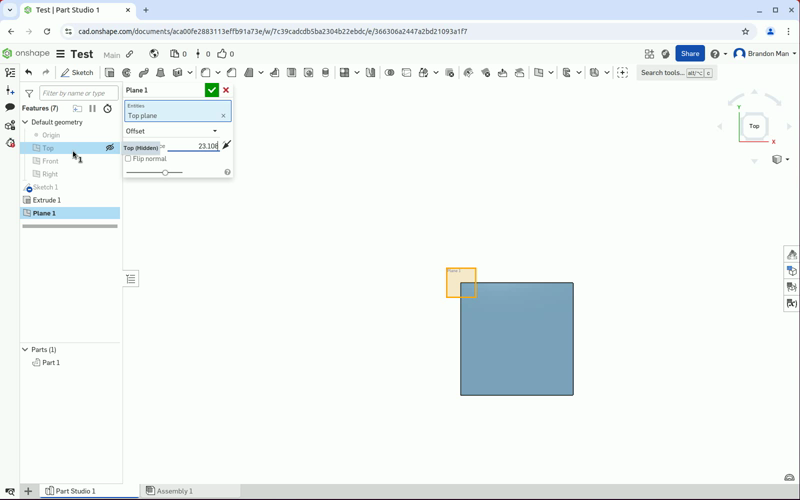
key(enter, 2)
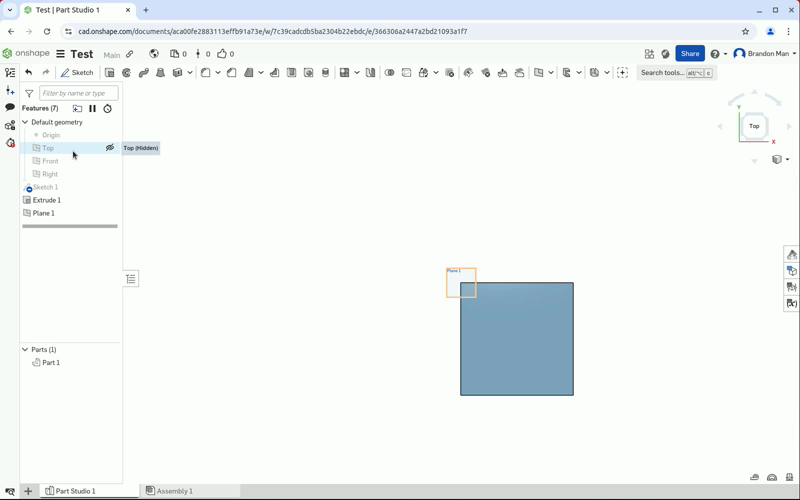
key(shift+s)
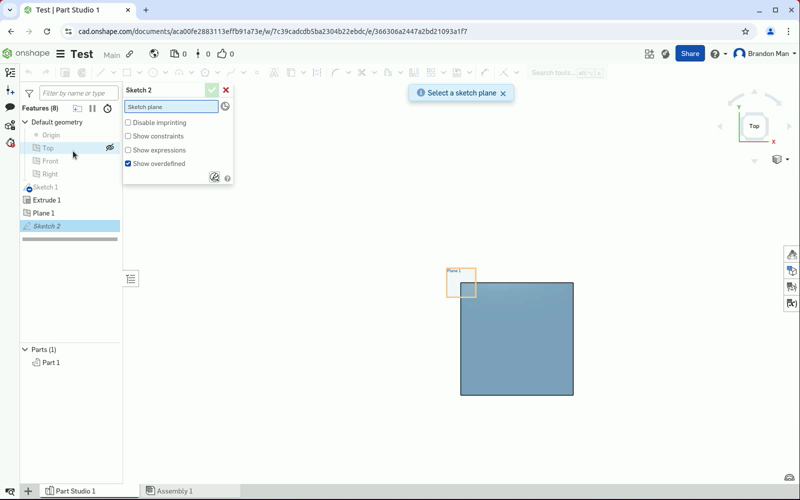
mouse_move(73, 215)
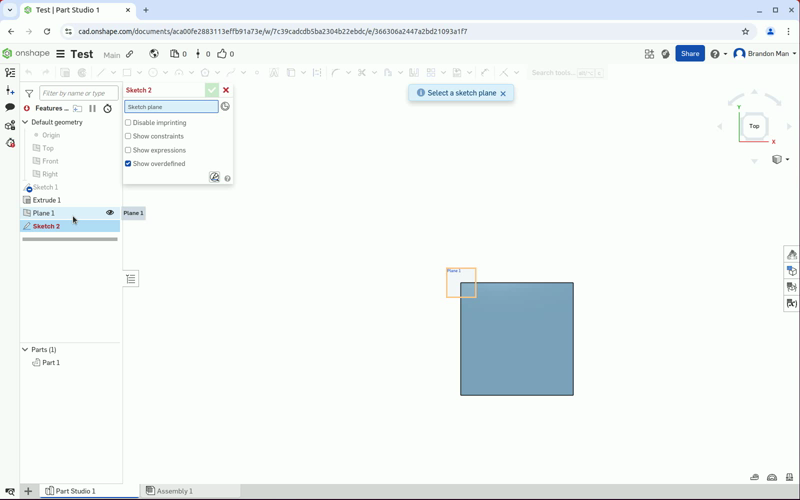
click(73, 215)
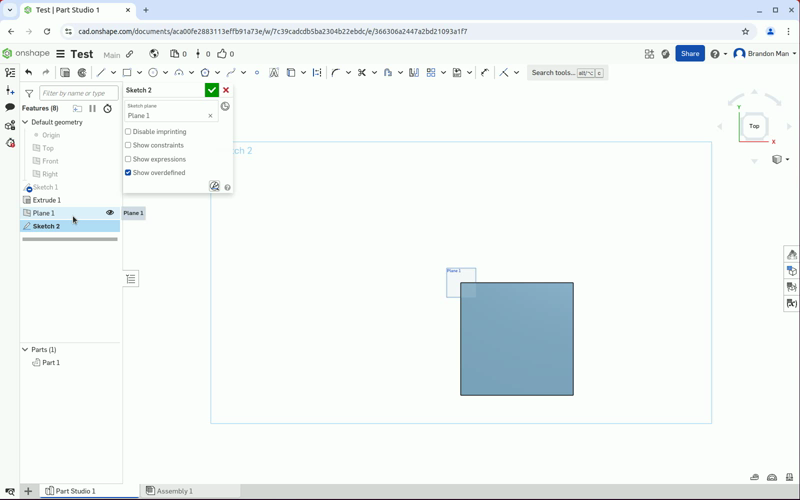
mouse_move(73, 352)
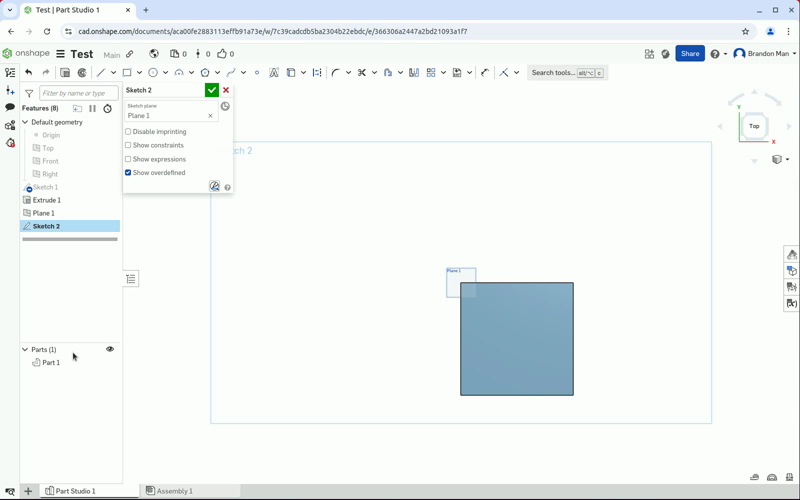
key(y)
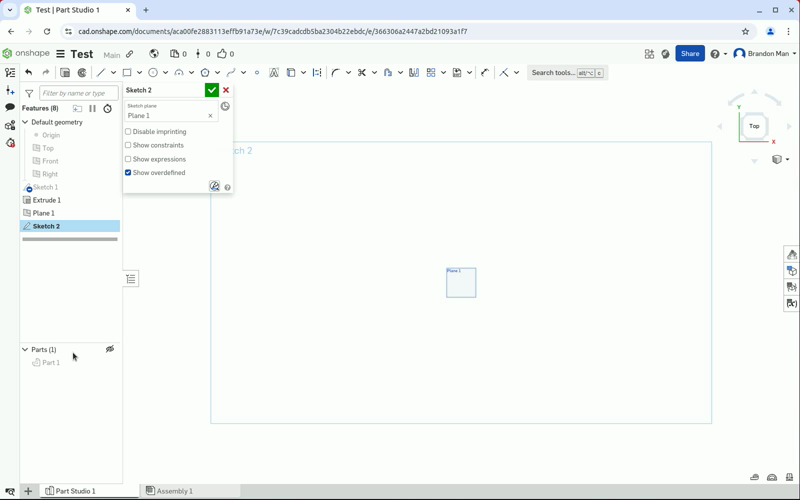
key(l)
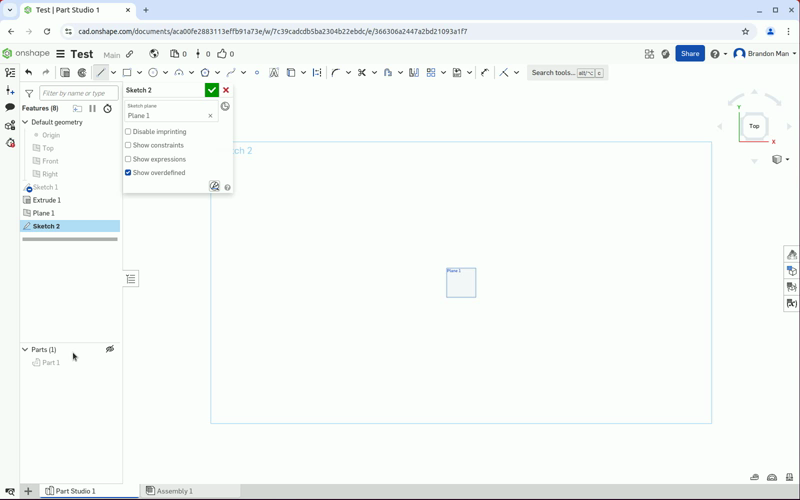
key_down(shift)
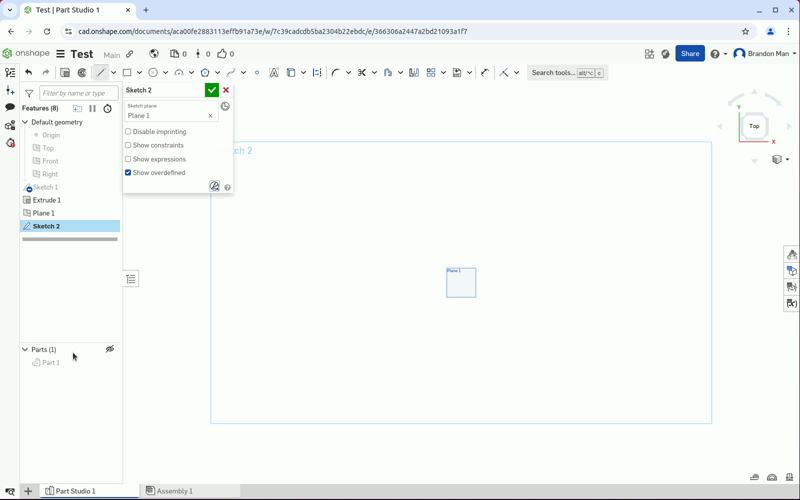
mouse_move(483, 395)
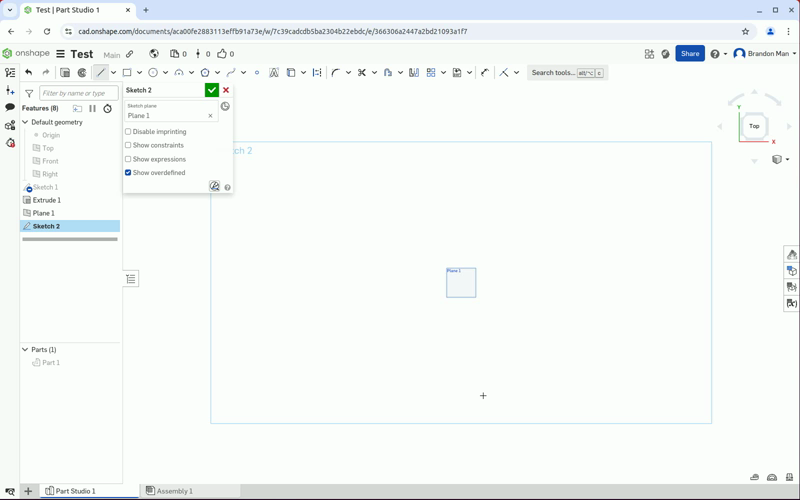
click(483, 395)
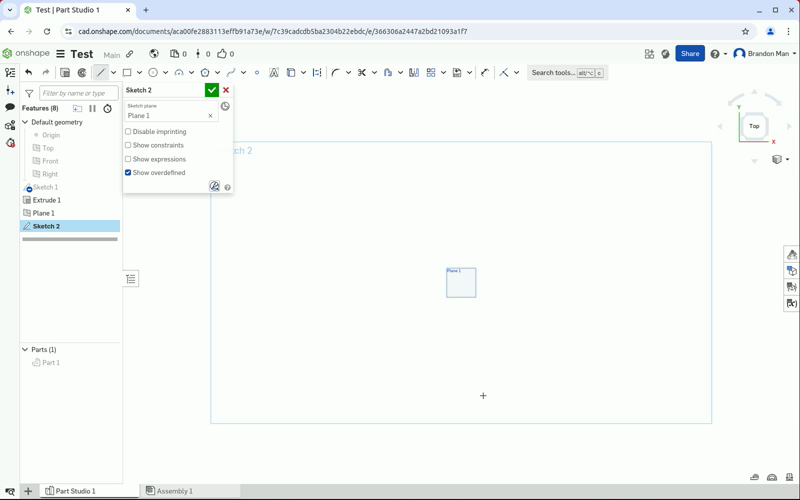
key_up(shift)
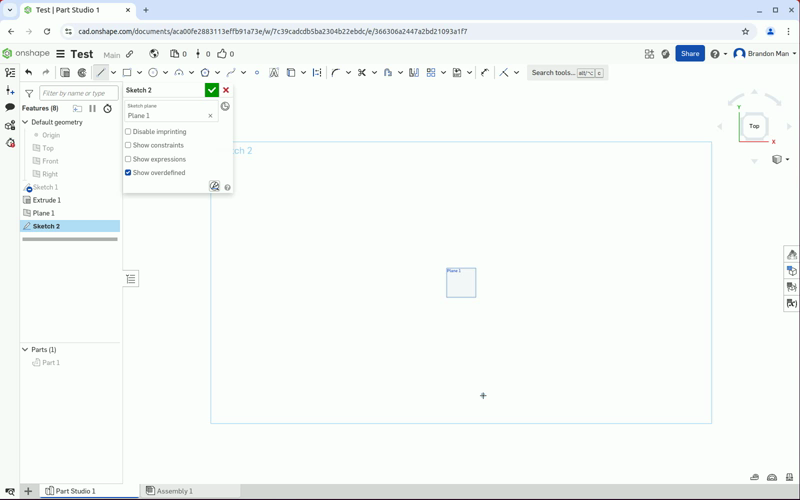
key_down(shift)
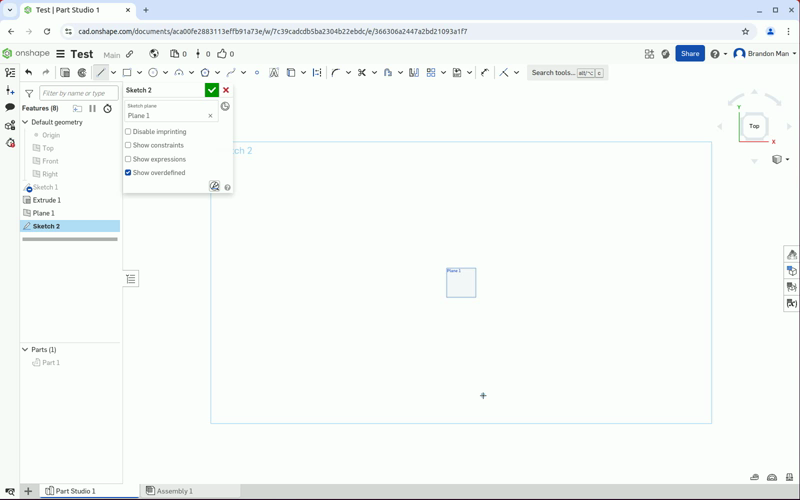
mouse_move(573, 395)
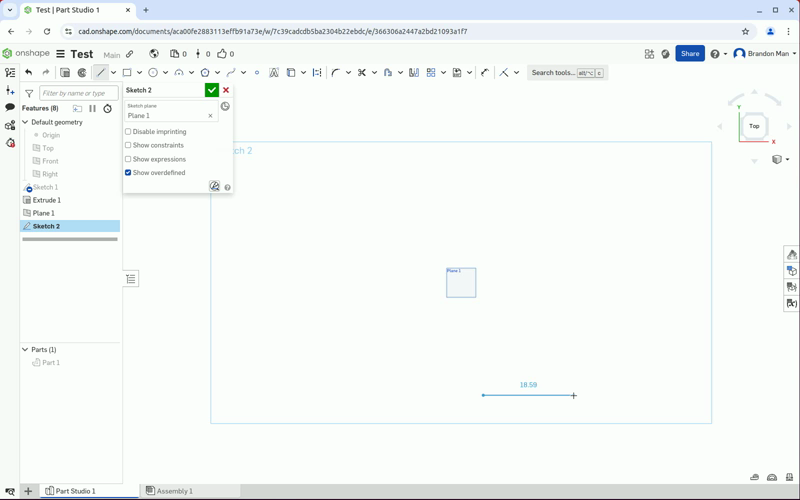
click(573, 395)
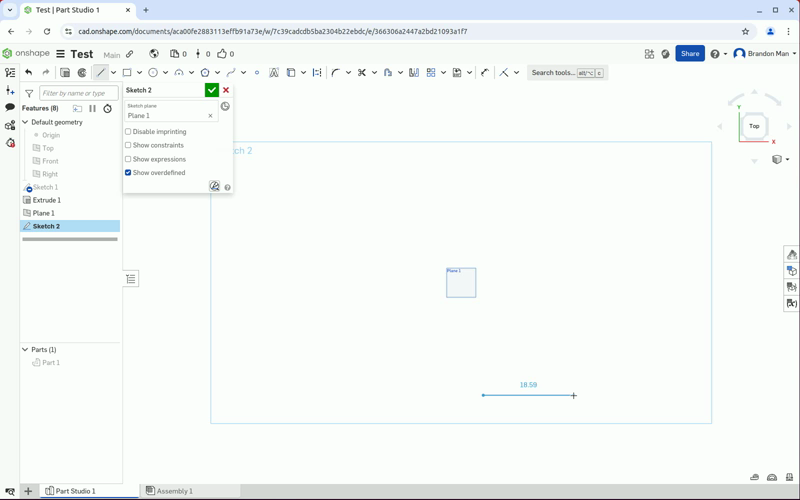
key_up(shift)
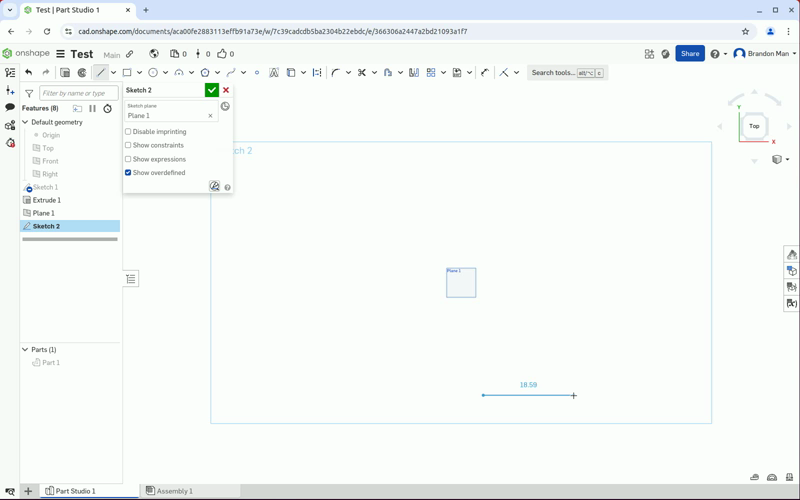
key_down(shift)
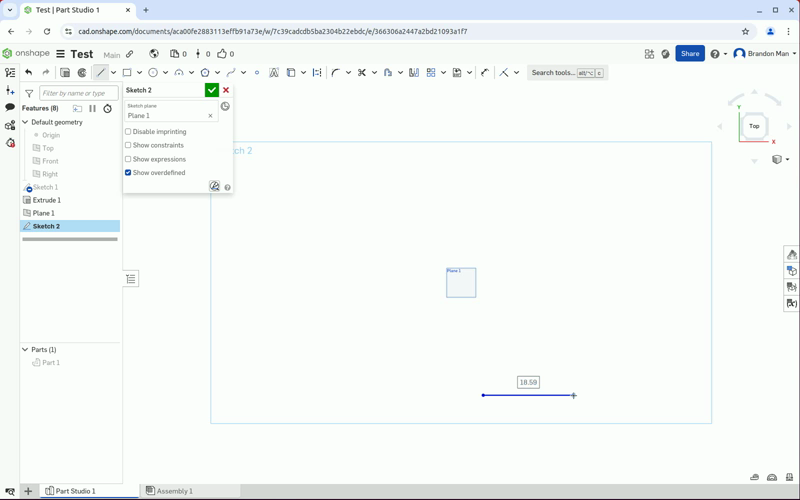
mouse_move(573, 304)
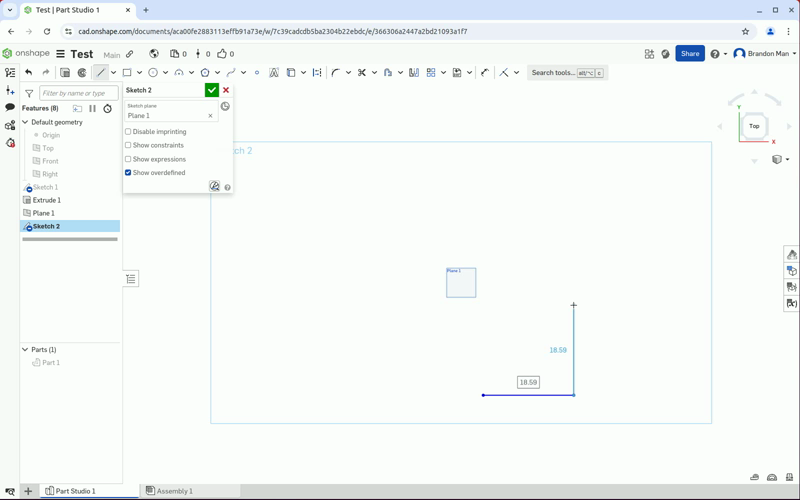
click(573, 304)
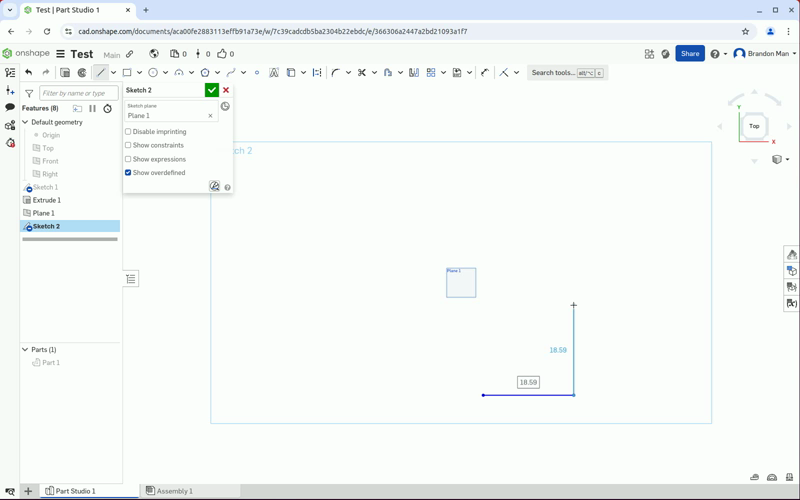
key_up(shift)
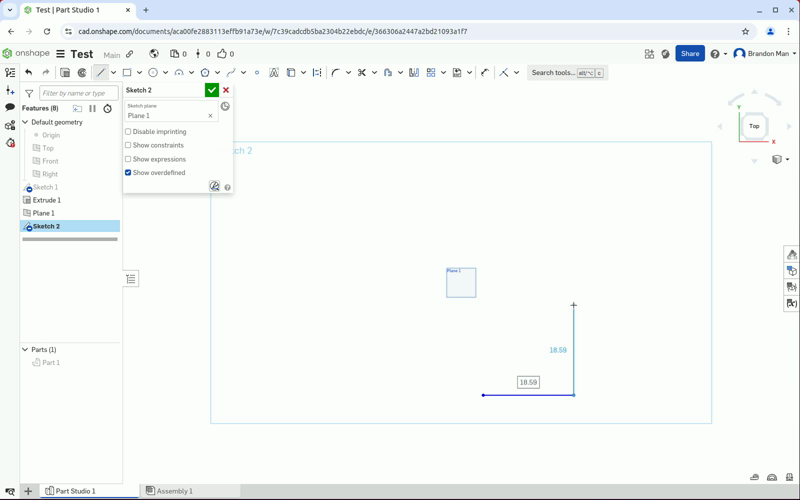
key_down(shift)
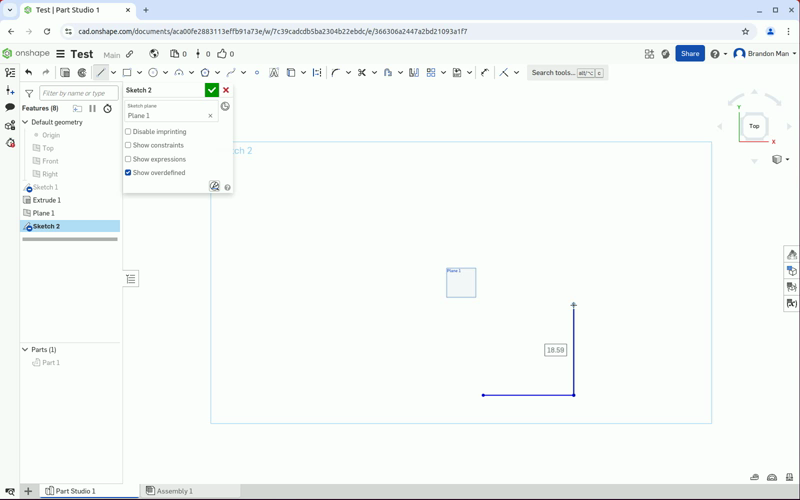
mouse_move(483, 304)
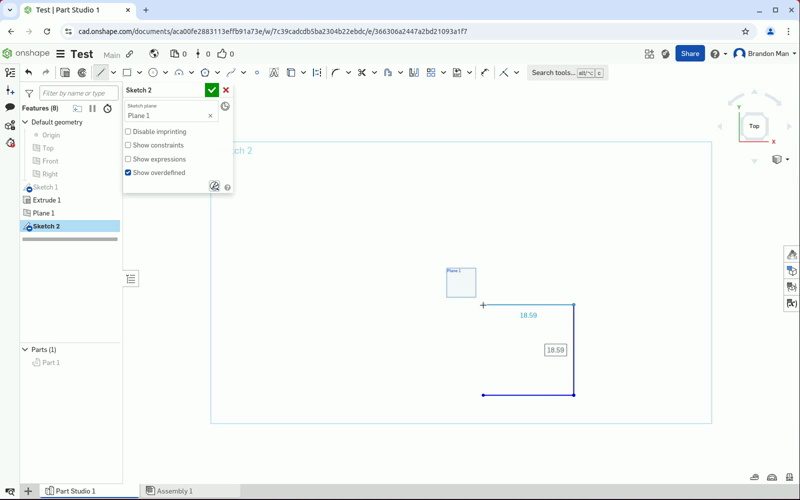
click(483, 304)
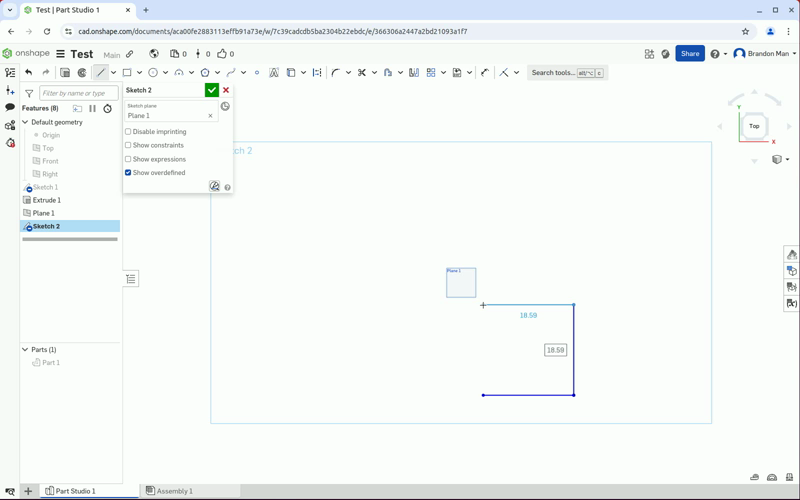
key_up(shift)
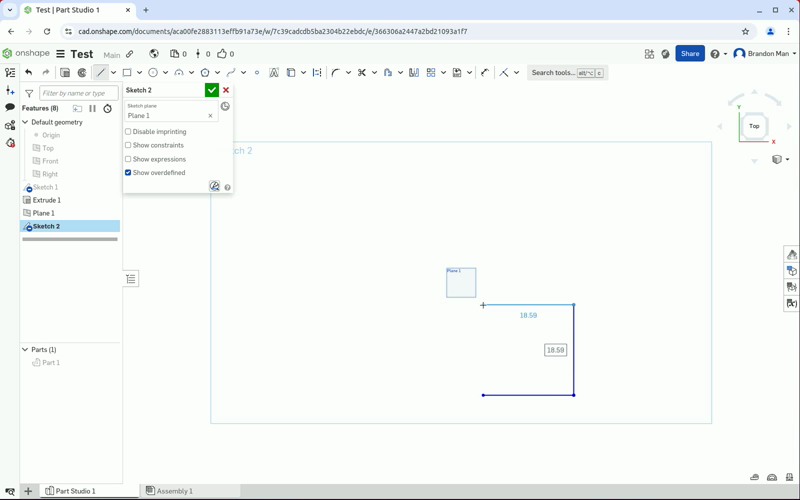
key_down(shift)
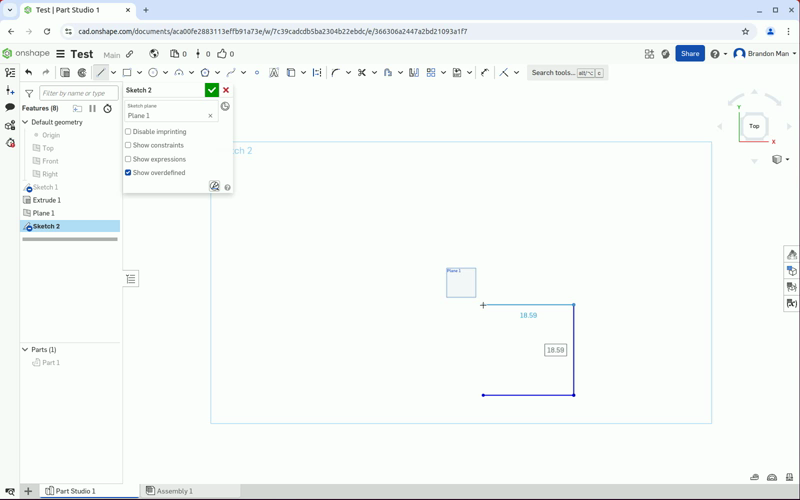
mouse_move(483, 395)
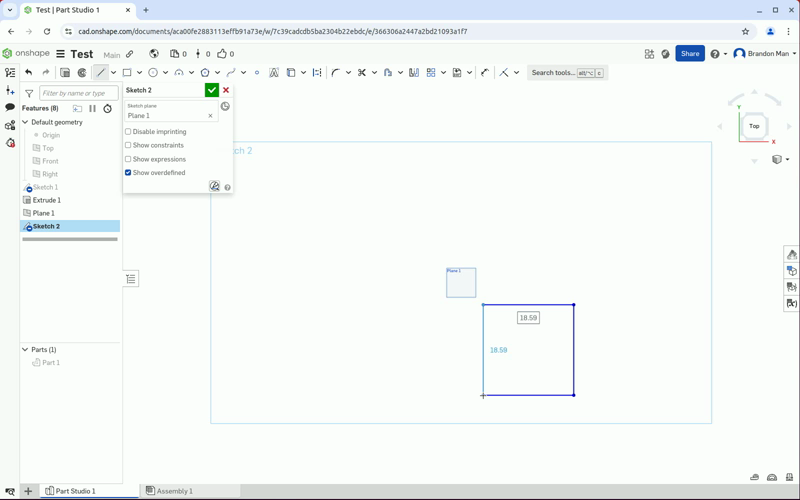
key_up(shift)
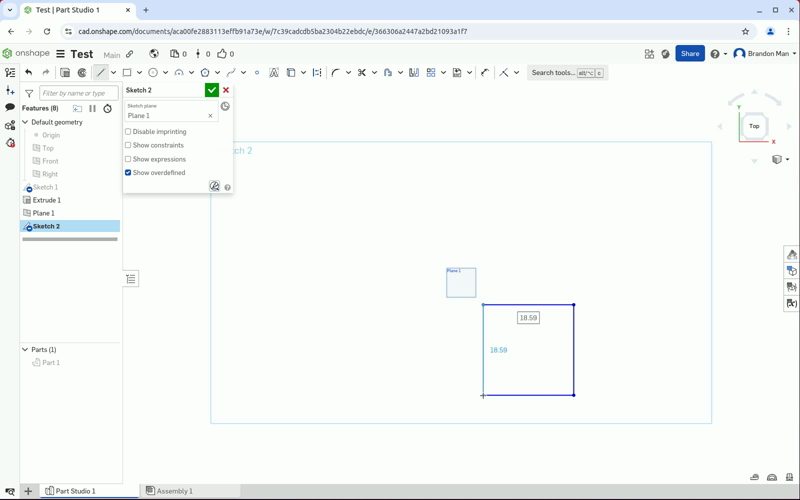
click(483, 395)
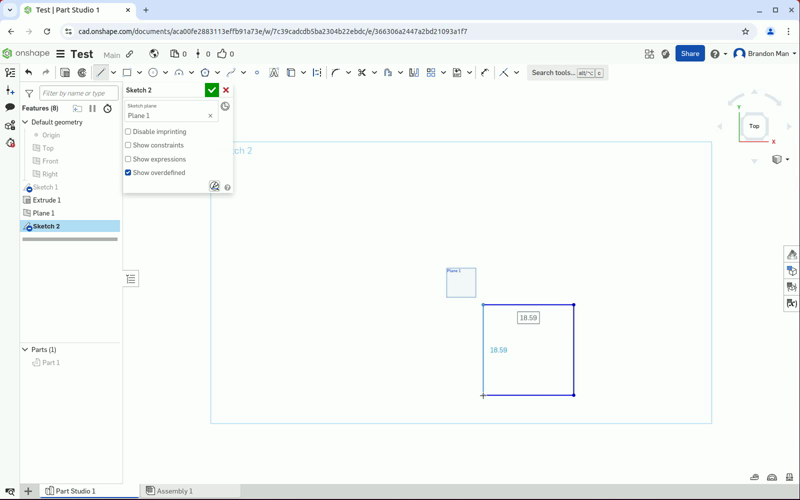
key(esc)
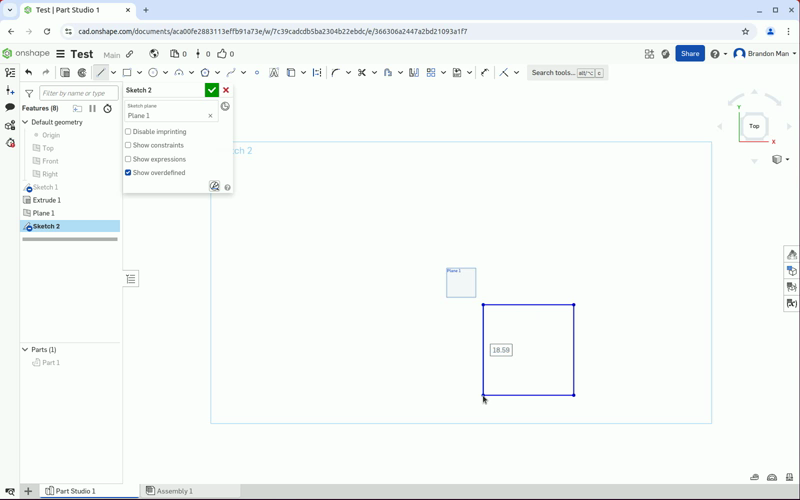
mouse_move(552, 339)
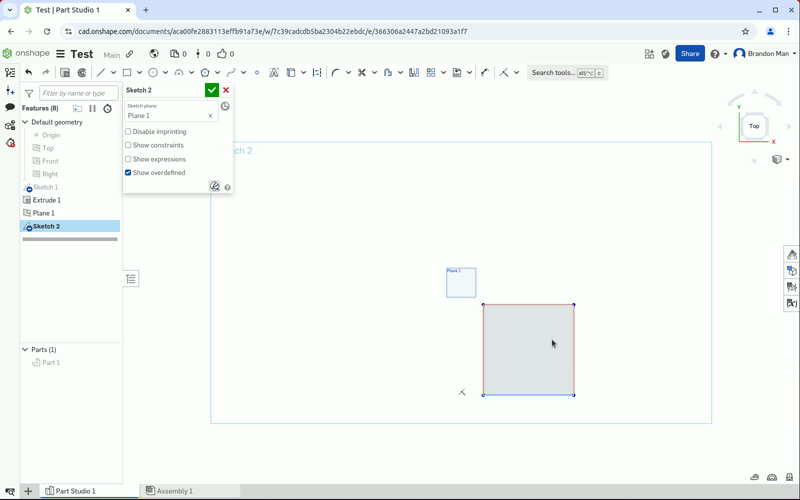
click(552, 339)
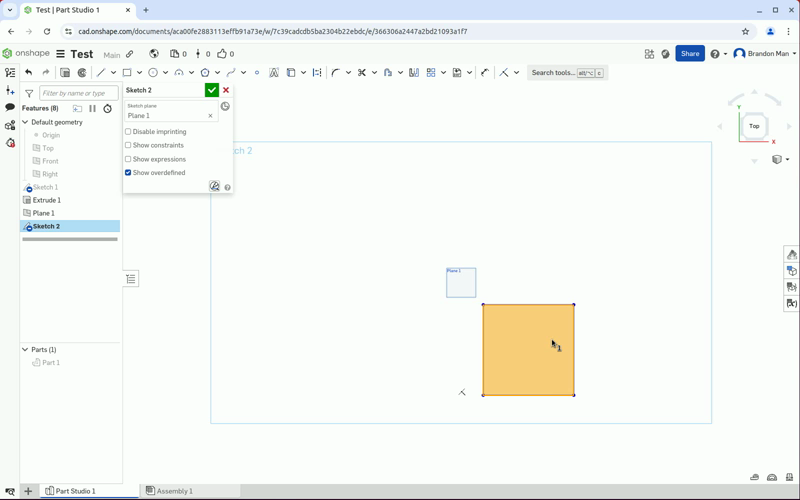
mouse_move(73, 352)
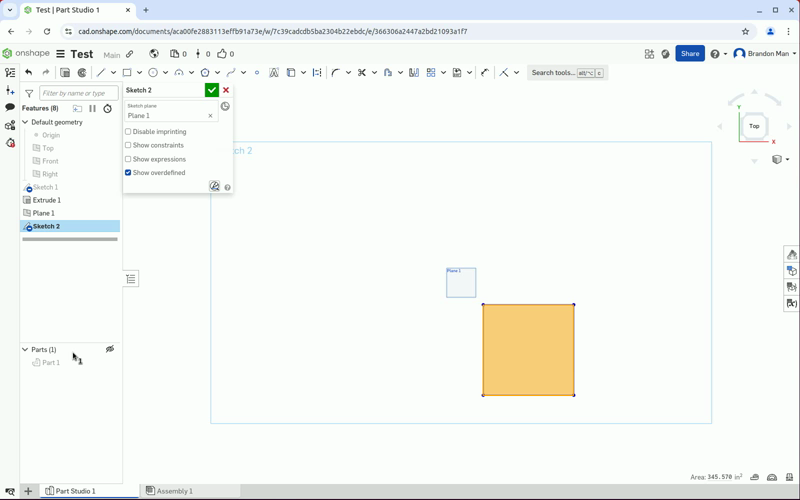
key(shift+y)
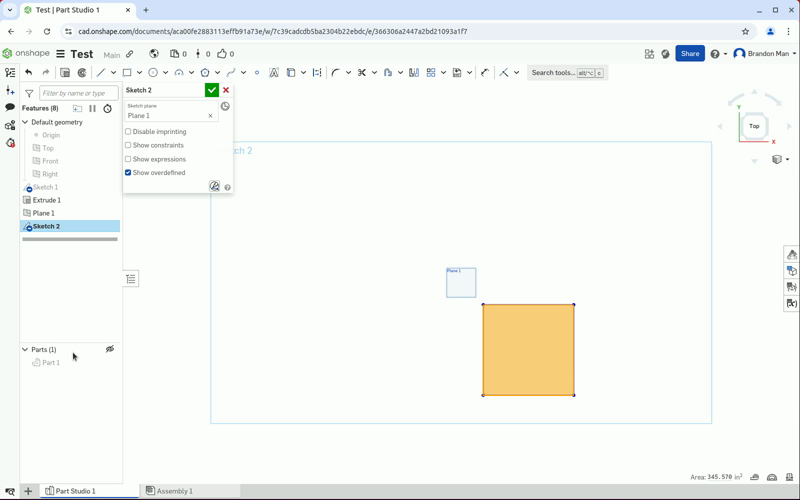
key(shift+e)
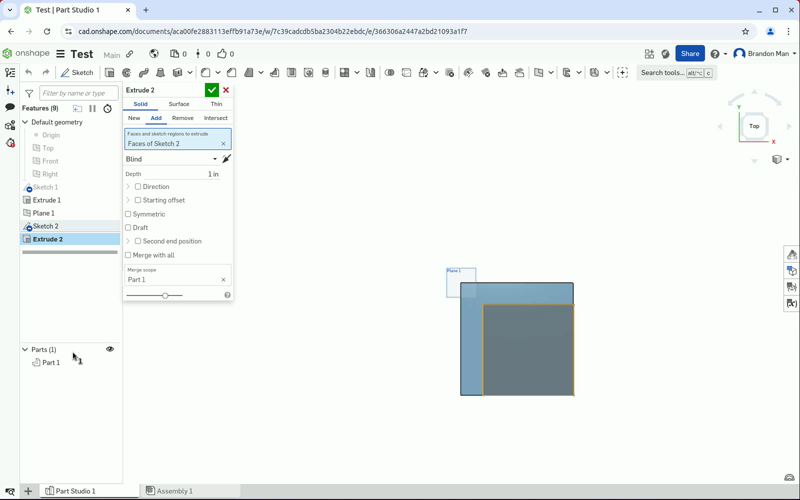
mouse_move(143, 106)
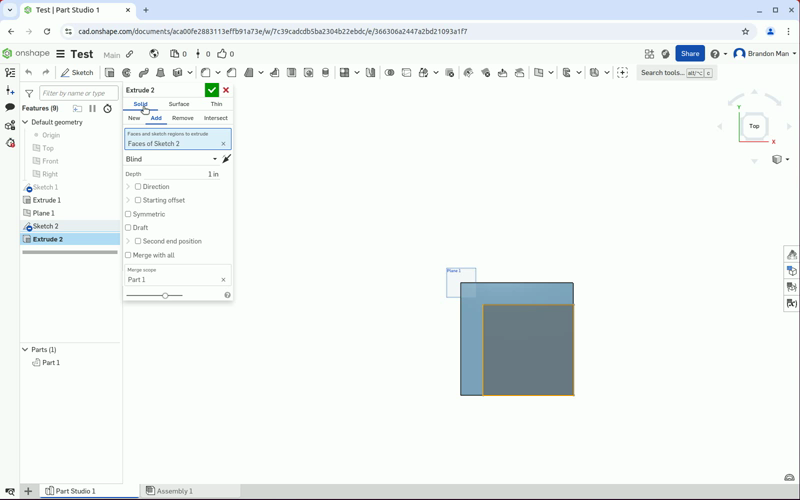
click(143, 106)
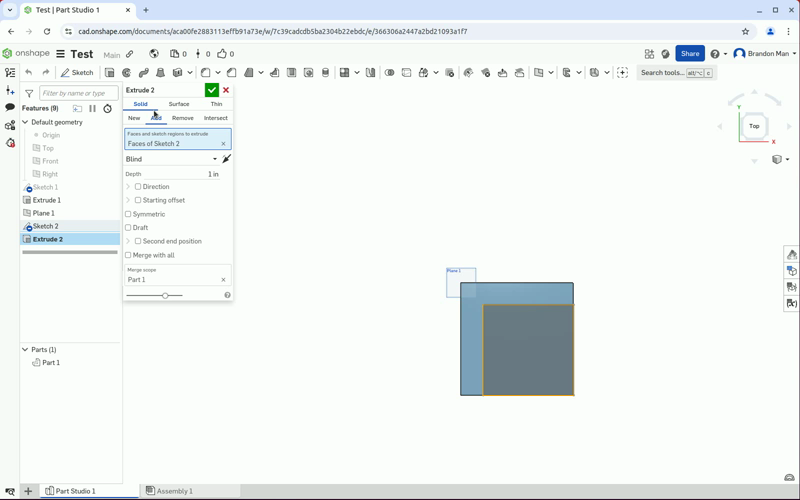
mouse_move(186, 120)
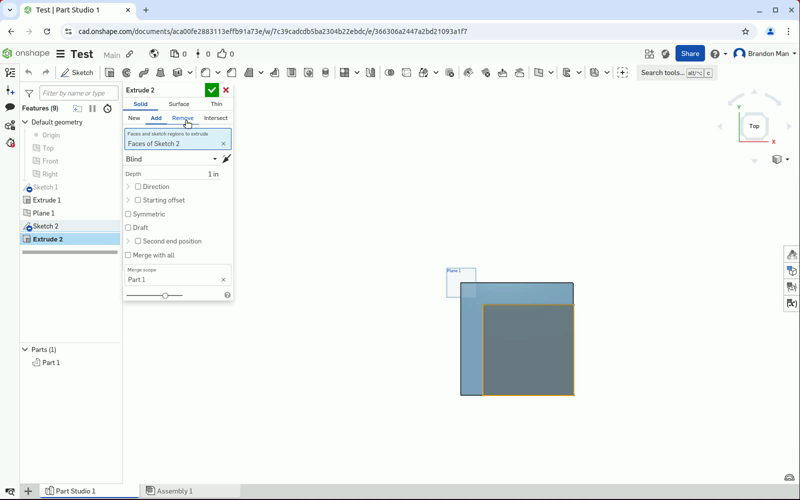
click(186, 120)
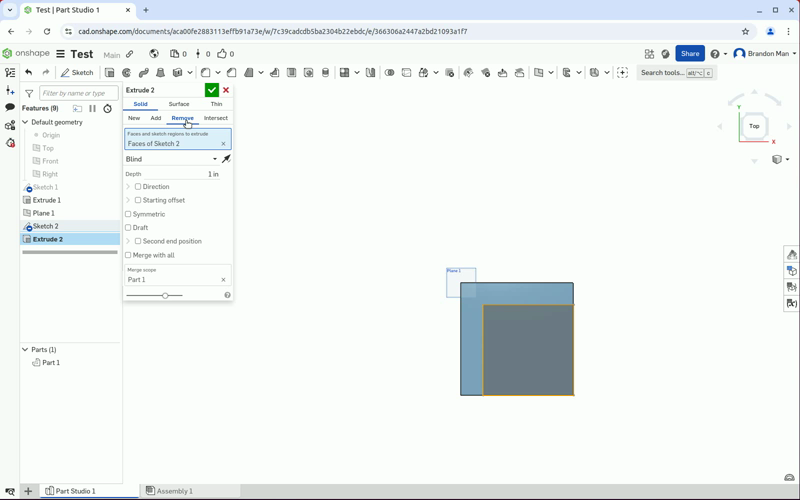
key(tab, 4)
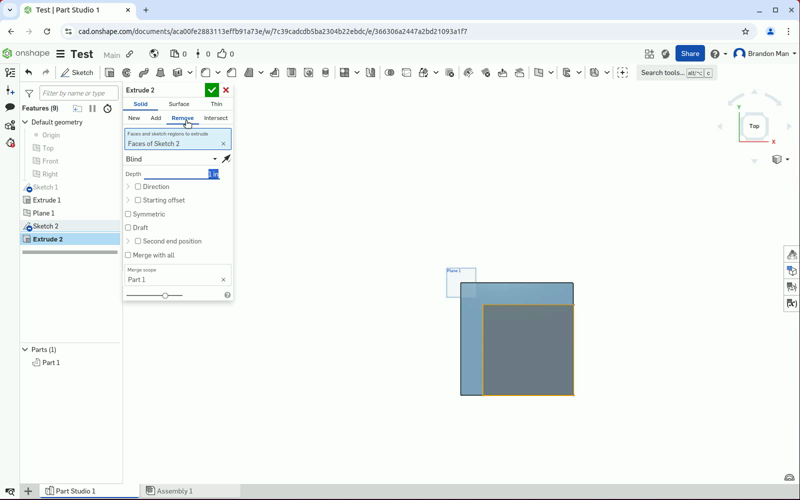
text(18.053)
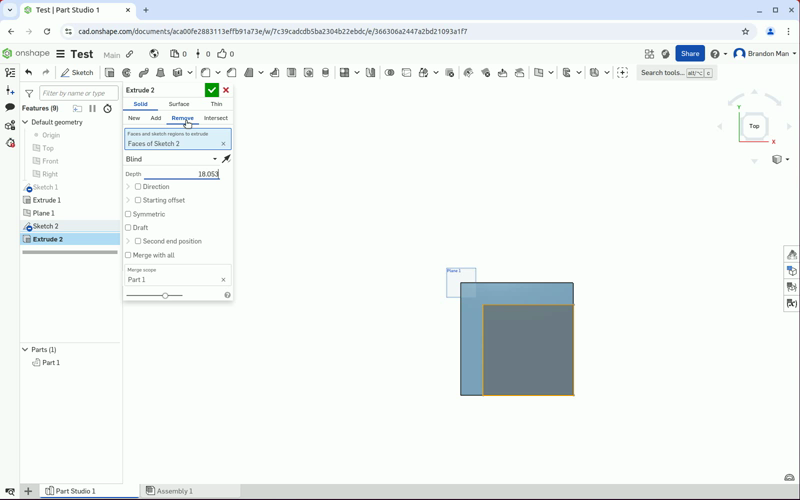
key(tab, 6)
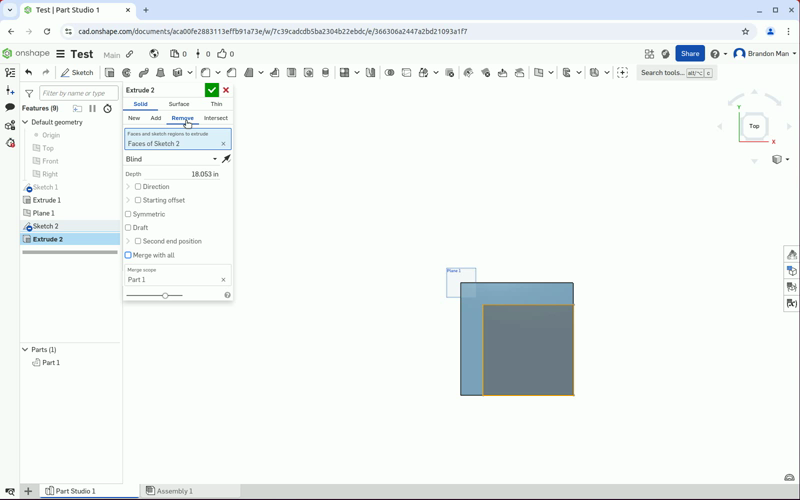
key(space)
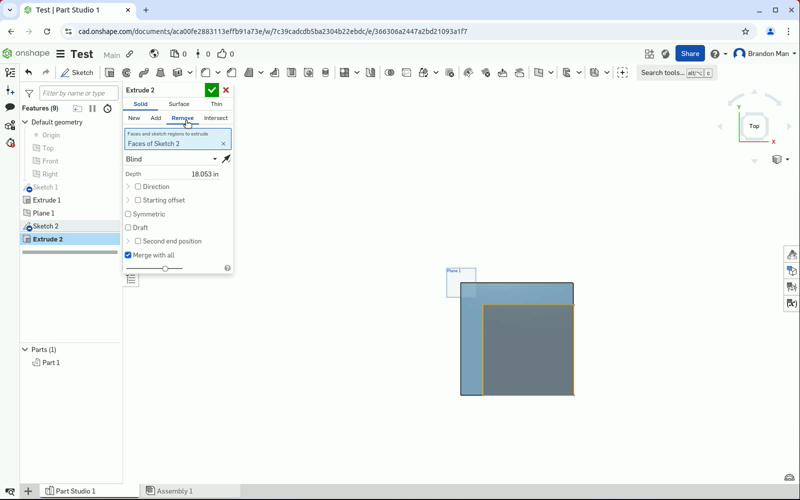
key(enter)
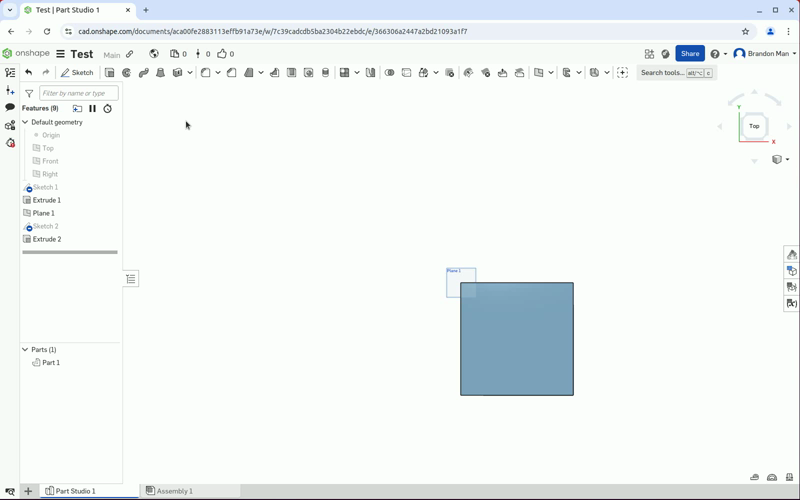
key(shift+h)
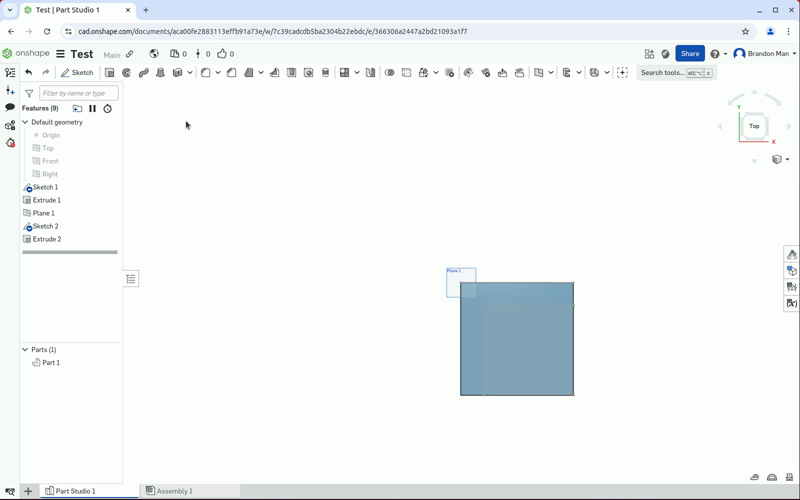
key(shift+h)
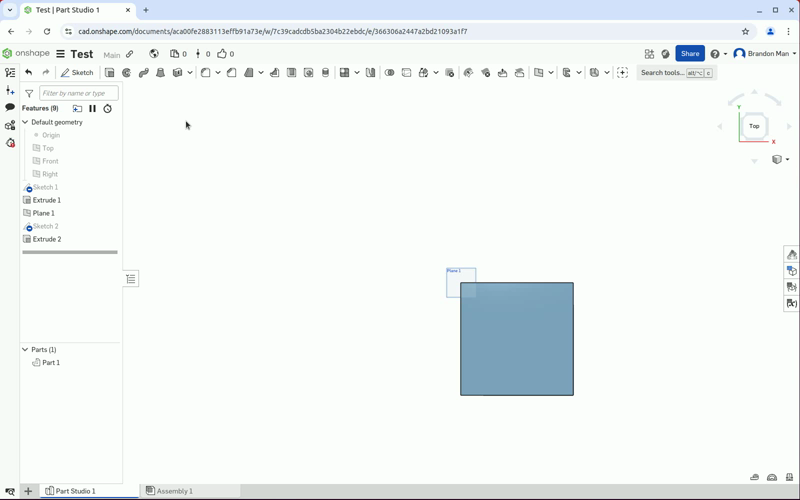
mouse_move(73, 189)
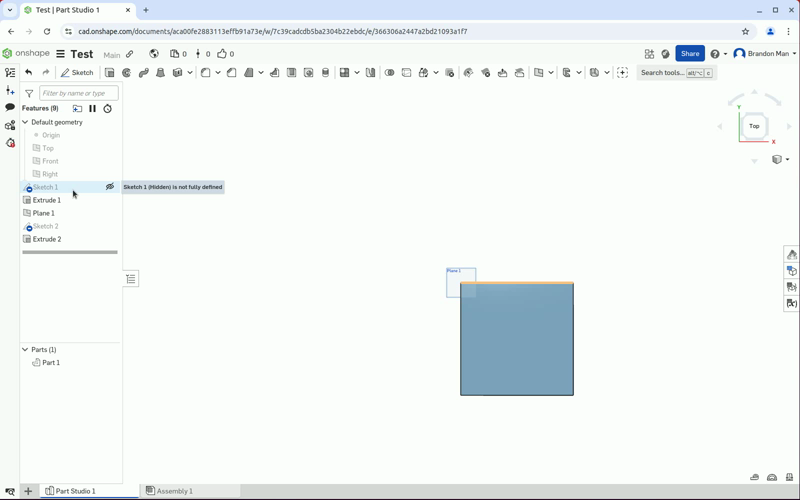
click(73, 189)
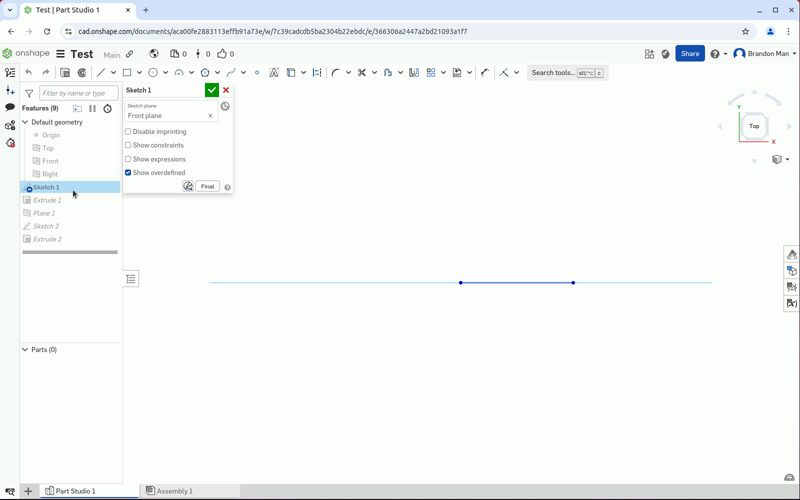
mouse_move(229, 92)
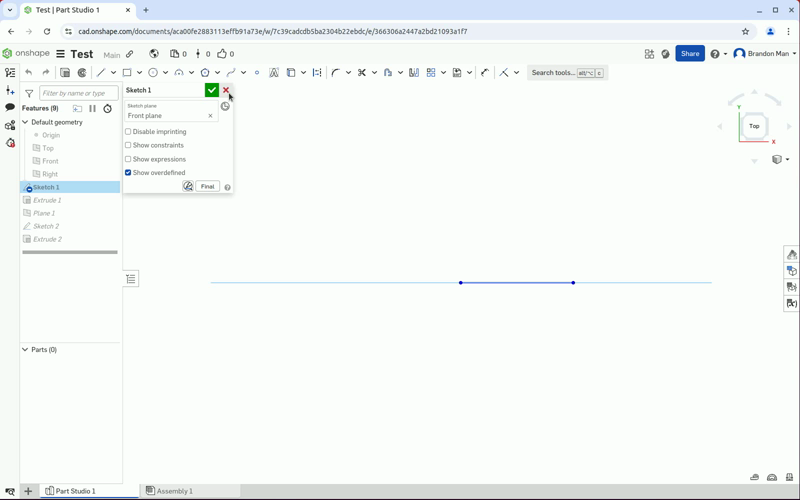
click(229, 92)
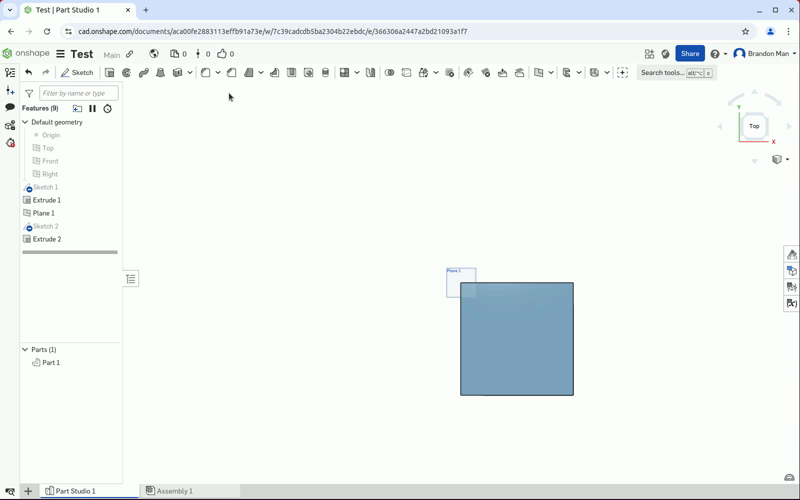
mouse_move(541, 75)
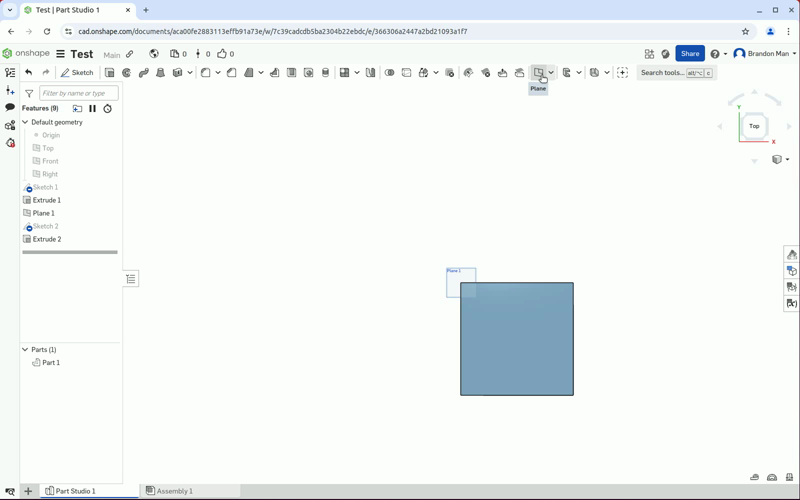
click(541, 75)
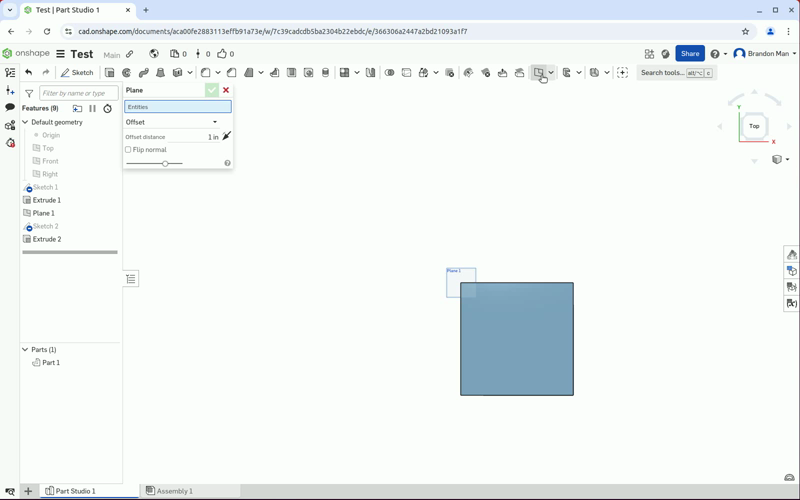
mouse_move(73, 150)
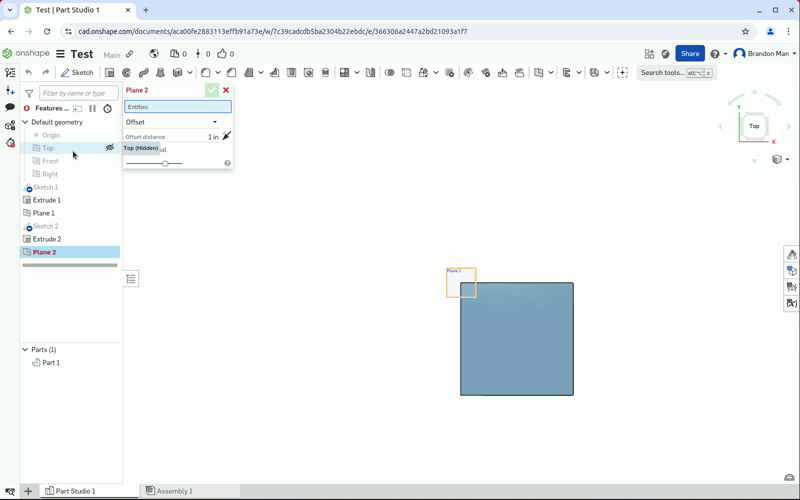
click(73, 150)
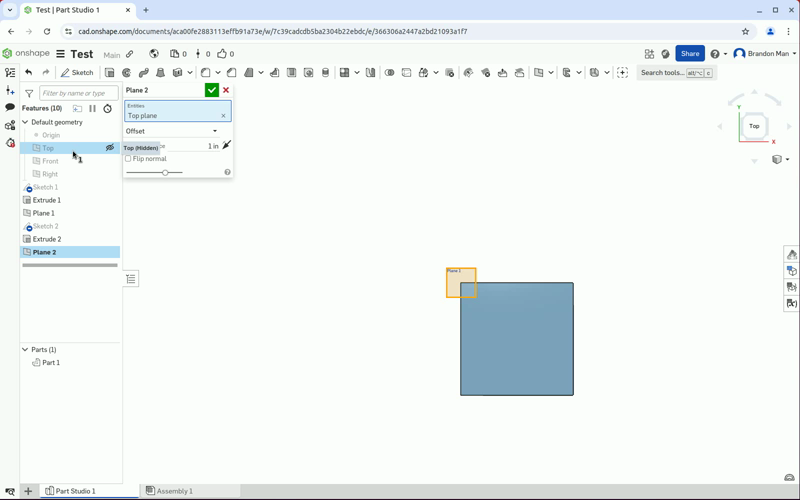
key(tab, 2)
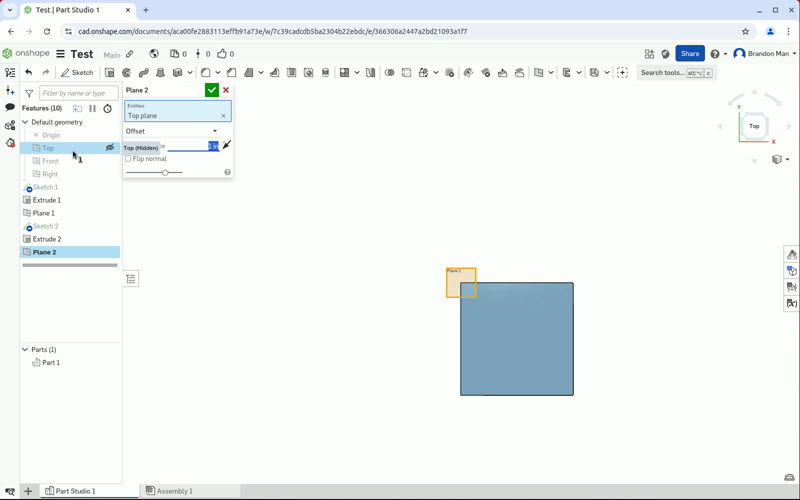
text(5.053)
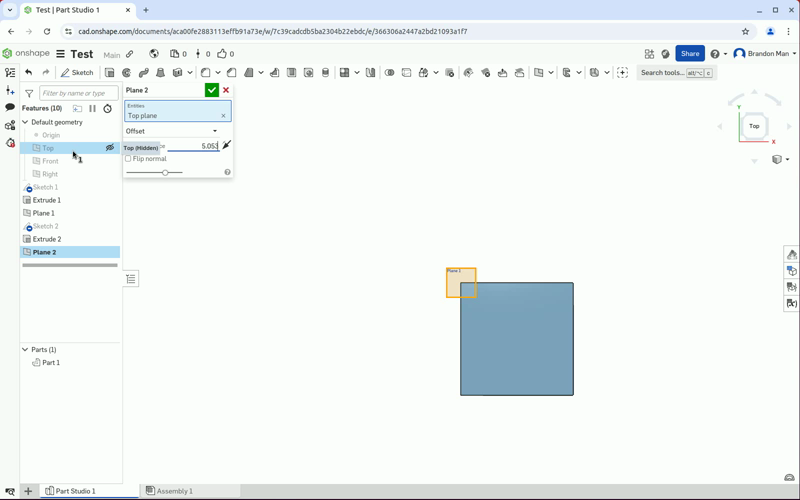
key(enter, 2)
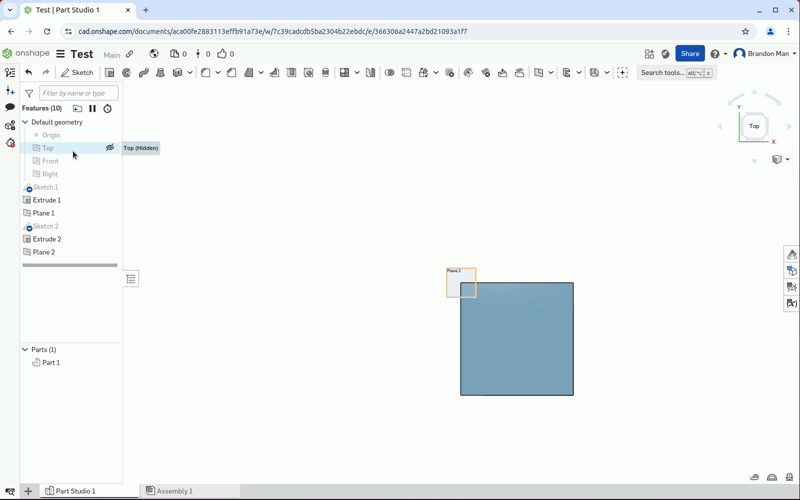
key(shift+s)
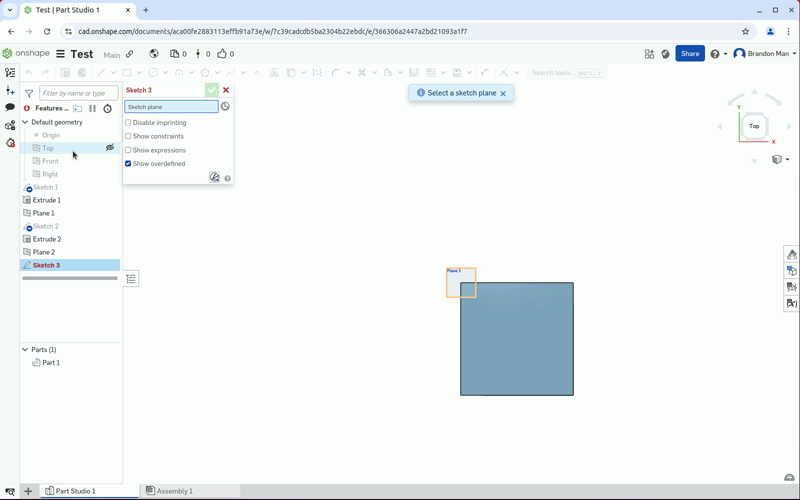
mouse_move(73, 254)
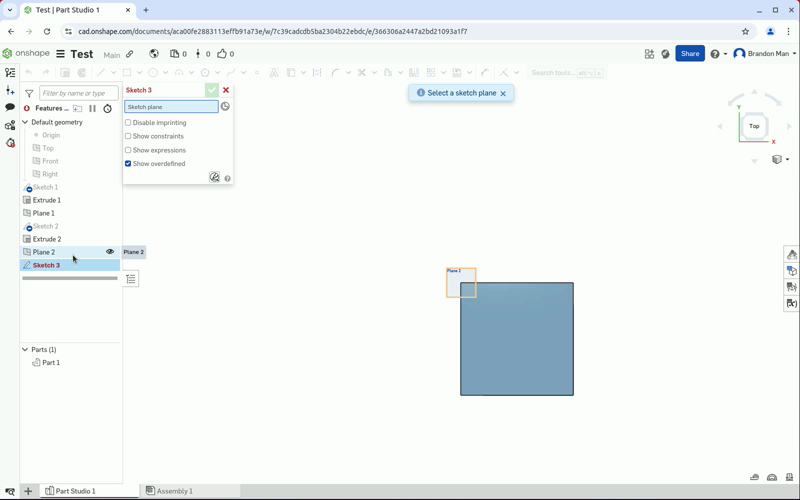
click(73, 254)
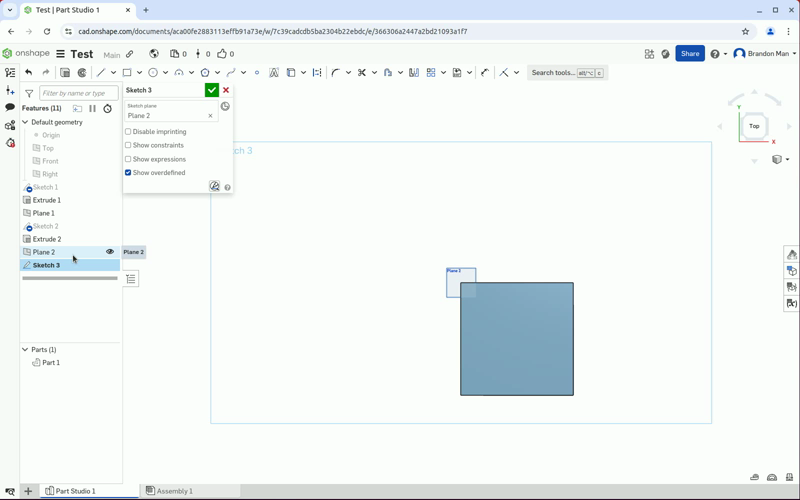
mouse_move(73, 352)
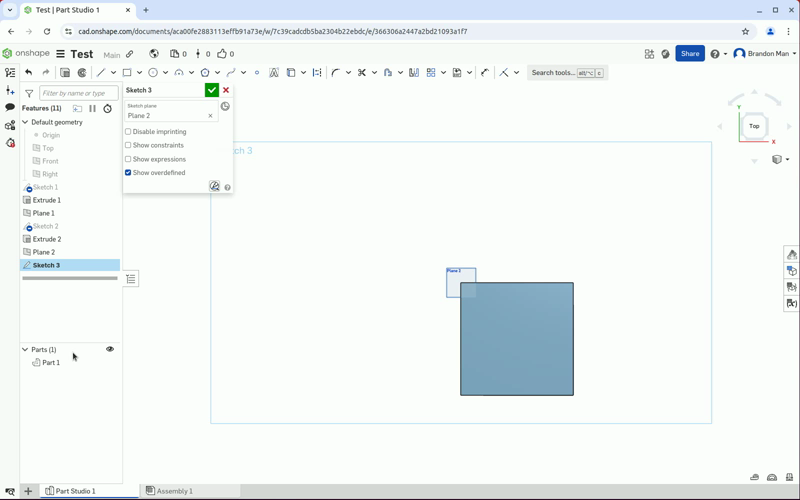
key(y)
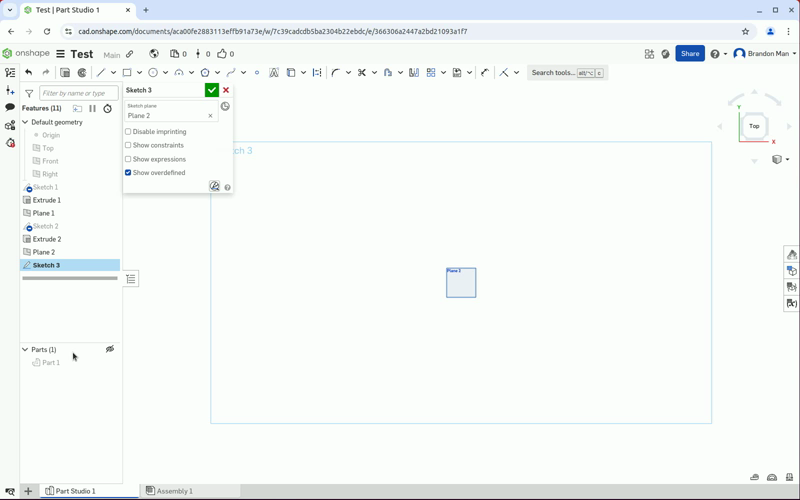
key(l)
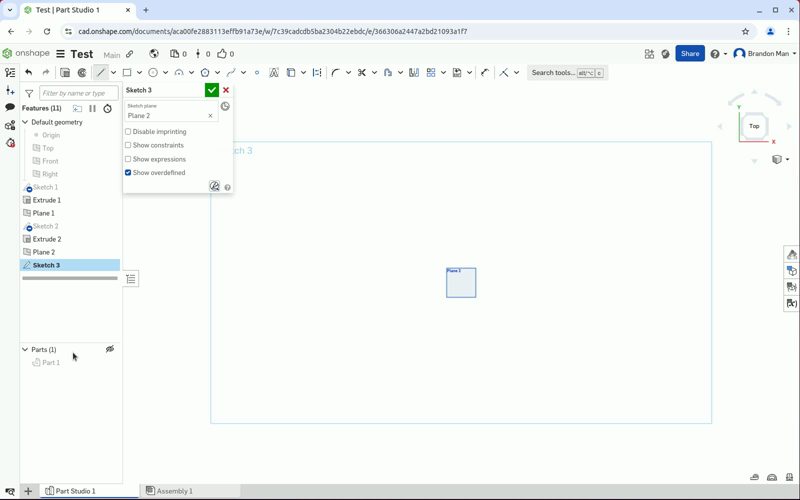
key_down(shift)
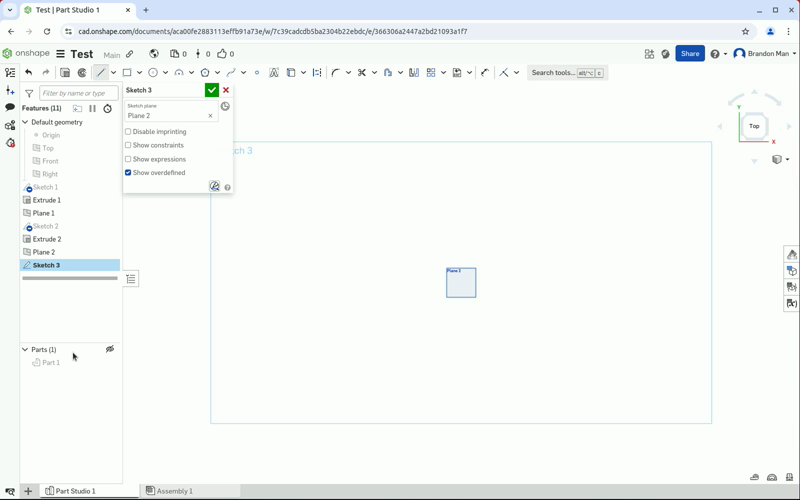
mouse_move(551, 395)
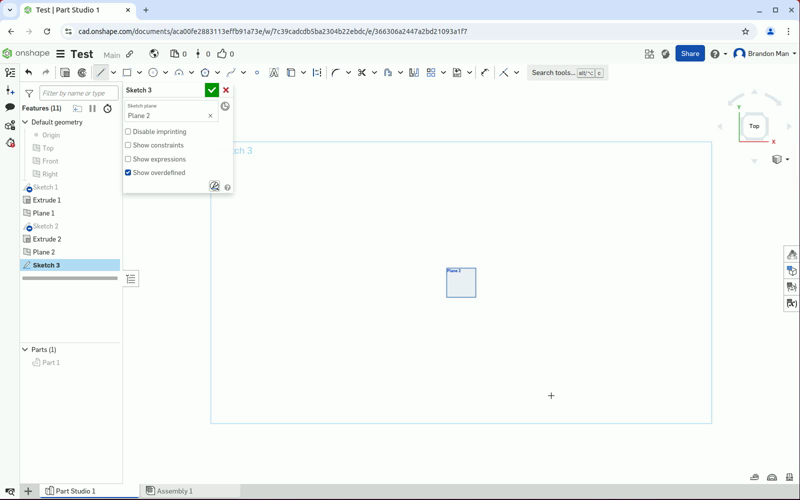
click(551, 395)
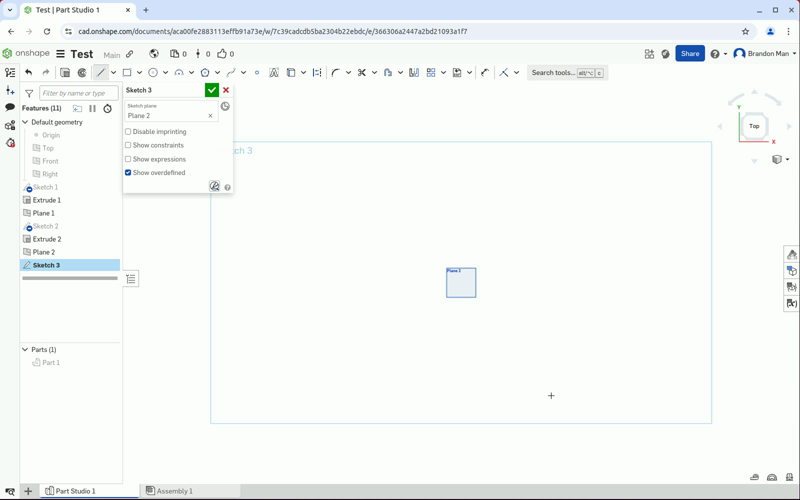
key_up(shift)
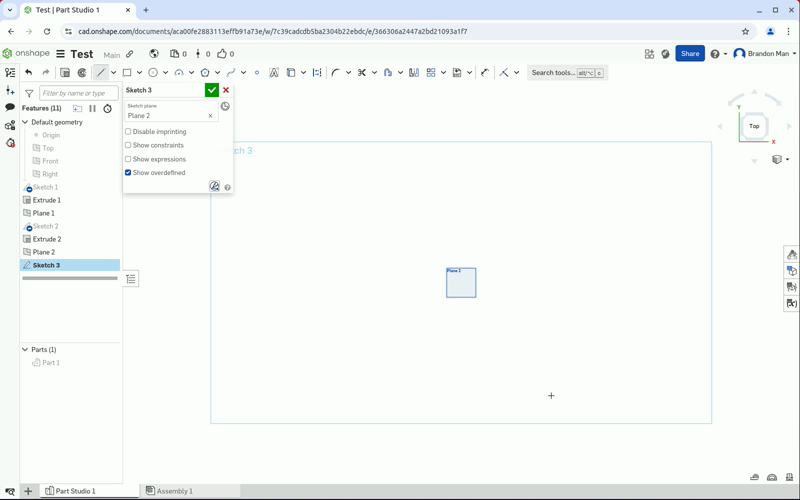
key_down(shift)
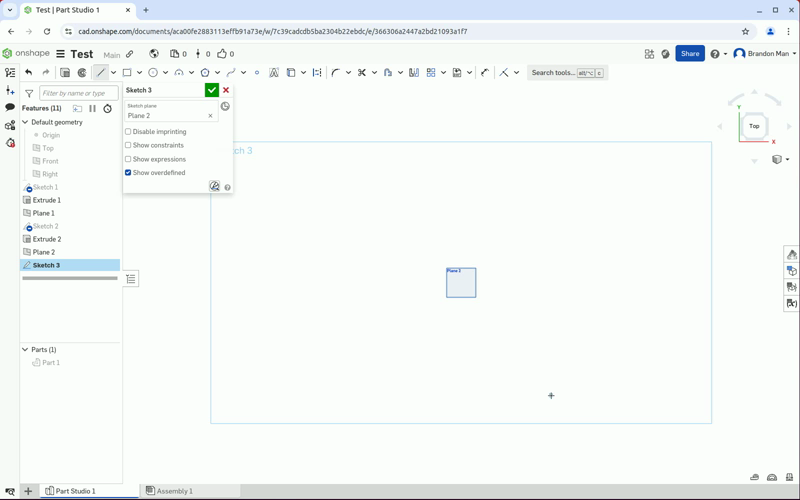
mouse_move(581, 395)
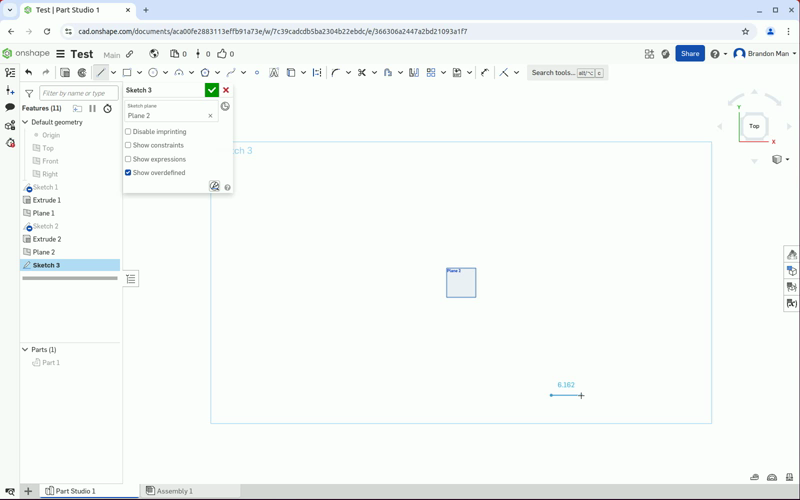
mouse_move(574, 395)
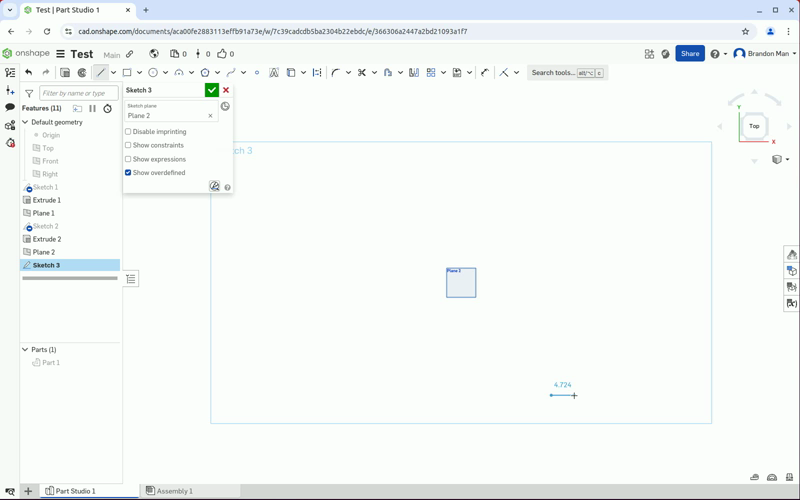
click(574, 395)
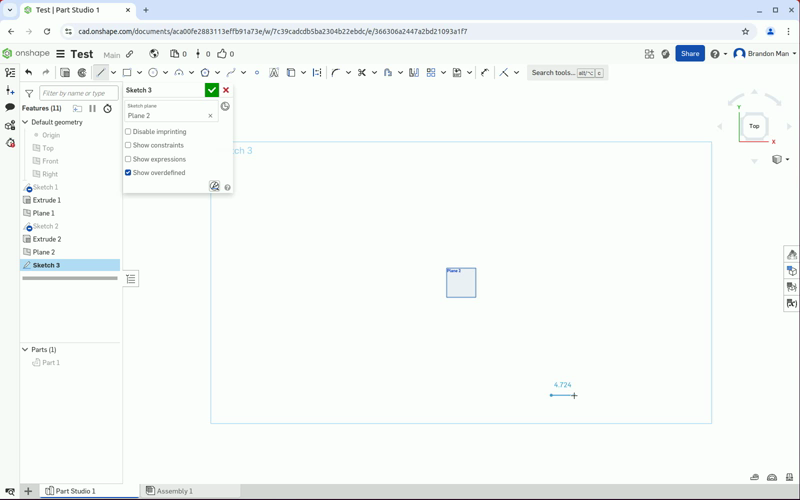
key_up(shift)
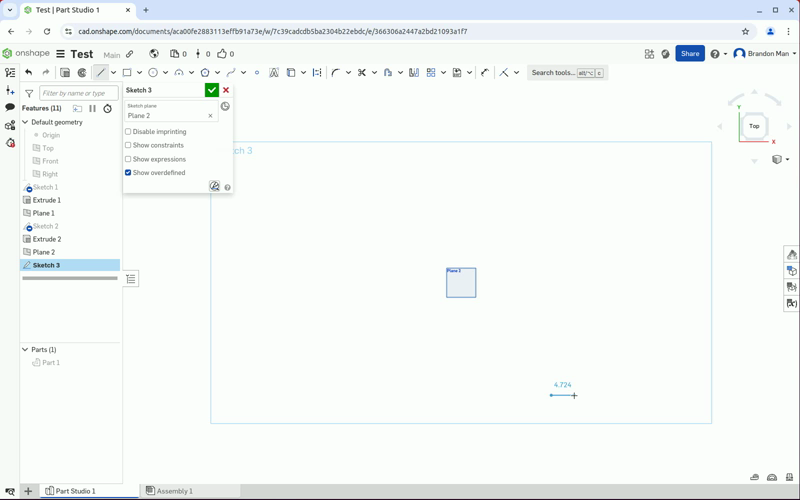
key_down(shift)
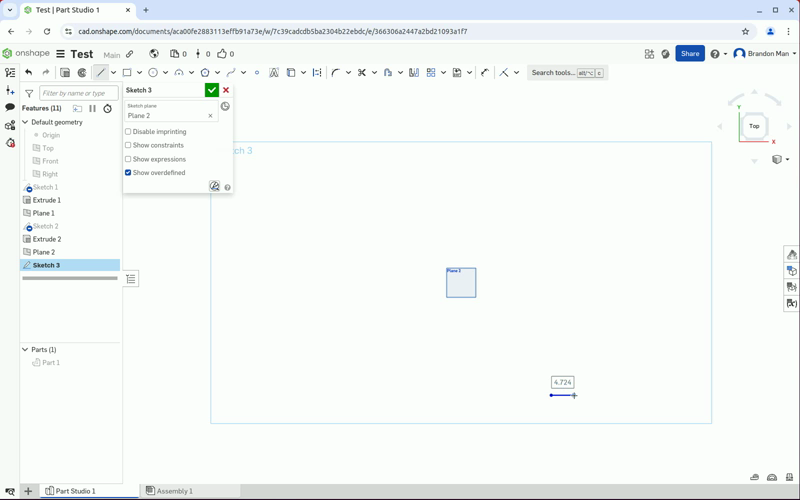
mouse_move(589, 395)
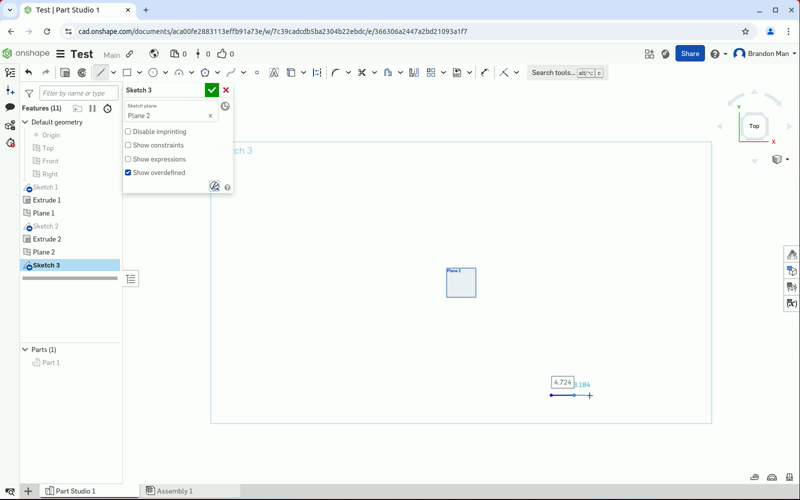
mouse_move(574, 372)
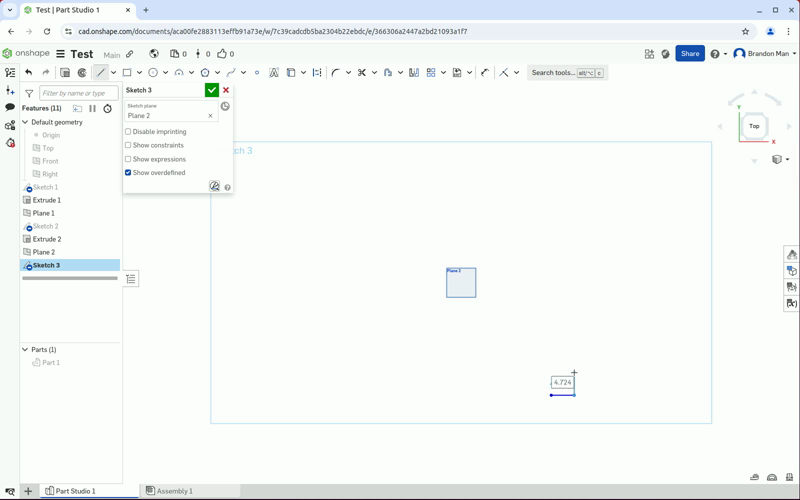
click(574, 372)
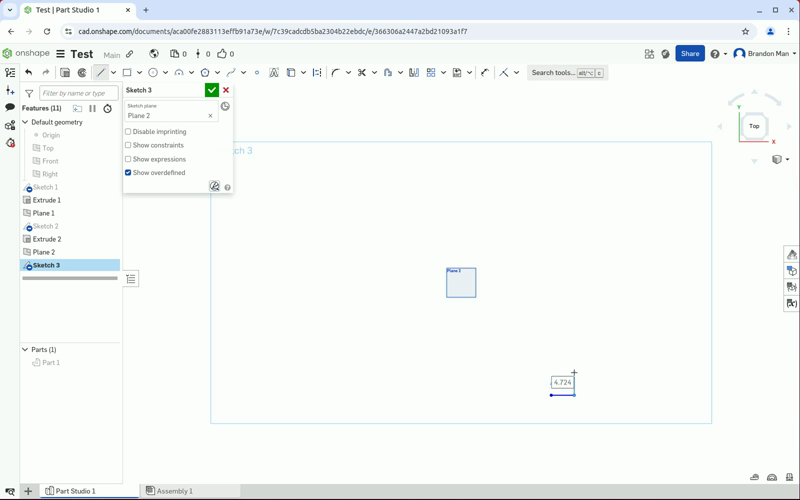
key_up(shift)
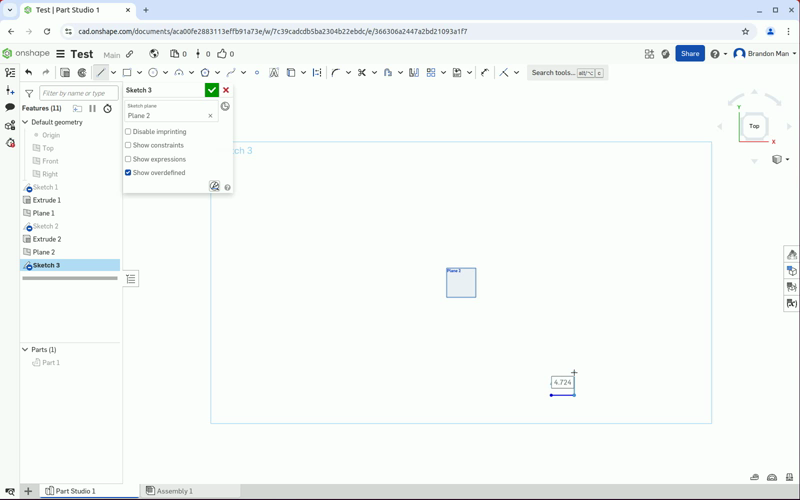
key_down(shift)
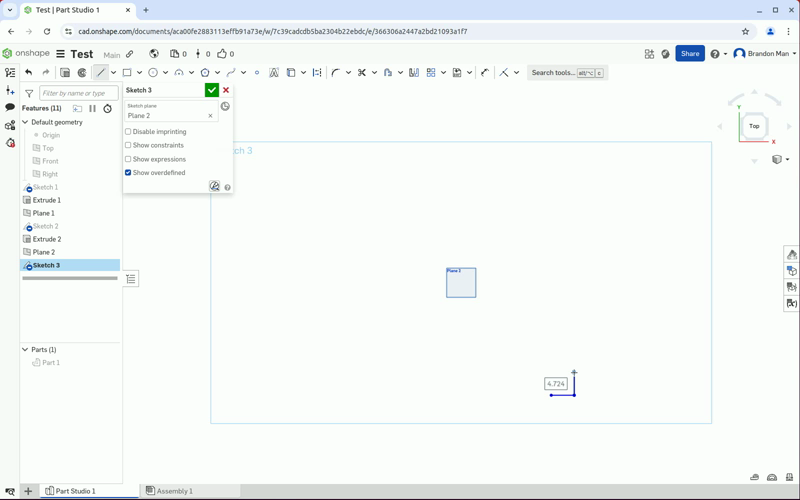
mouse_move(589, 372)
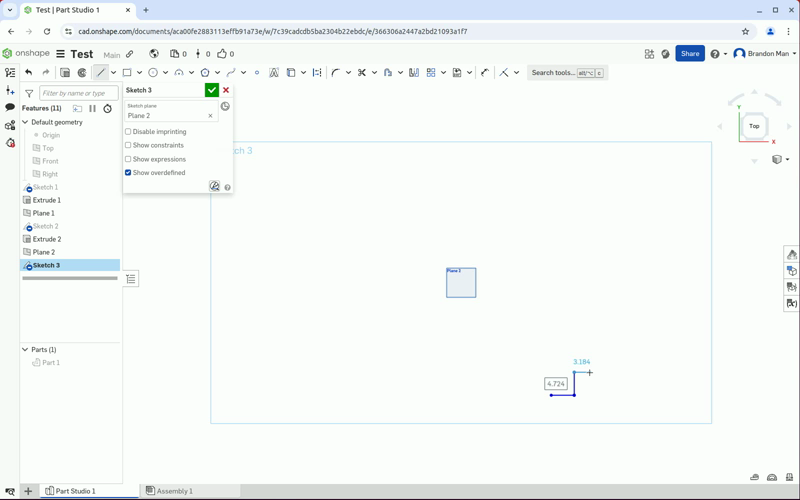
mouse_move(551, 372)
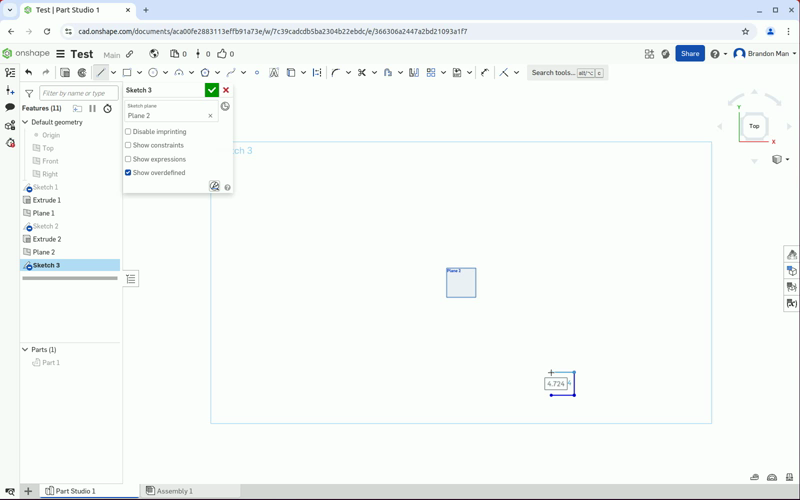
click(551, 372)
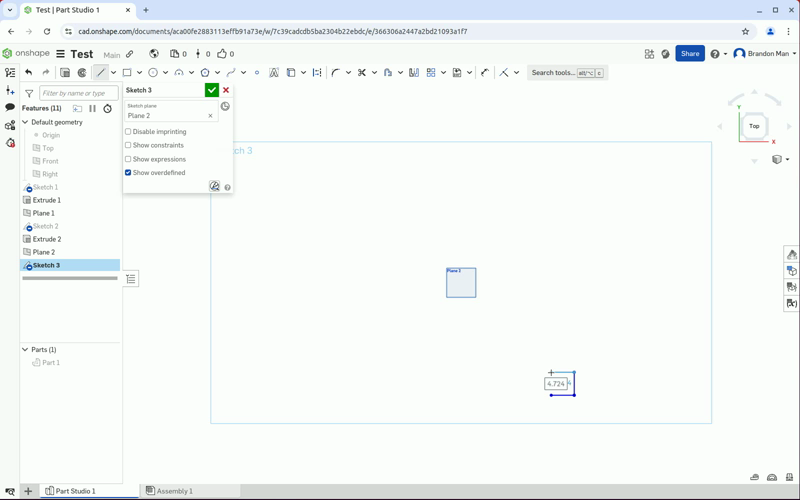
key_up(shift)
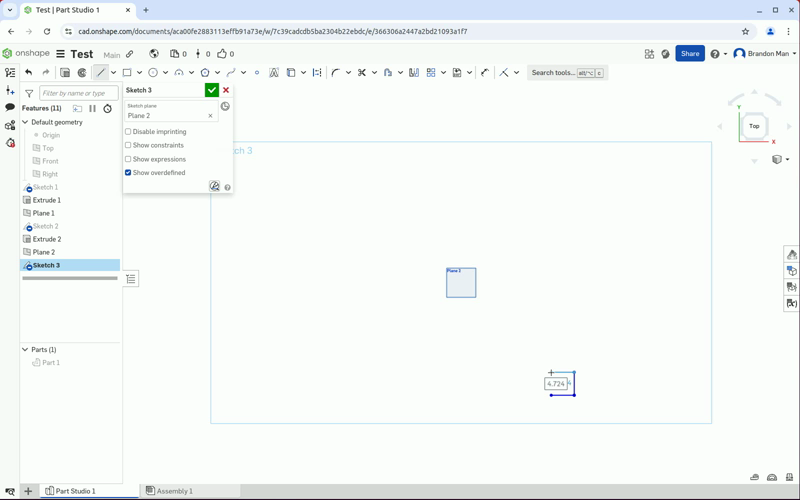
mouse_move(581, 372)
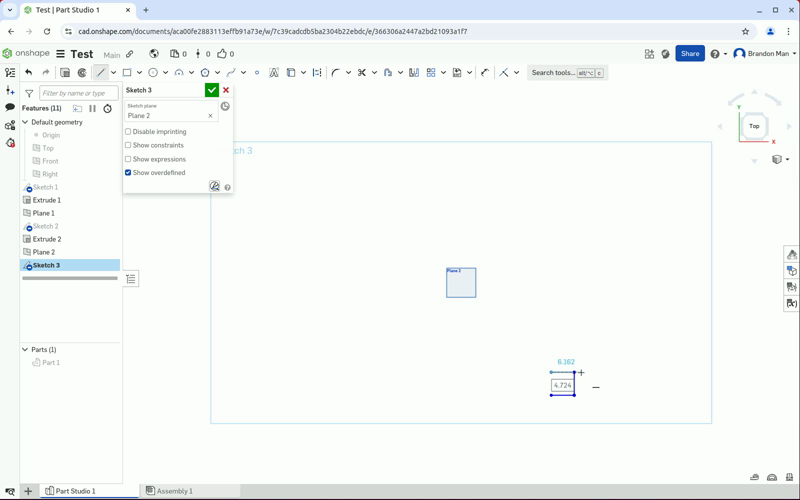
key_down(shift)
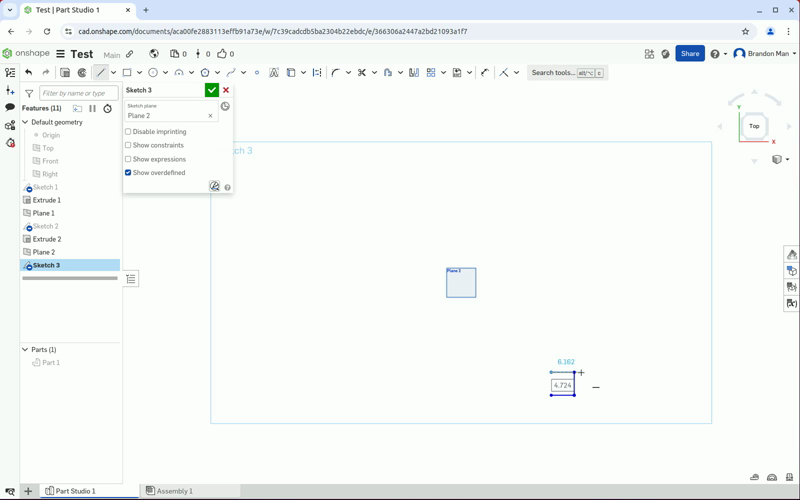
mouse_move(551, 395)
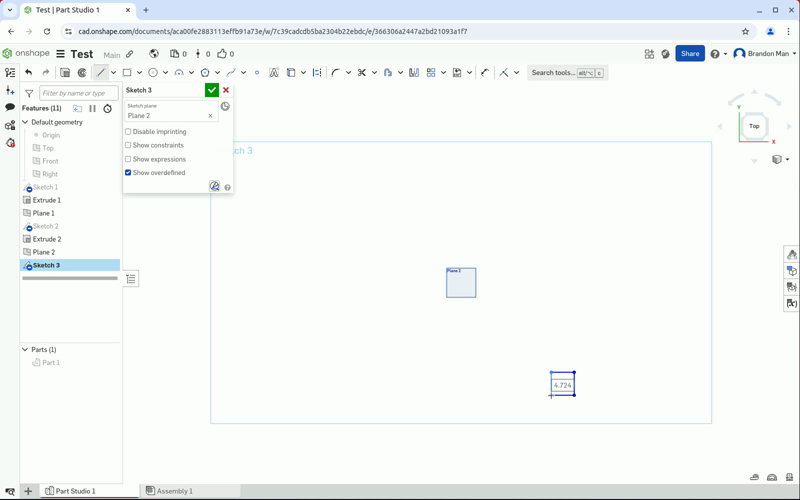
key_up(shift)
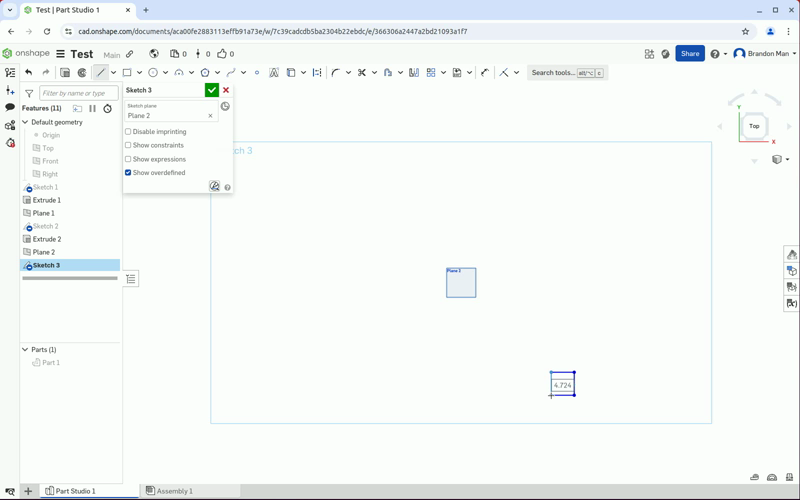
click(551, 395)
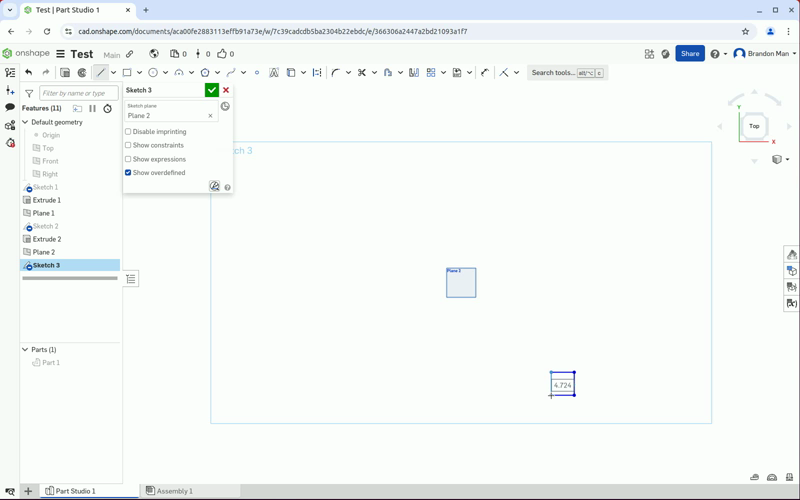
key(esc)
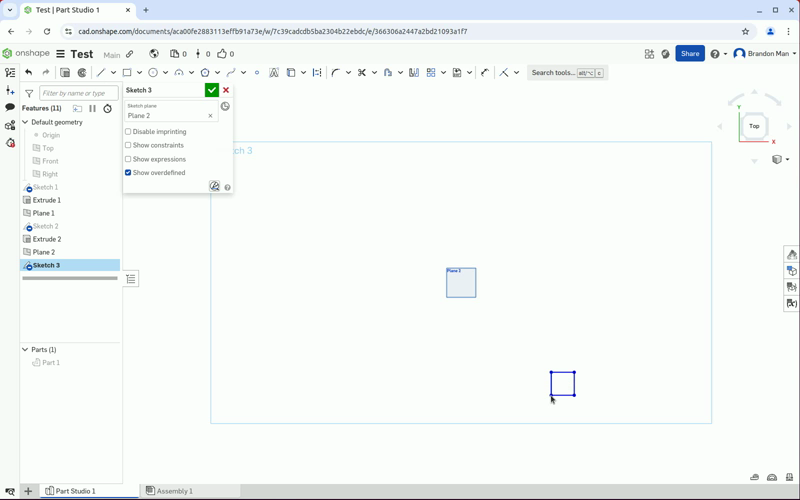
mouse_move(568, 386)
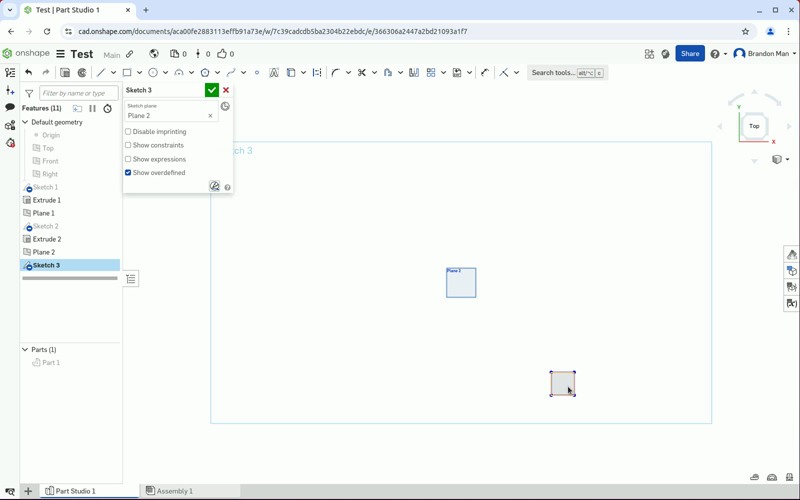
scroll(6)
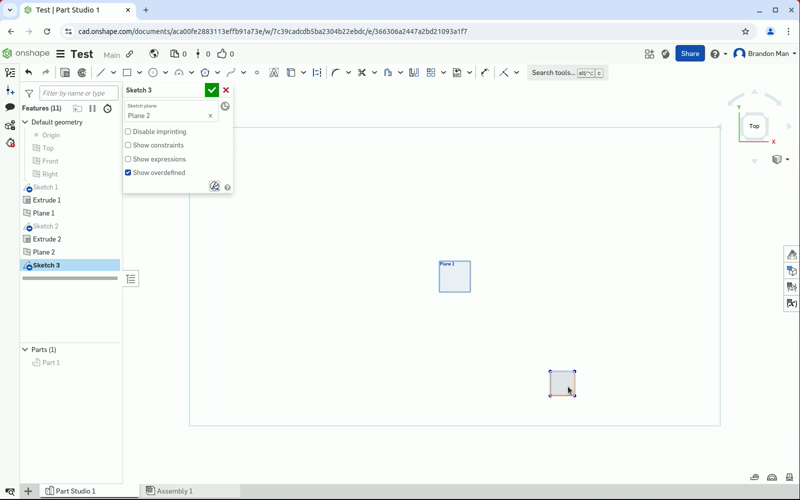
scroll(6)
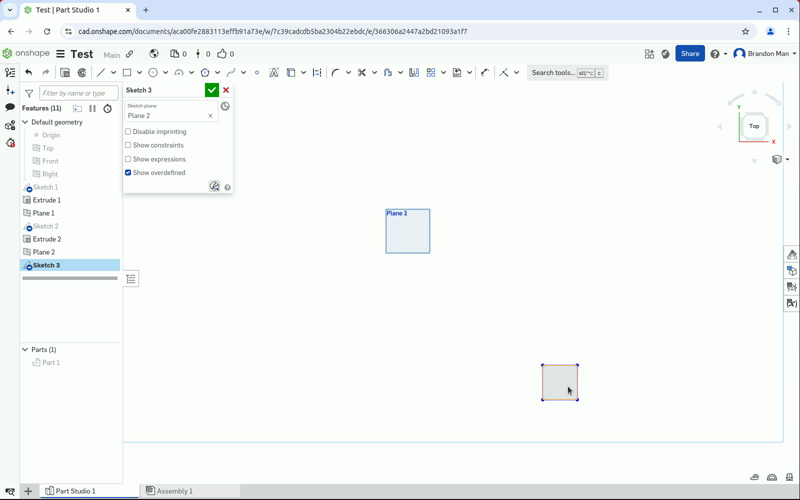
scroll(6)
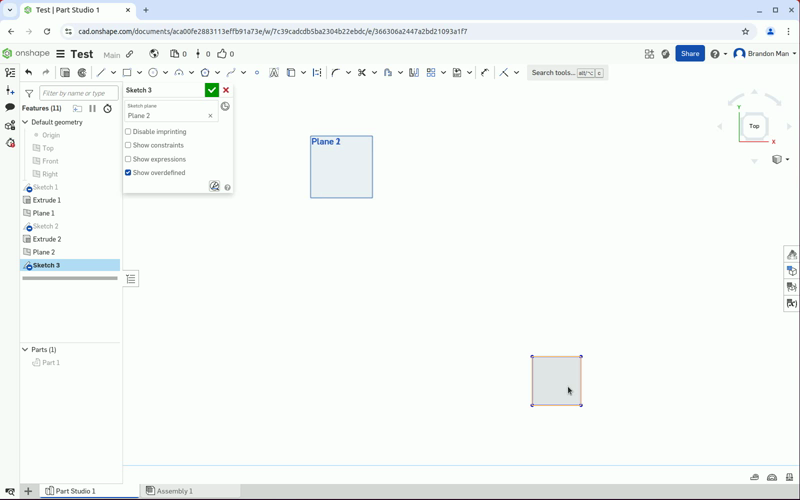
scroll(6)
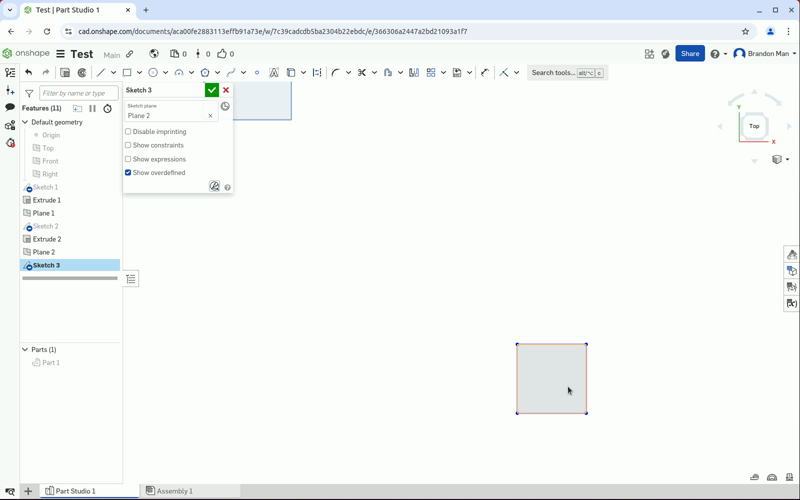
scroll(6)
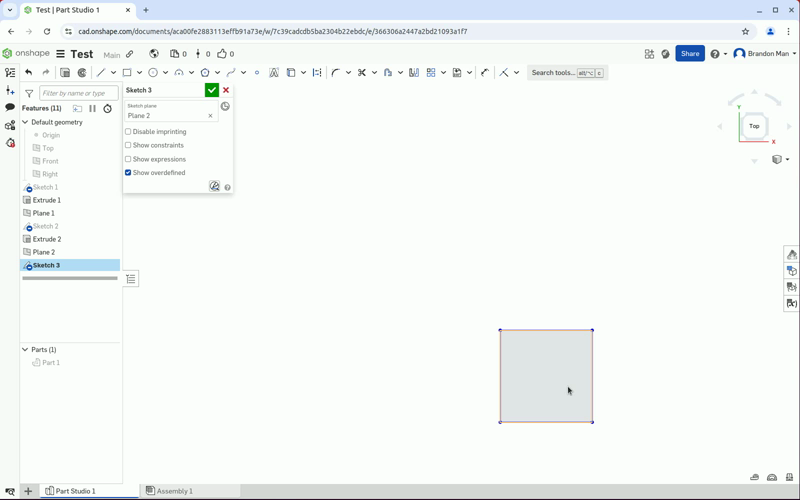
scroll(6)
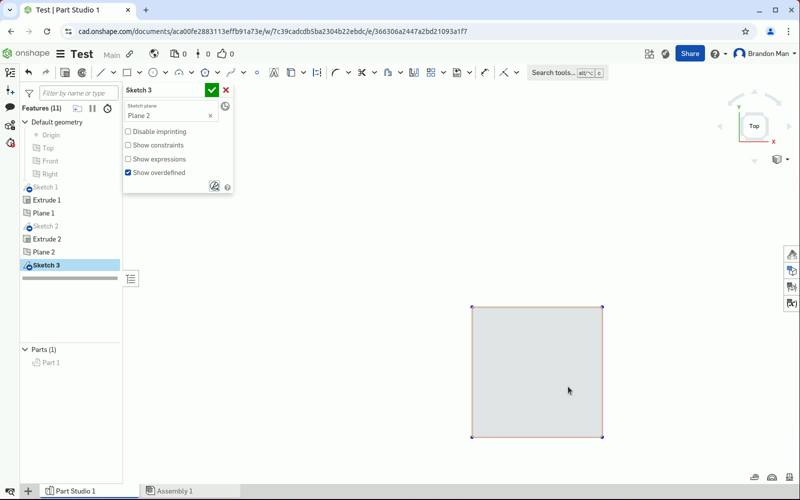
scroll(6)
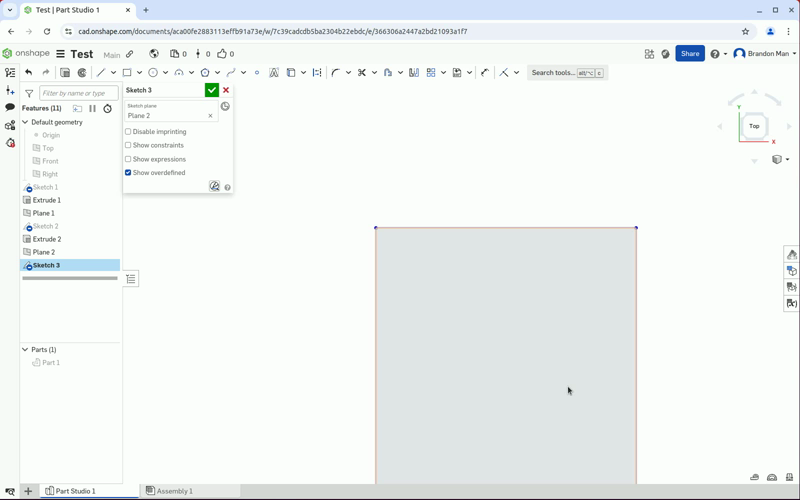
click(568, 386)
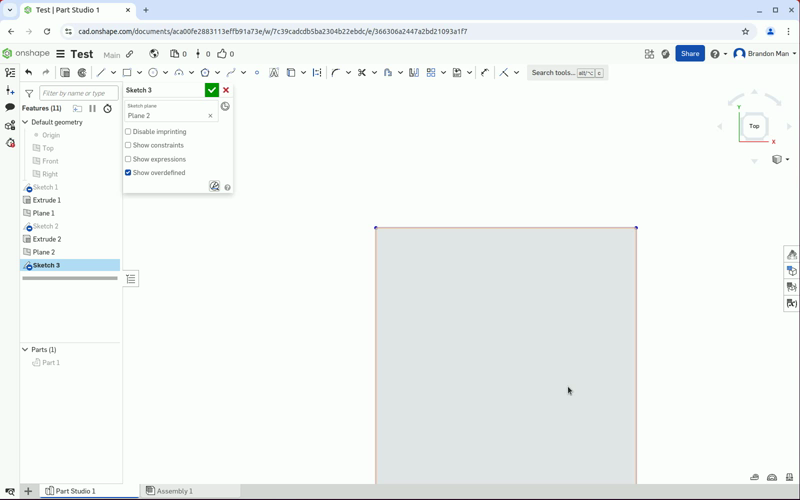
scroll(-6)
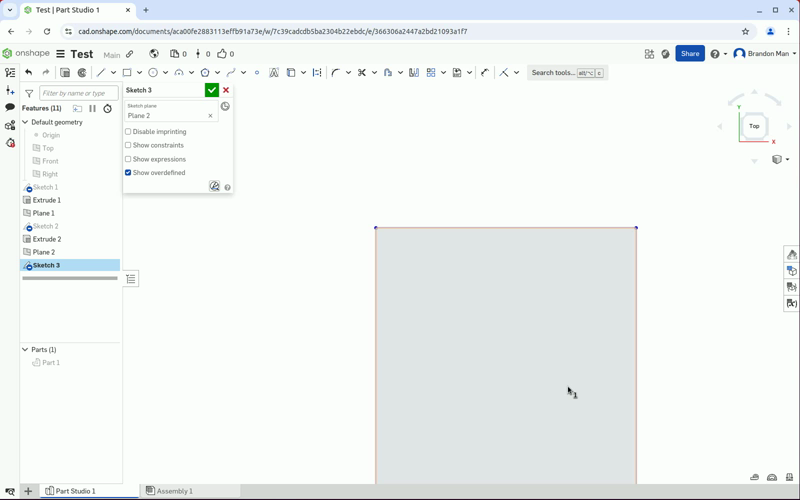
scroll(-6)
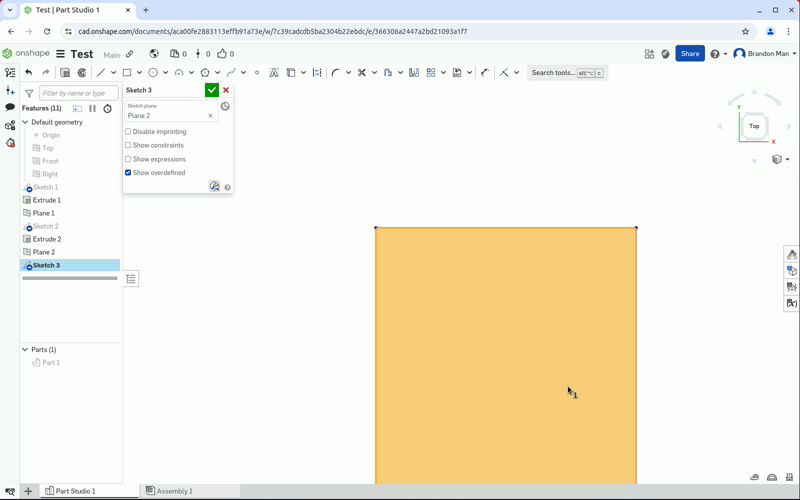
scroll(-6)
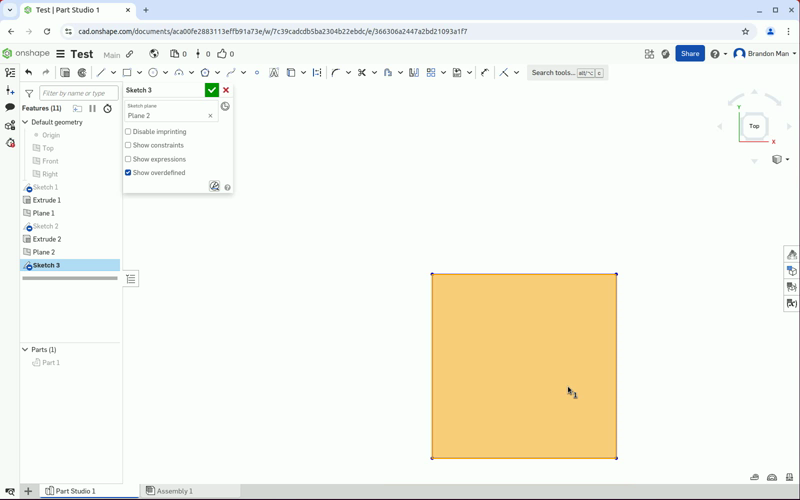
scroll(-6)
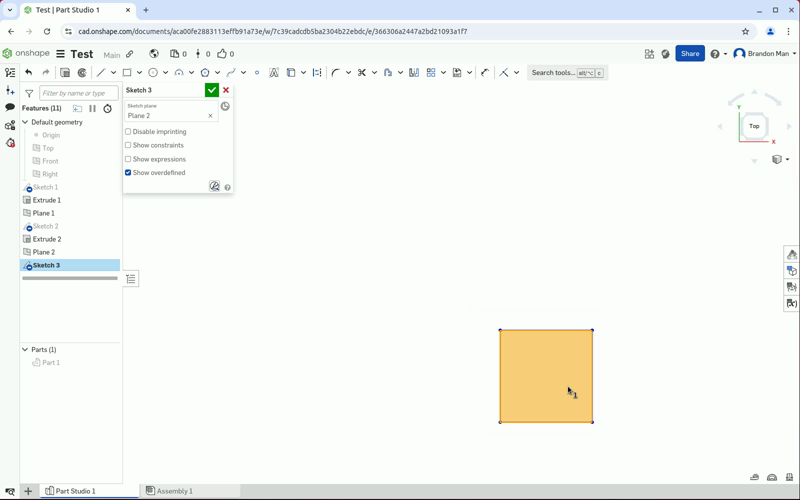
scroll(-6)
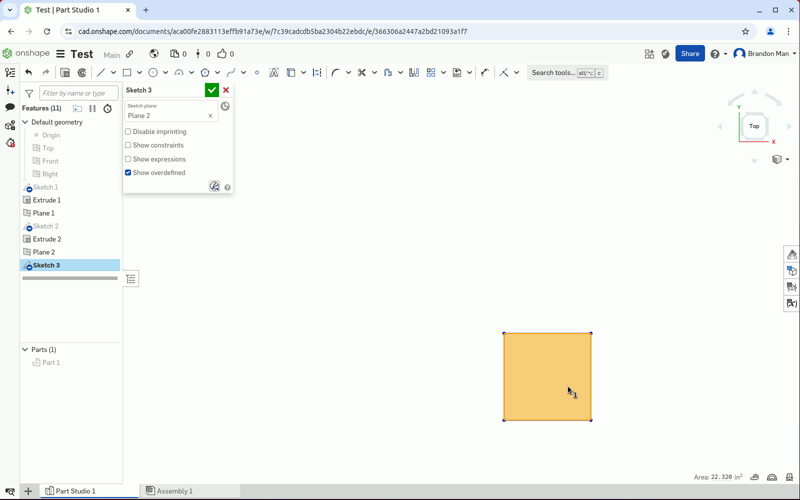
scroll(-6)
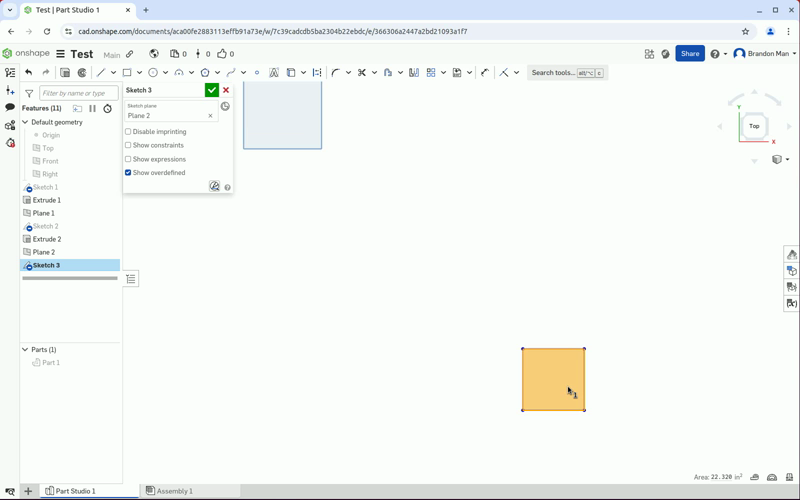
scroll(-6)
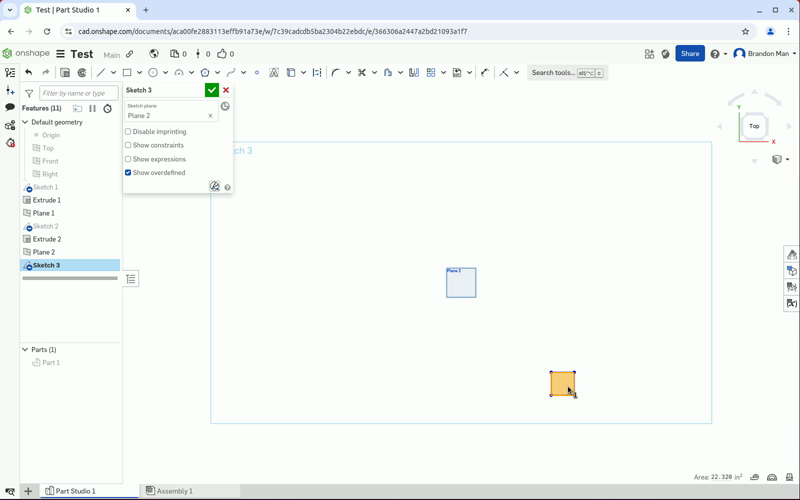
mouse_move(73, 352)
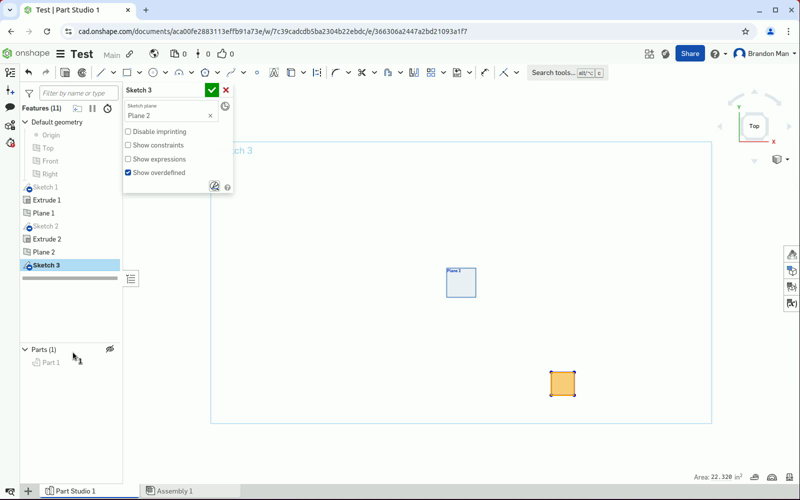
key(shift+y)
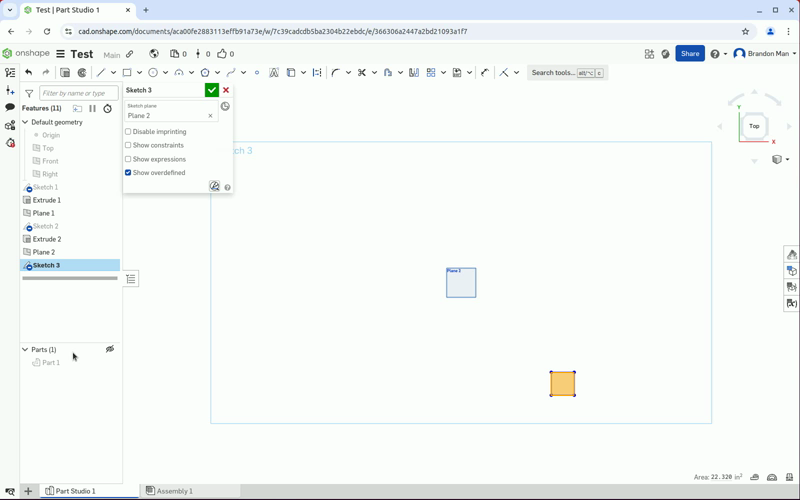
key(shift+e)
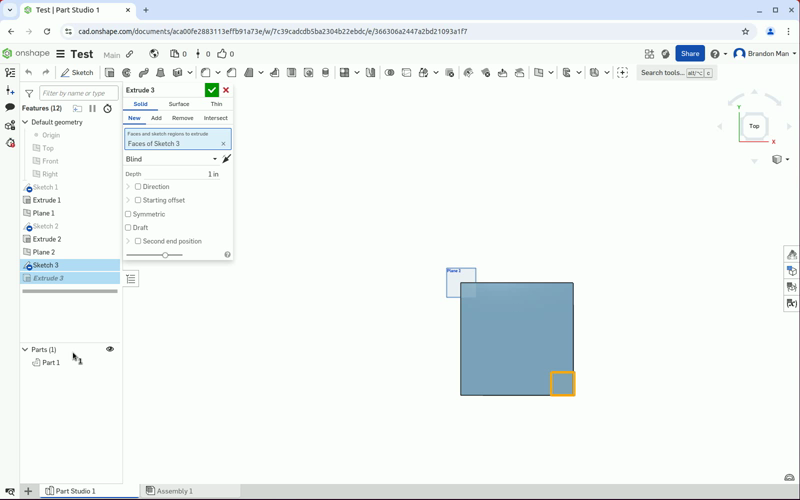
mouse_move(143, 106)
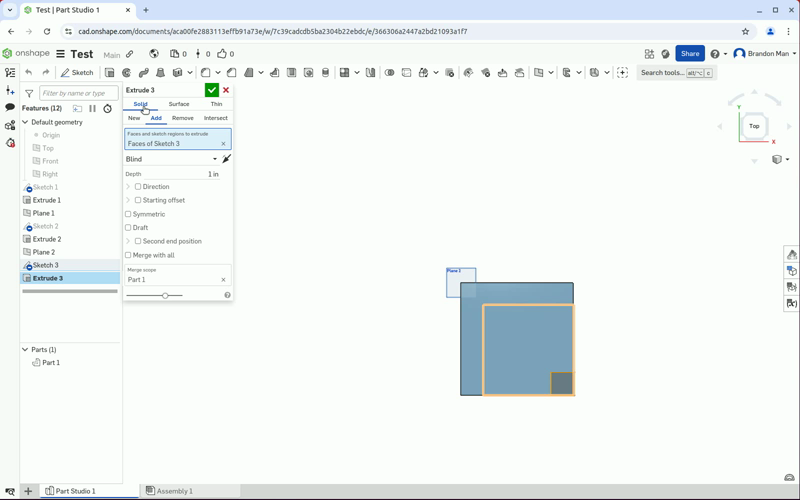
click(143, 106)
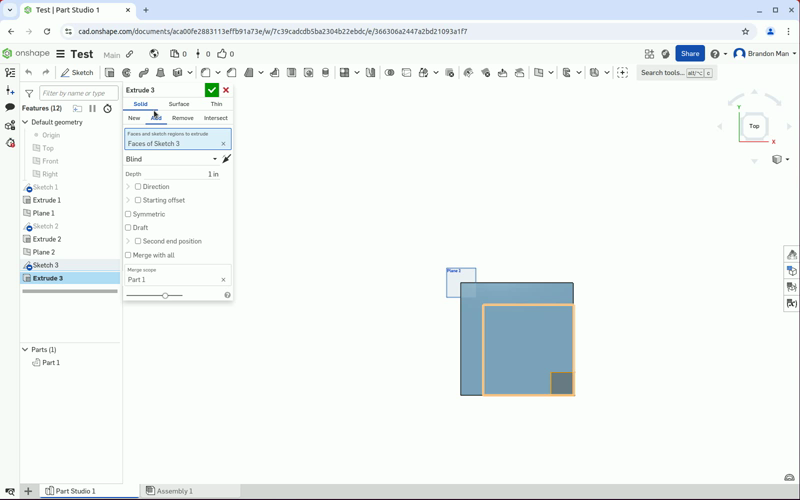
mouse_move(186, 120)
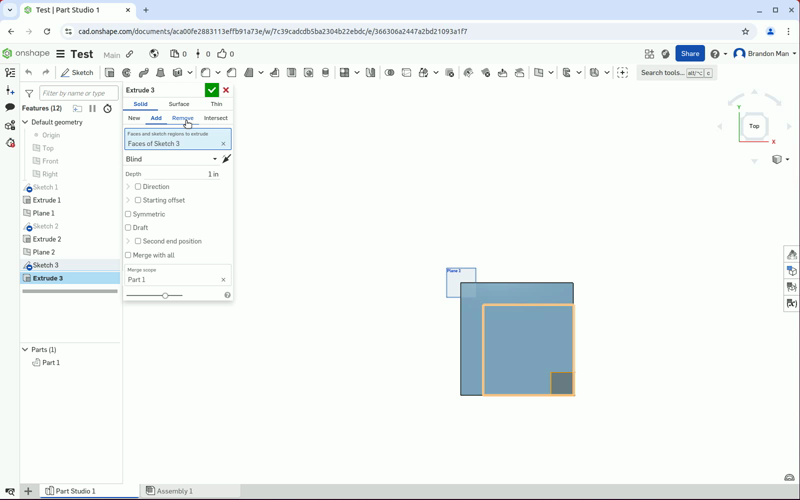
click(186, 120)
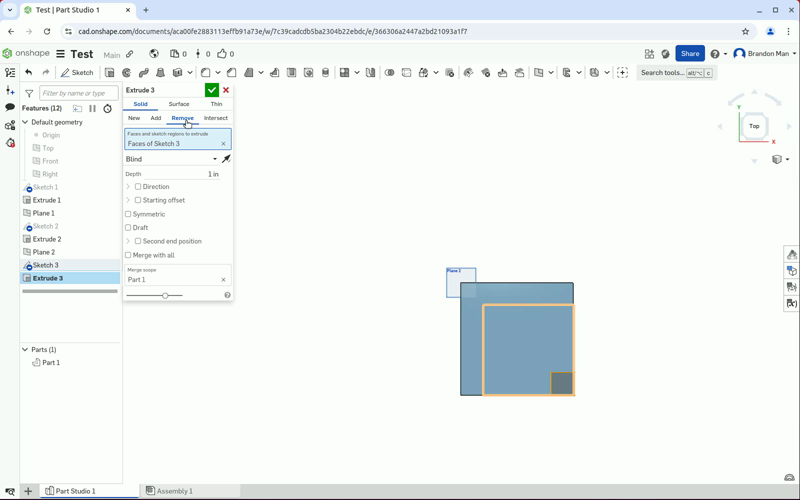
key(tab, 4)
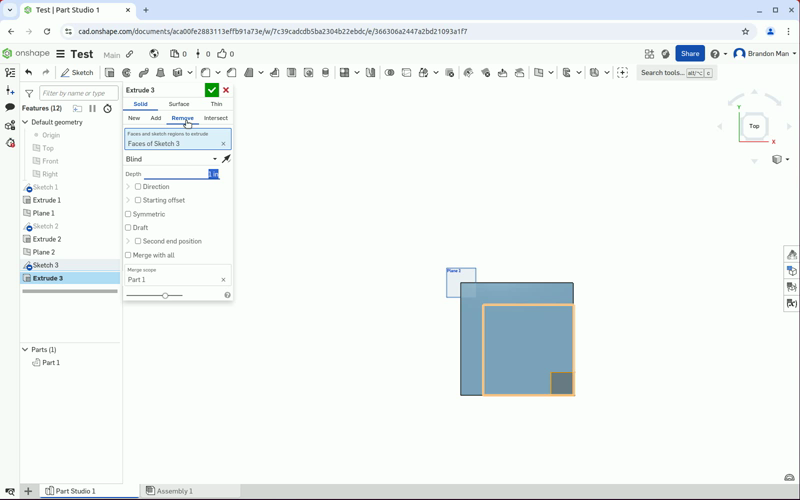
text(9.147)
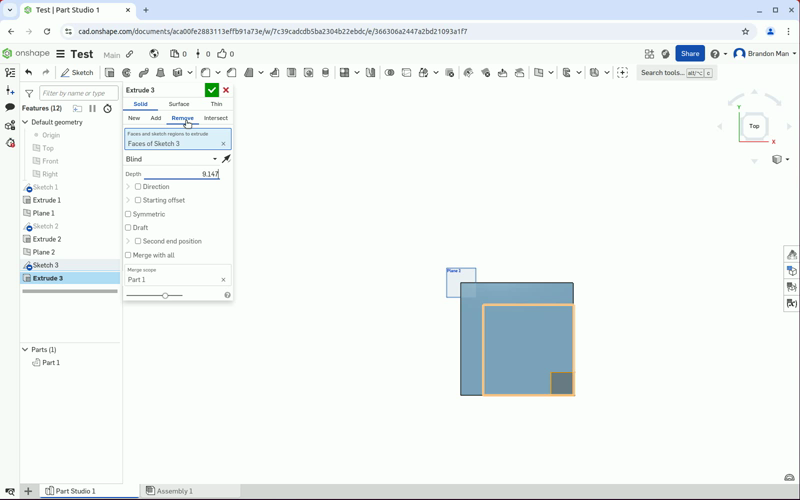
key(tab, 6)
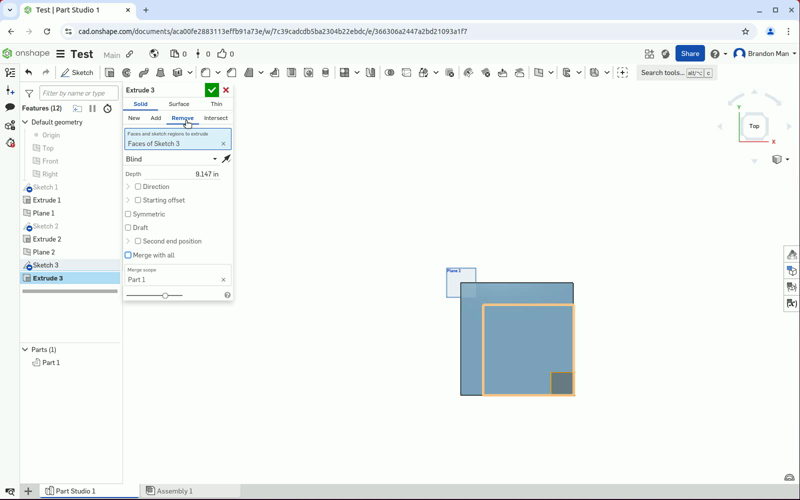
key(space)
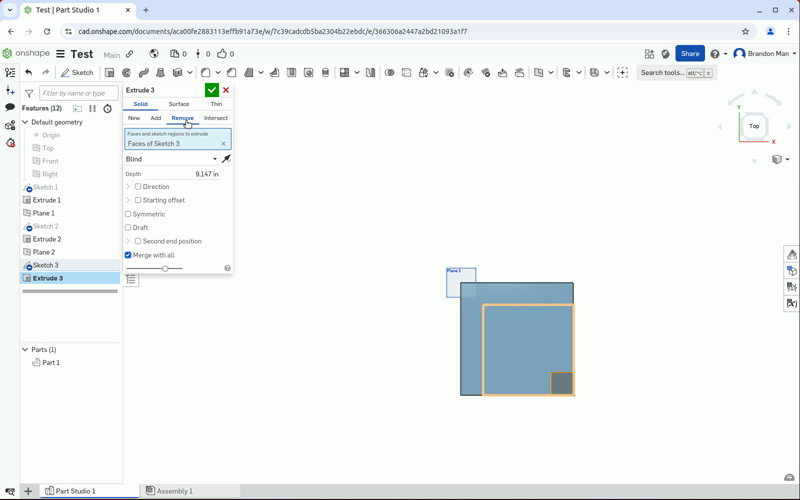
key(enter)
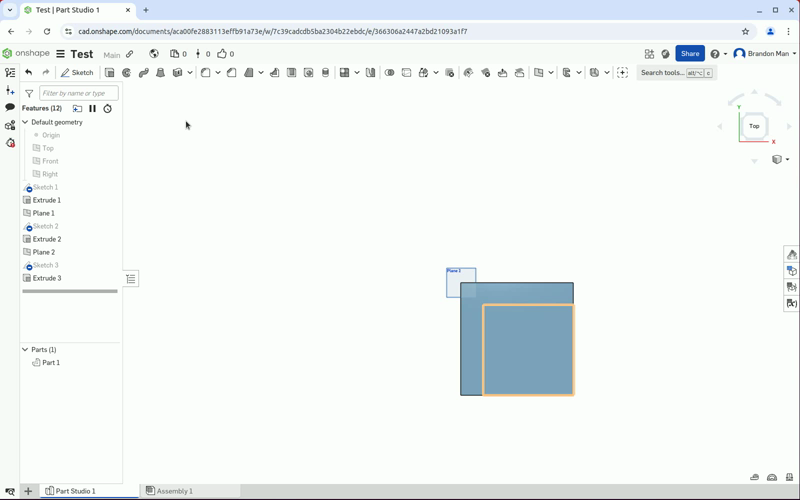
key(shift+h)
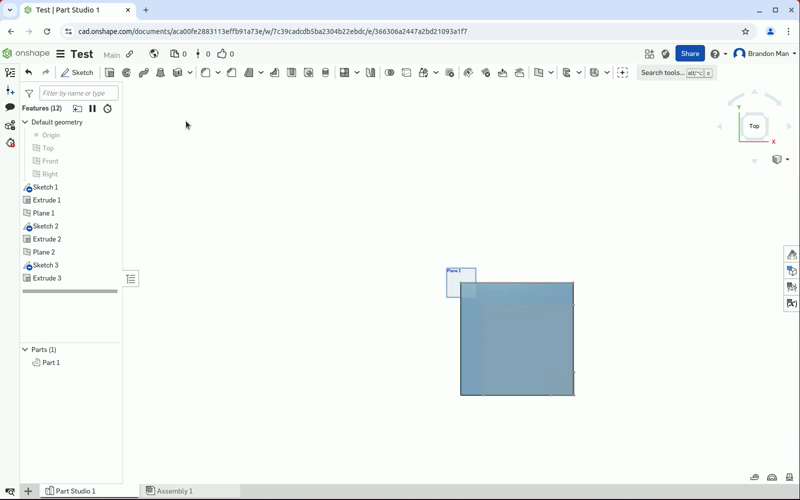
key(shift+h)
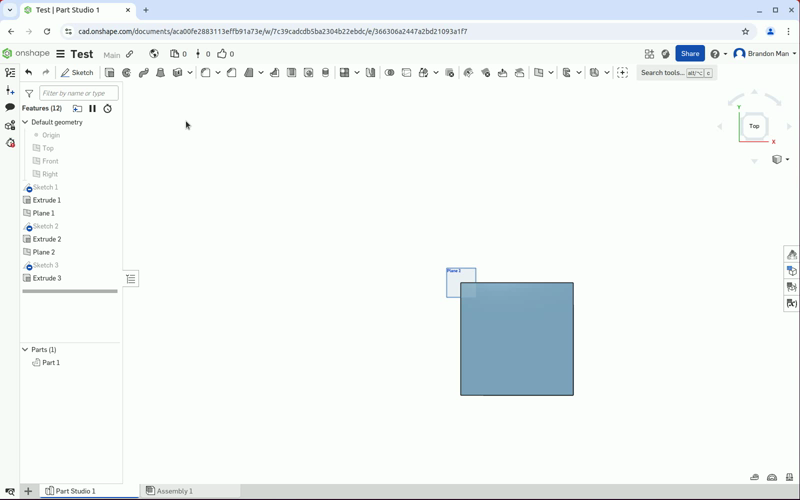
mouse_move(73, 189)
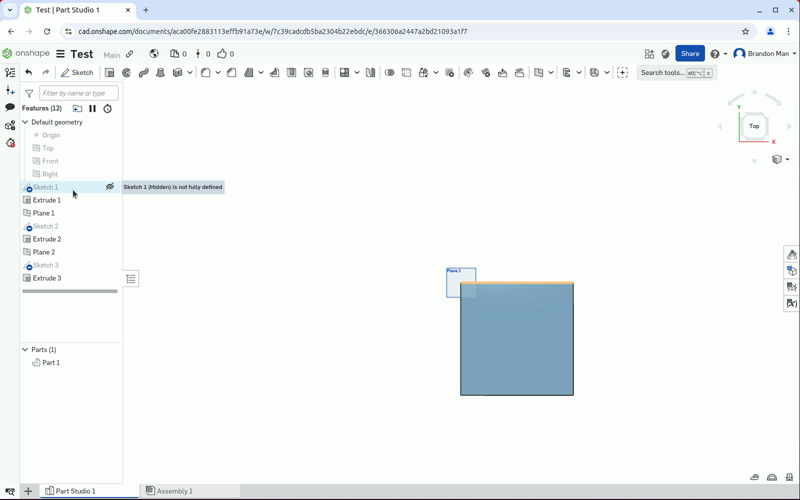
click(73, 189)
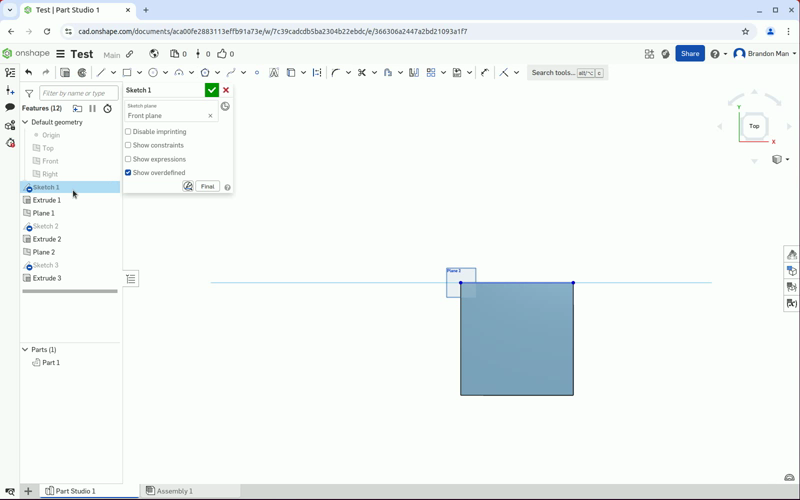
mouse_move(229, 92)
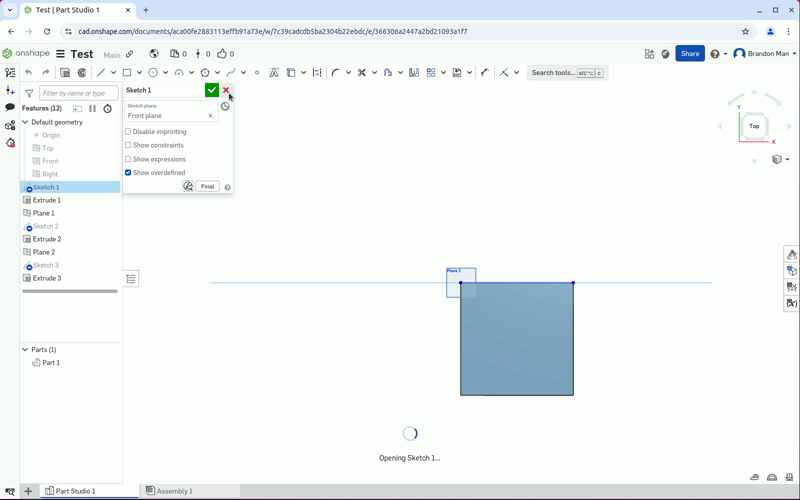
click(229, 92)
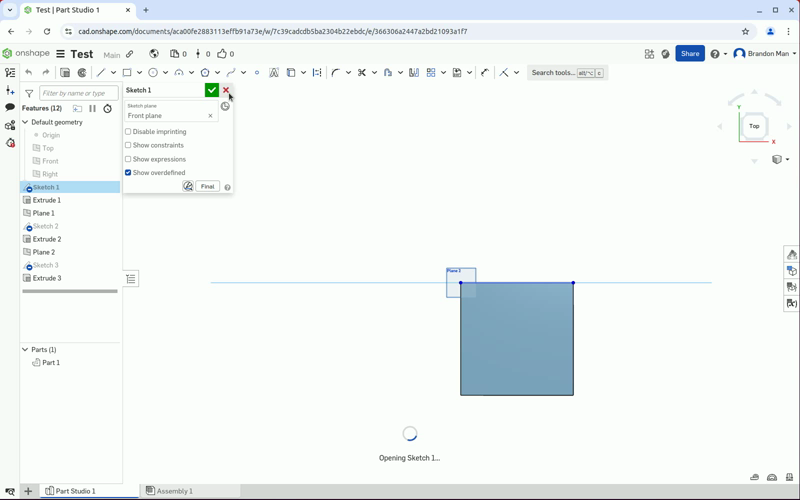
key(shift+s)
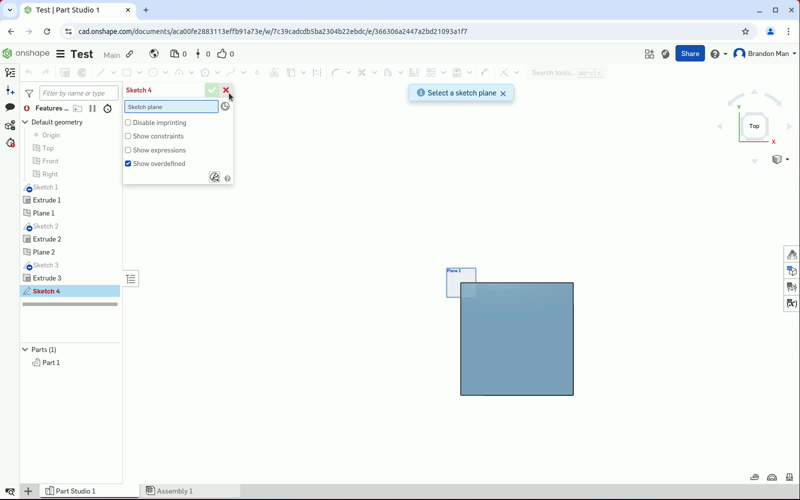
mouse_move(73, 254)
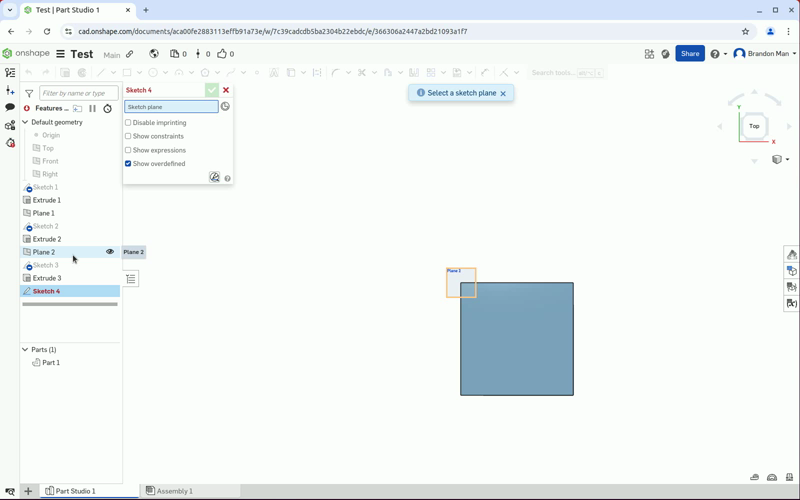
click(73, 254)
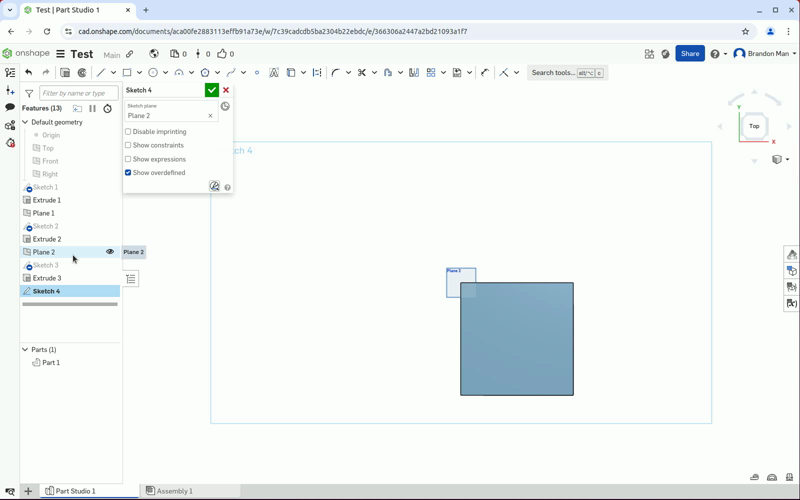
mouse_move(73, 352)
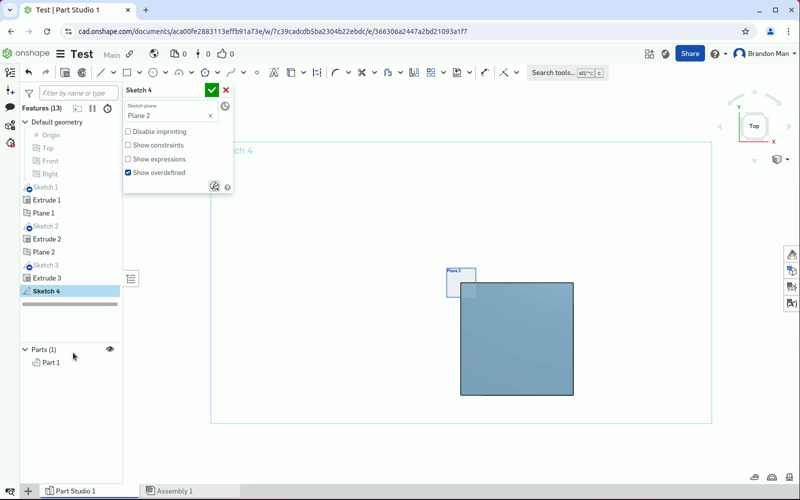
key(y)
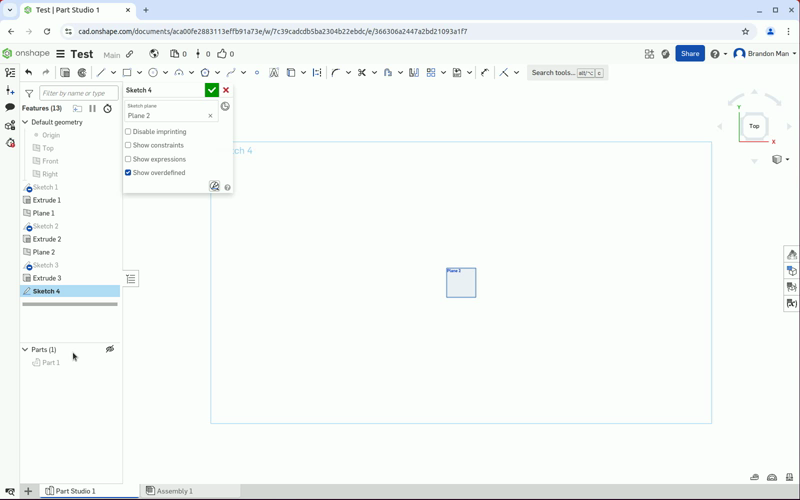
key(l)
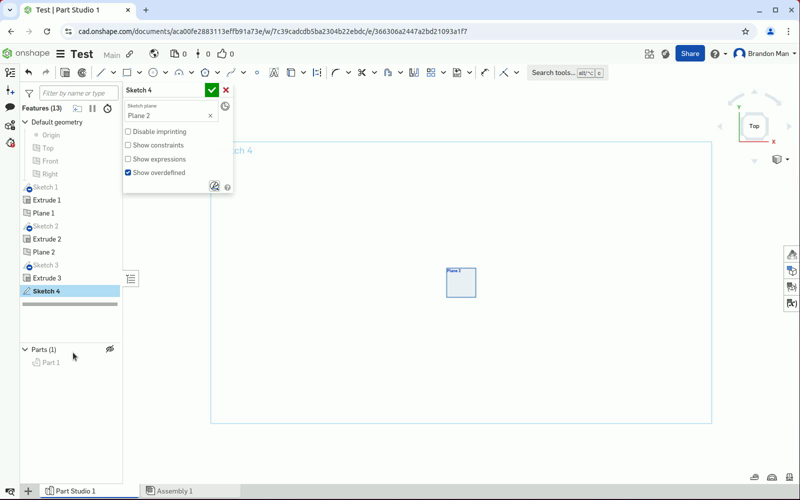
key_down(shift)
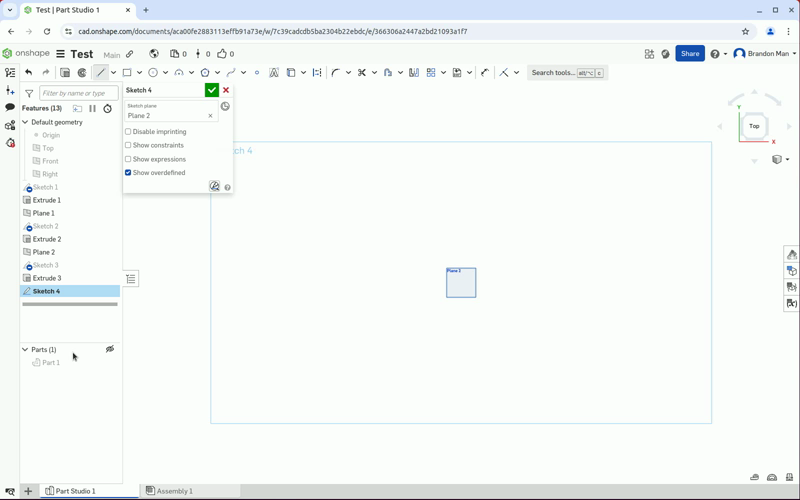
mouse_move(551, 395)
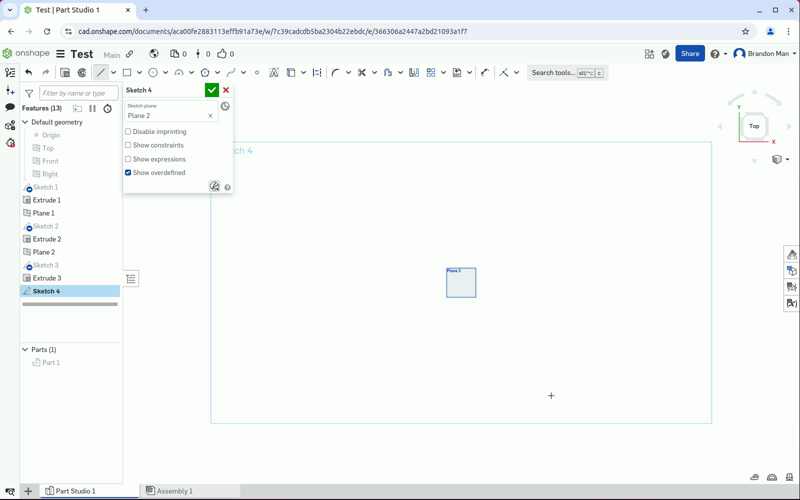
click(551, 395)
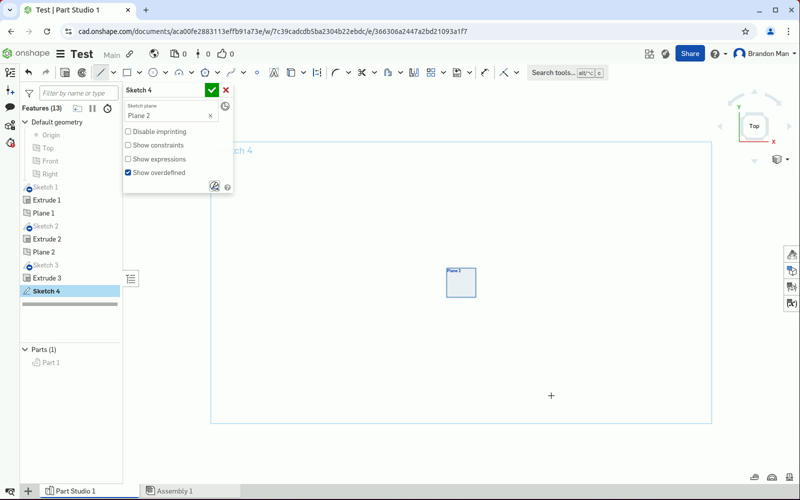
key_up(shift)
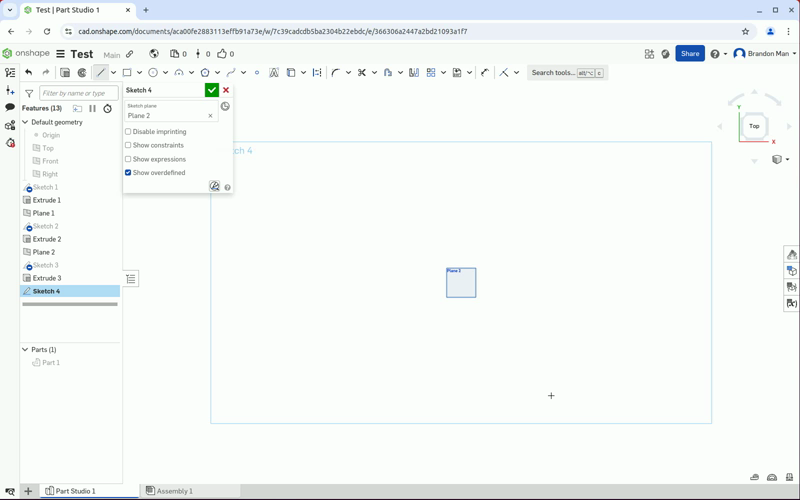
key_down(shift)
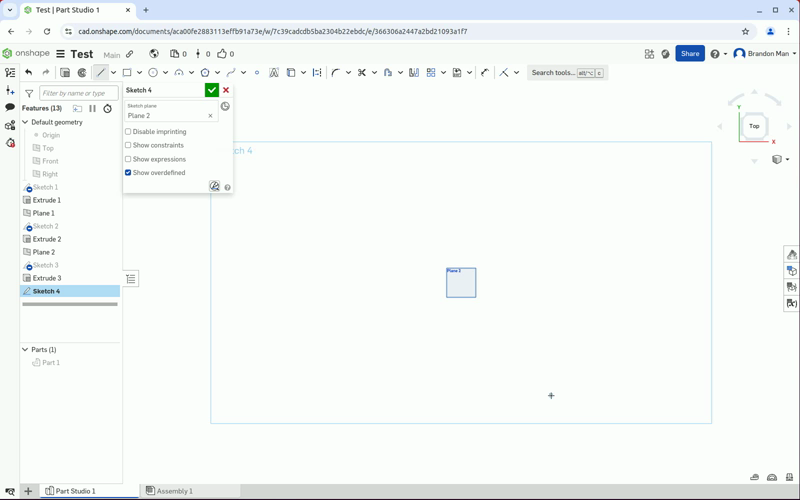
mouse_move(581, 395)
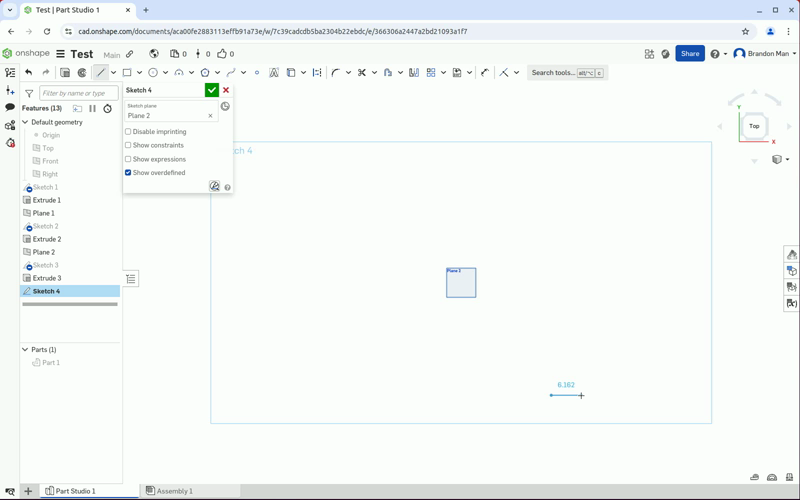
mouse_move(574, 395)
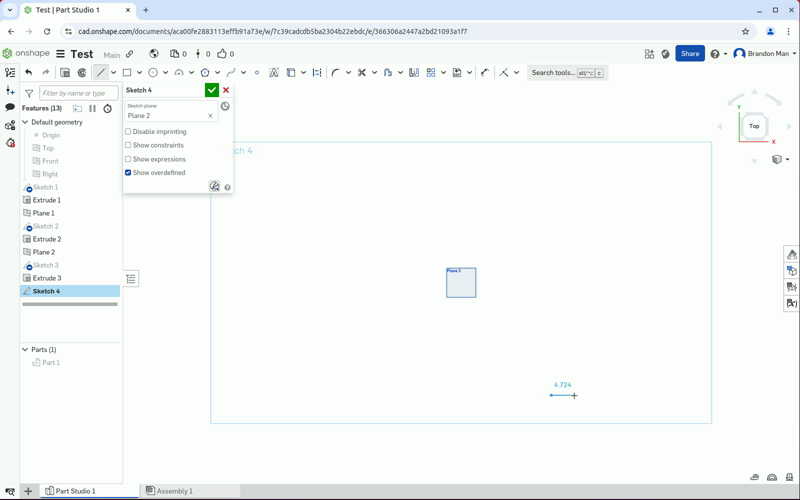
click(574, 395)
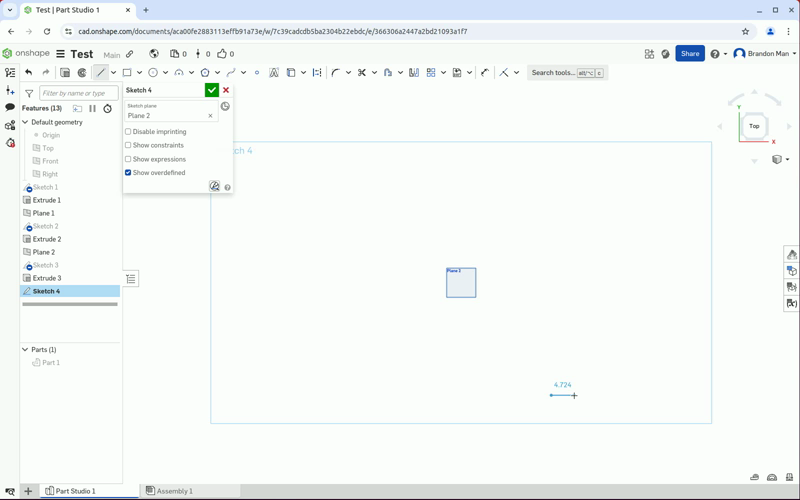
key_up(shift)
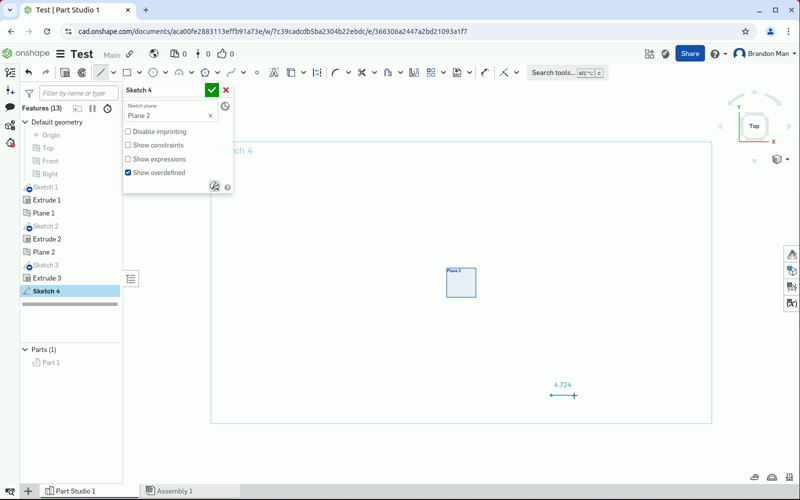
key_down(shift)
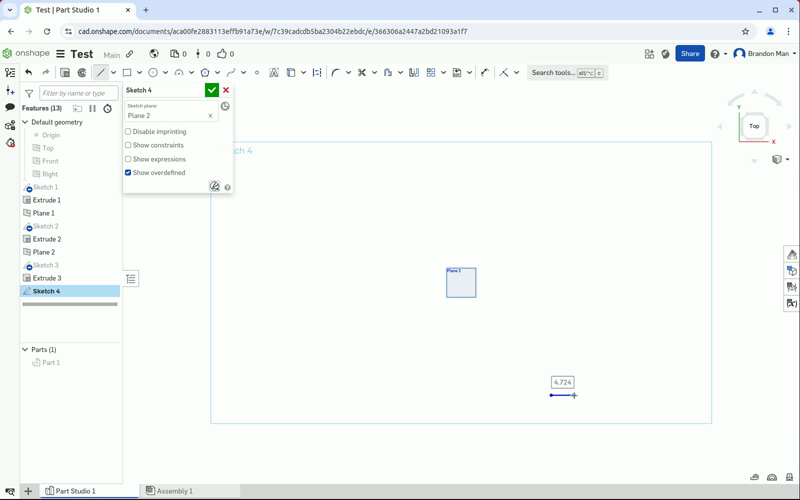
mouse_move(589, 395)
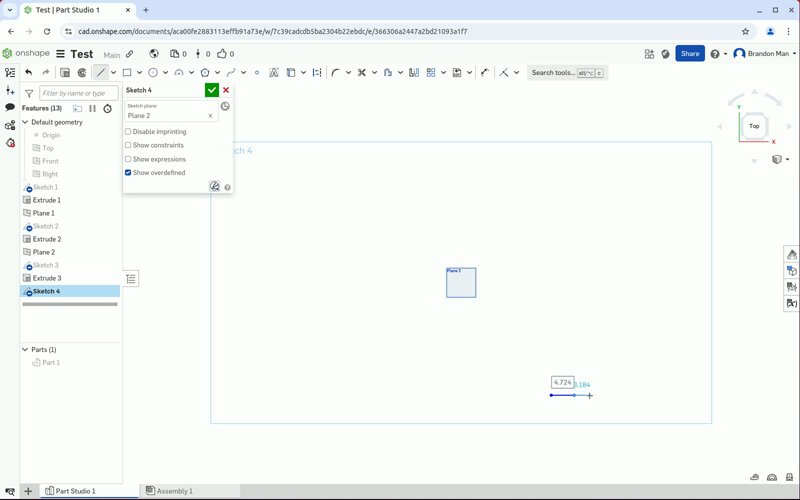
mouse_move(574, 372)
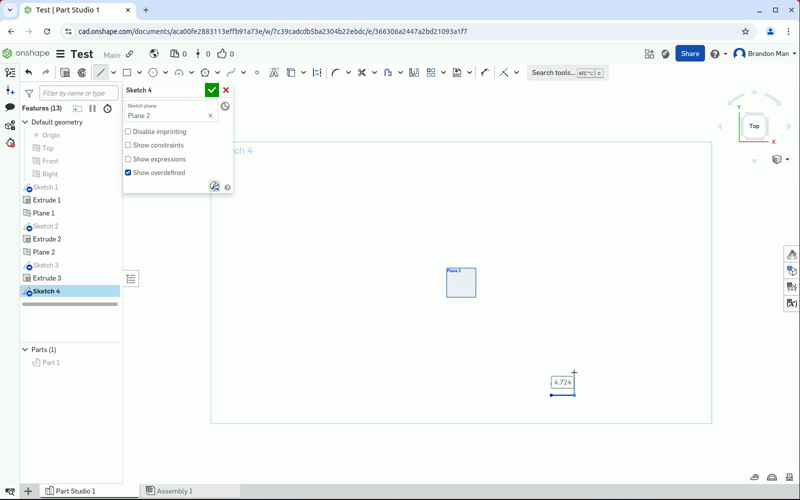
click(574, 372)
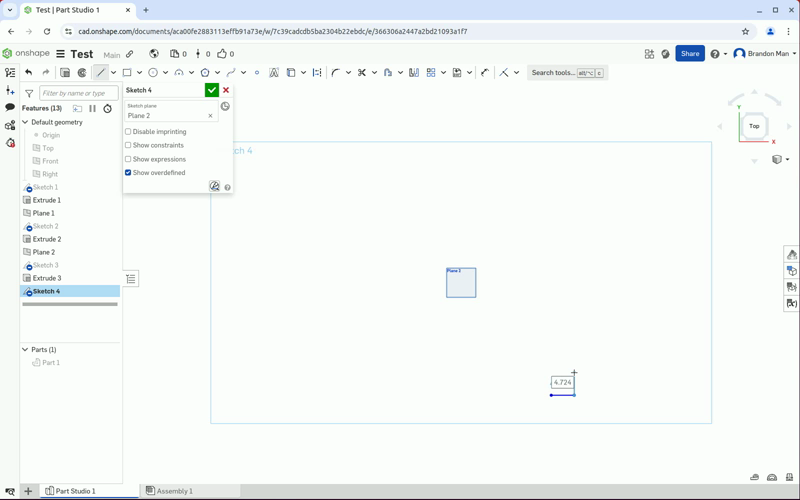
key_up(shift)
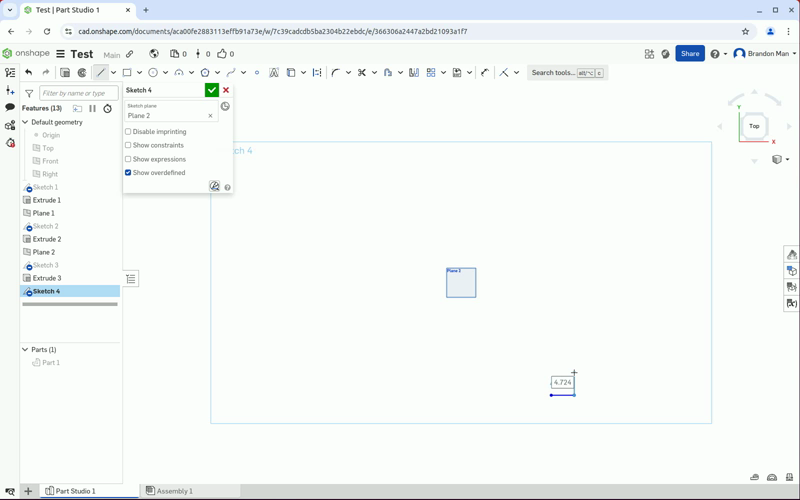
key_down(shift)
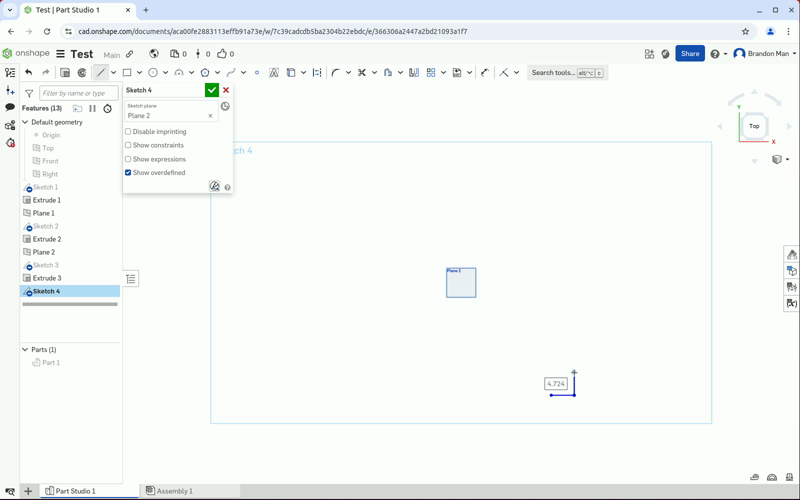
mouse_move(589, 372)
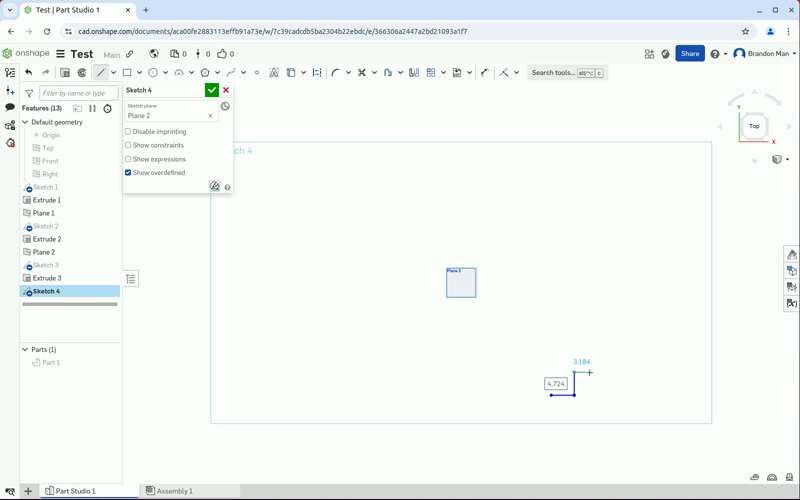
mouse_move(551, 372)
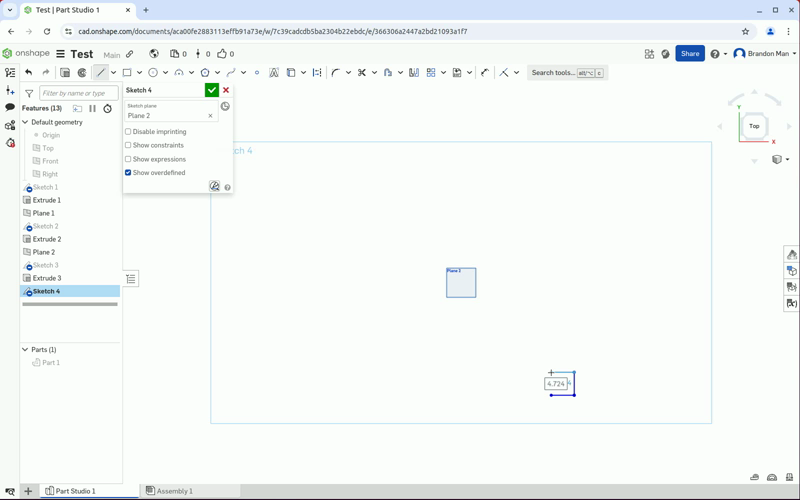
click(551, 372)
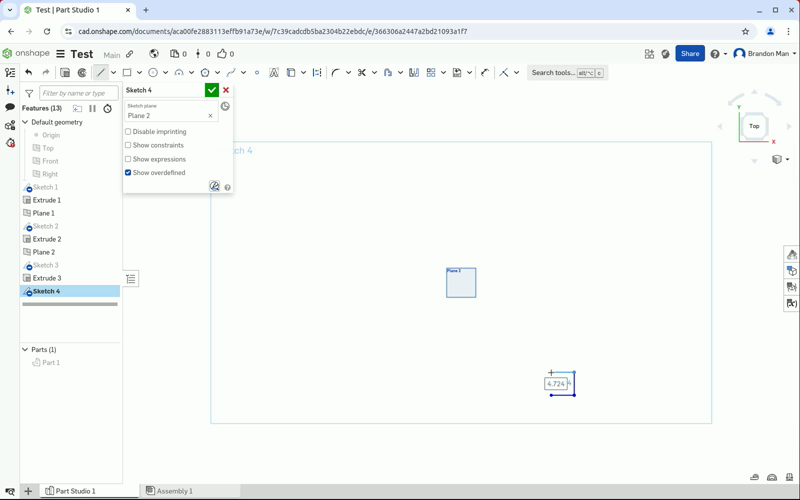
key_up(shift)
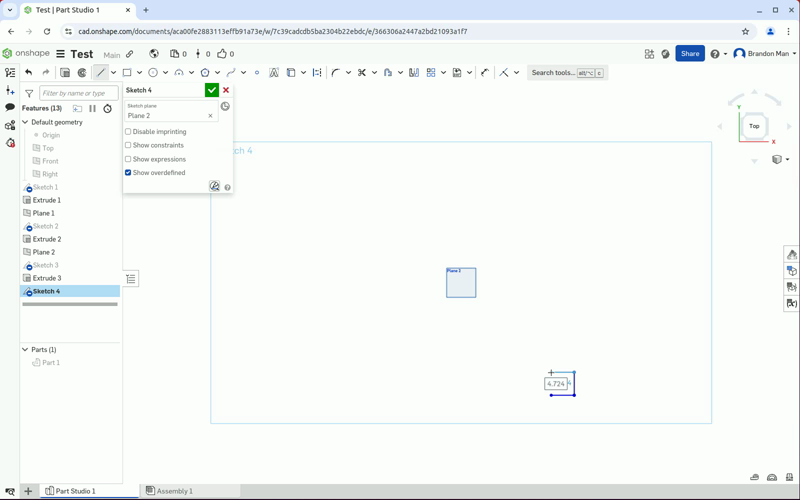
mouse_move(581, 372)
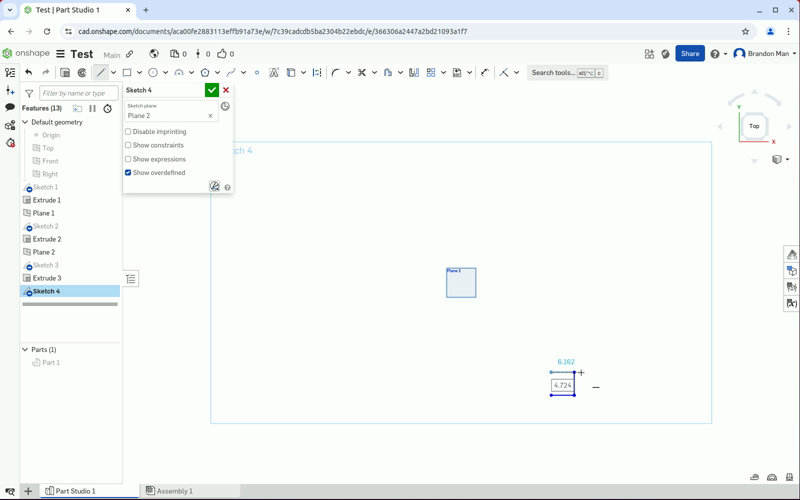
key_down(shift)
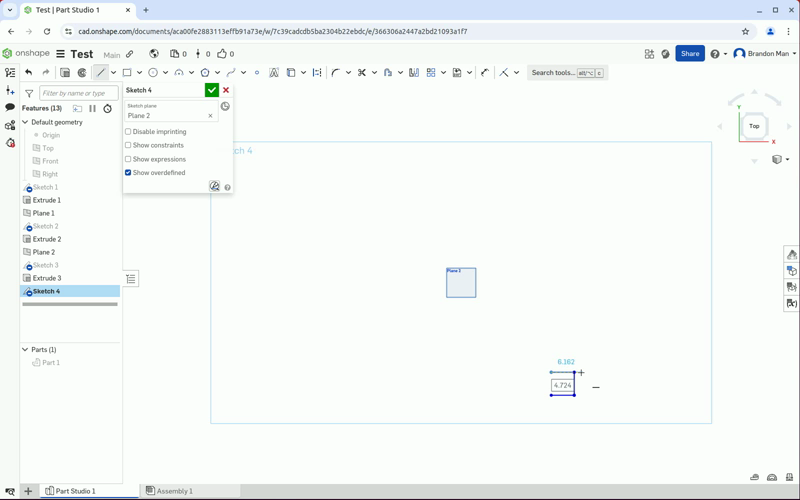
mouse_move(551, 395)
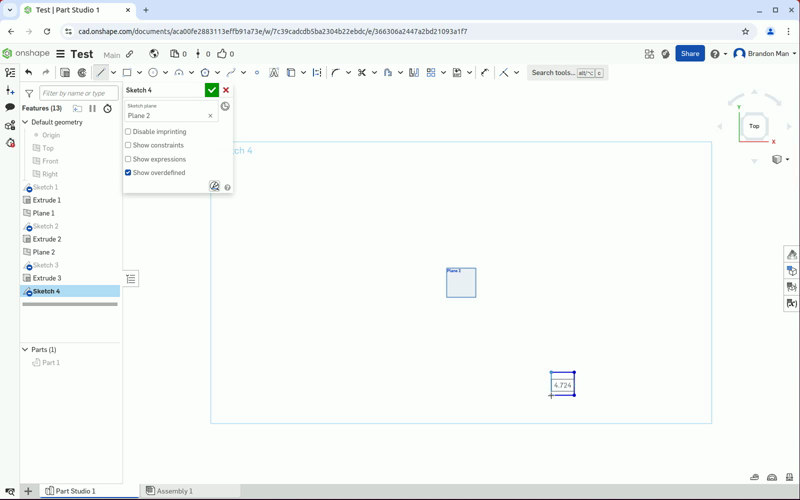
key_up(shift)
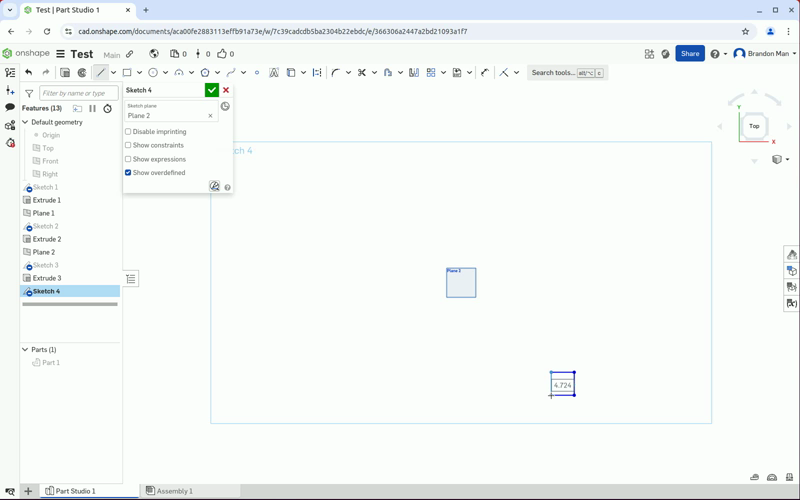
click(551, 395)
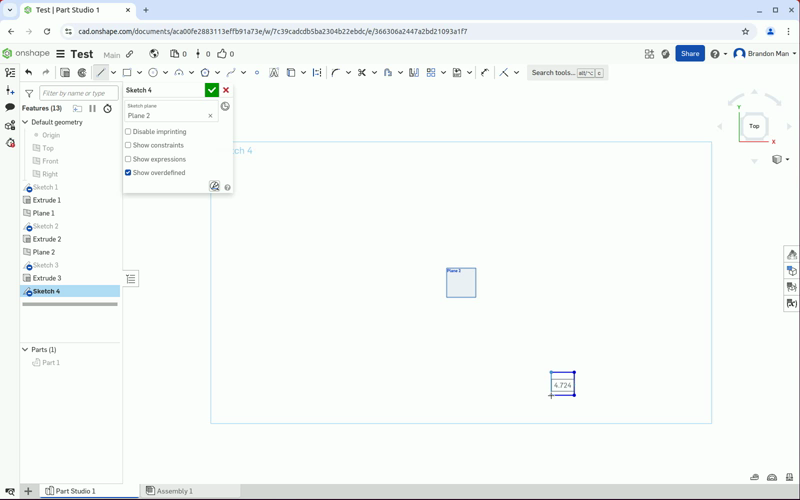
key(esc)
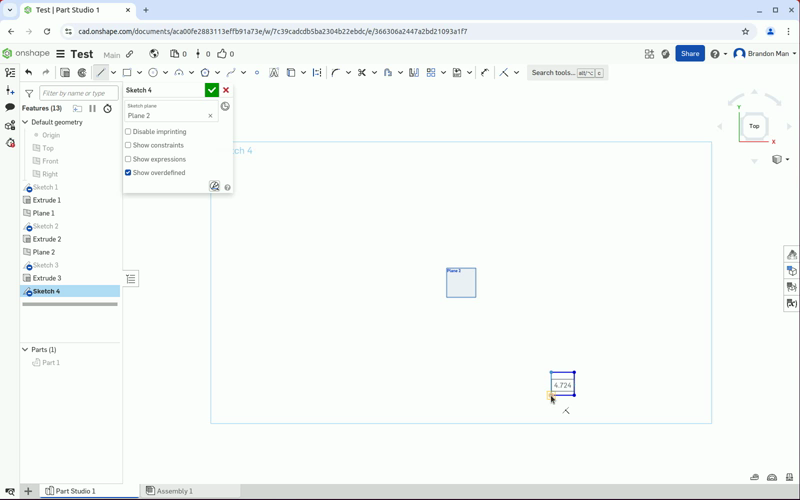
mouse_move(569, 390)
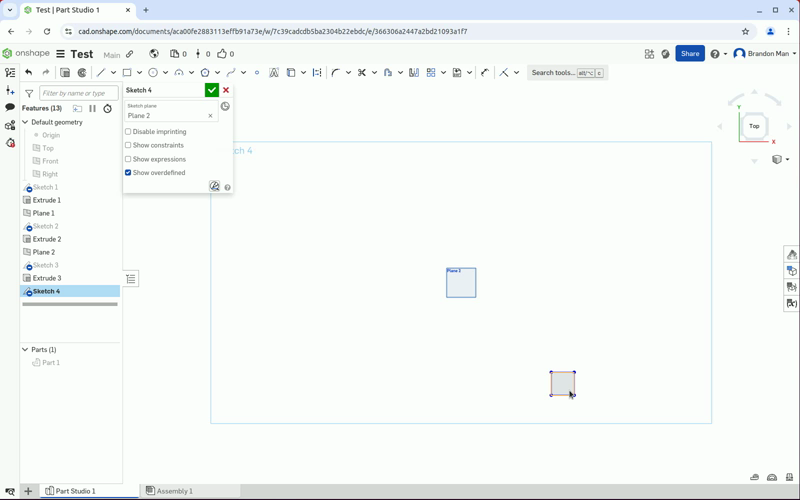
scroll(6)
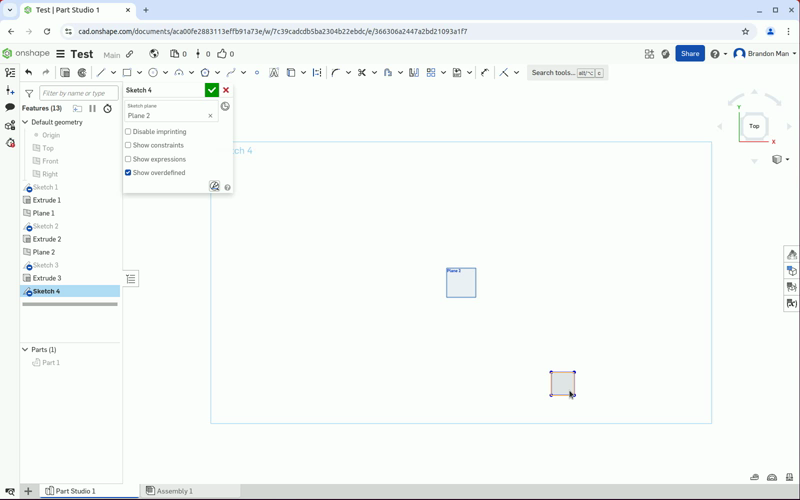
scroll(6)
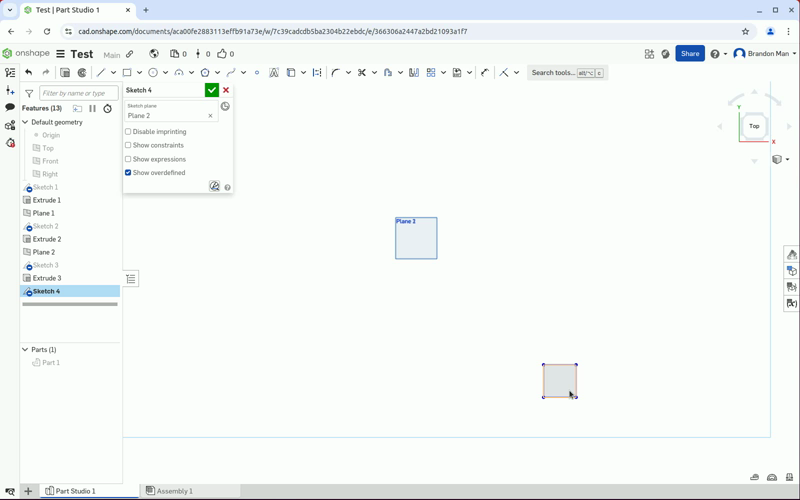
scroll(6)
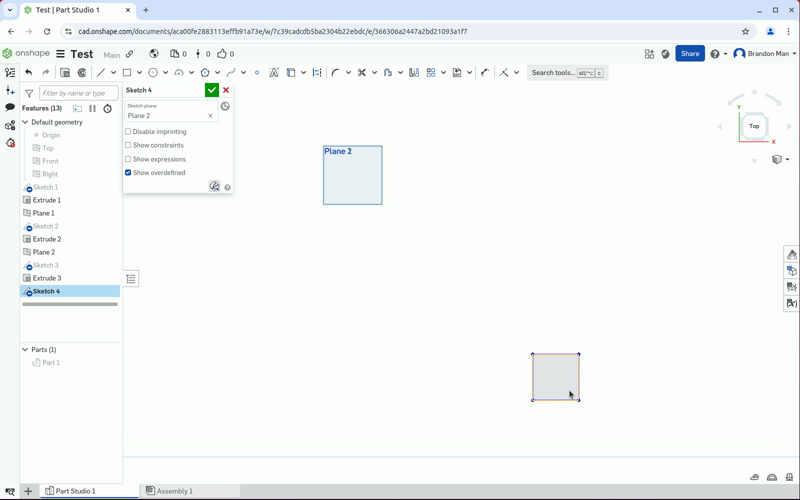
scroll(6)
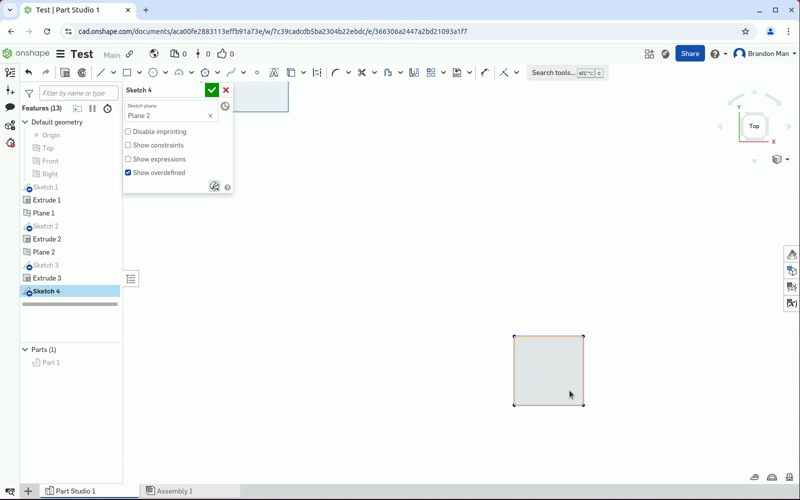
scroll(6)
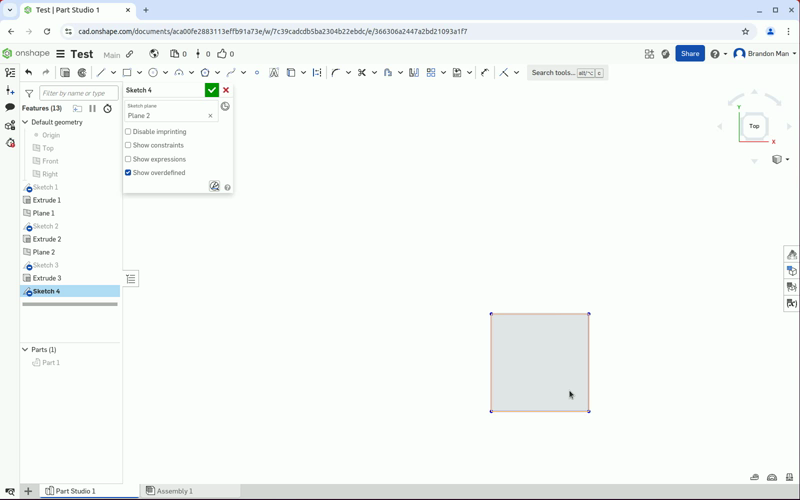
scroll(6)
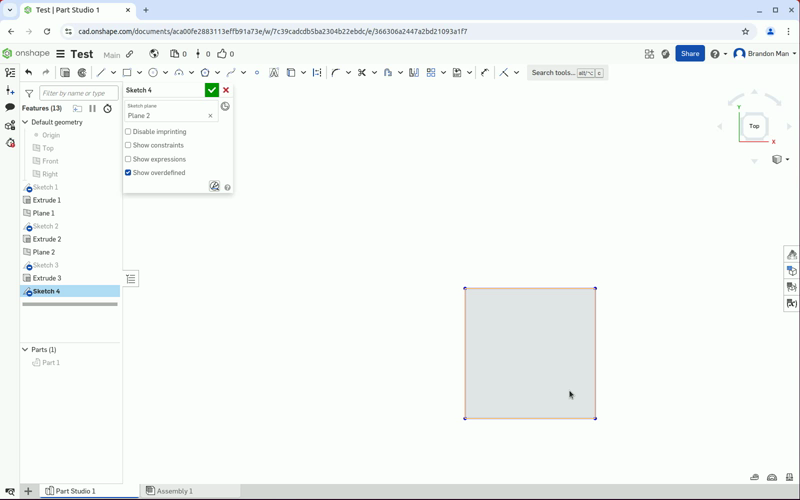
scroll(6)
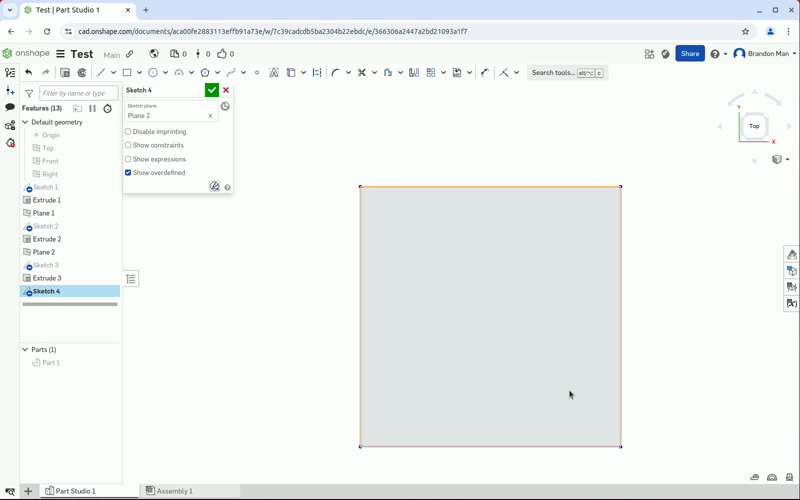
click(569, 390)
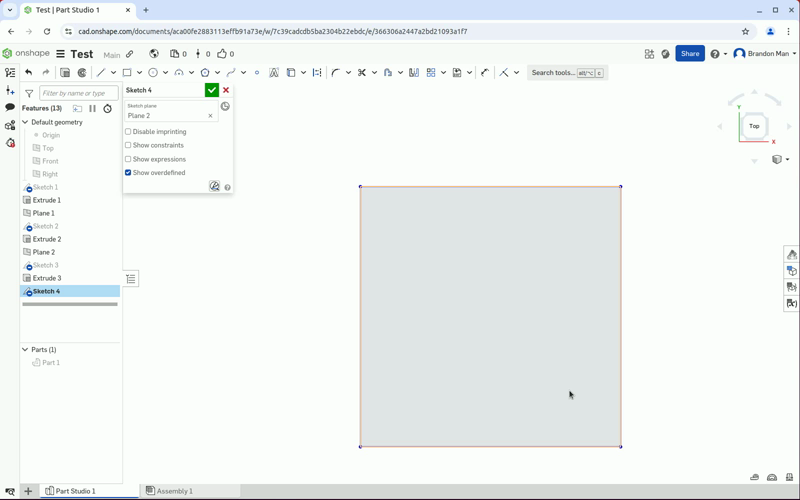
scroll(-6)
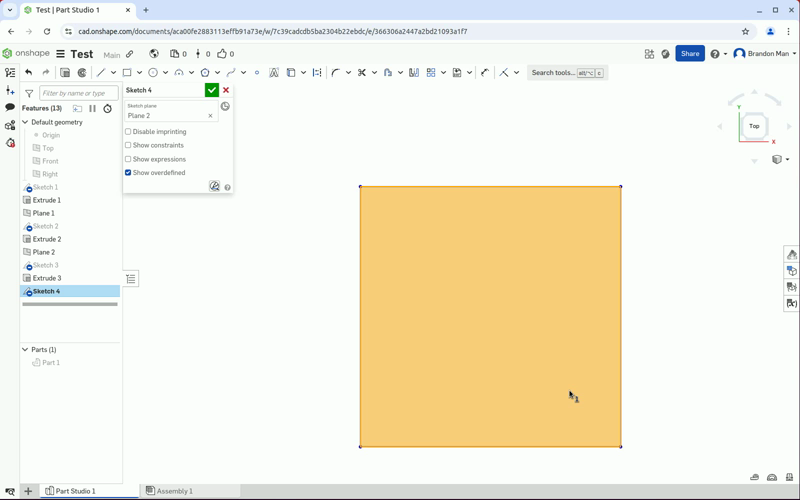
scroll(-6)
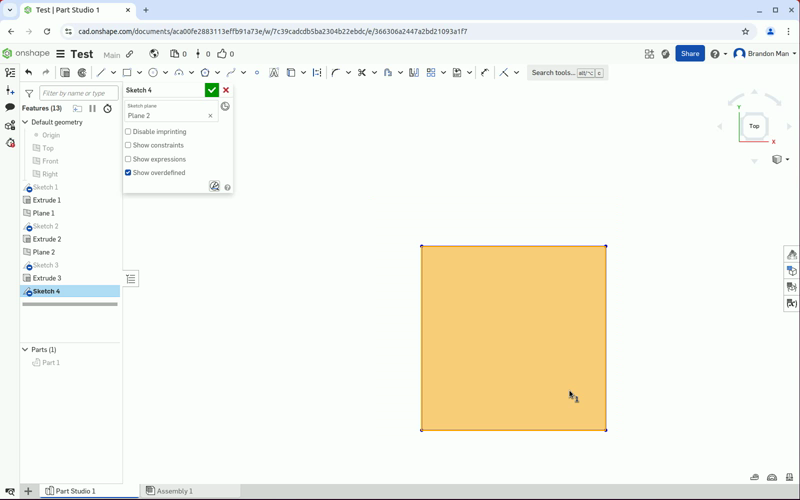
scroll(-6)
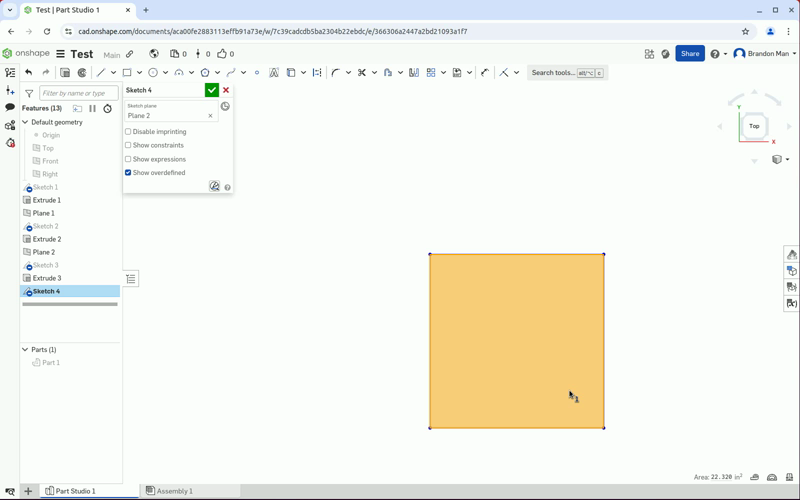
scroll(-6)
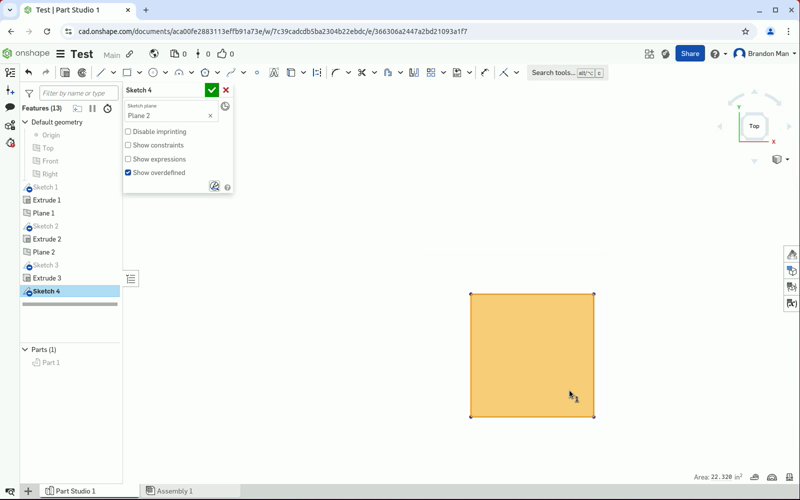
scroll(-6)
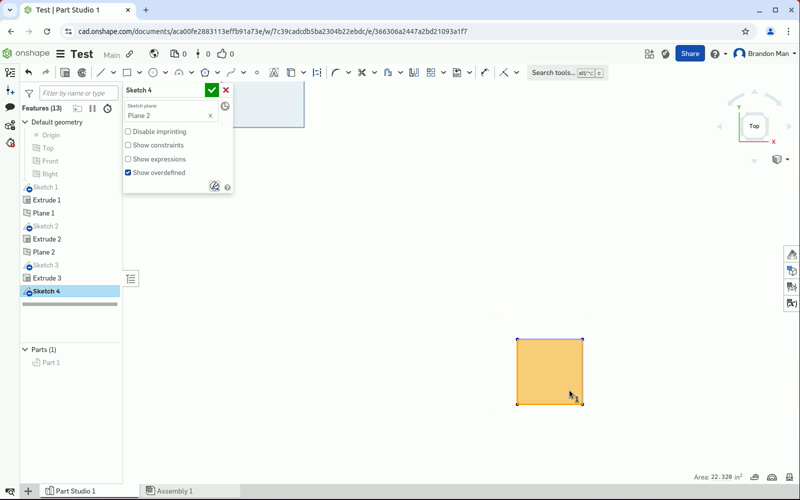
scroll(-6)
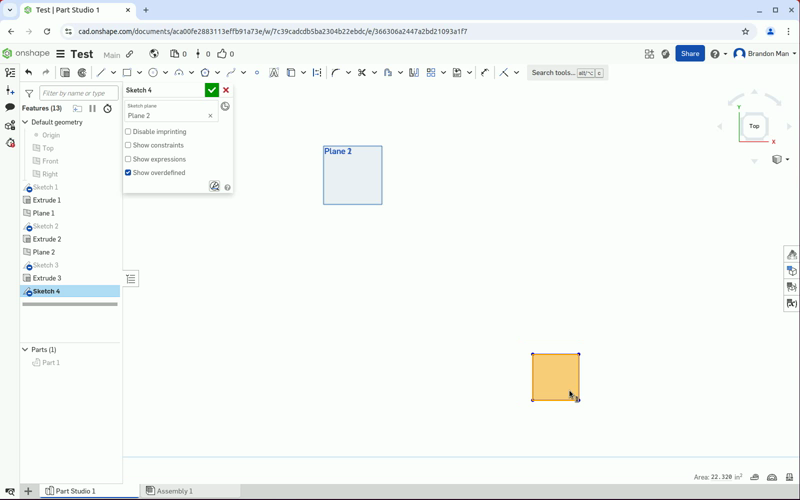
scroll(-6)
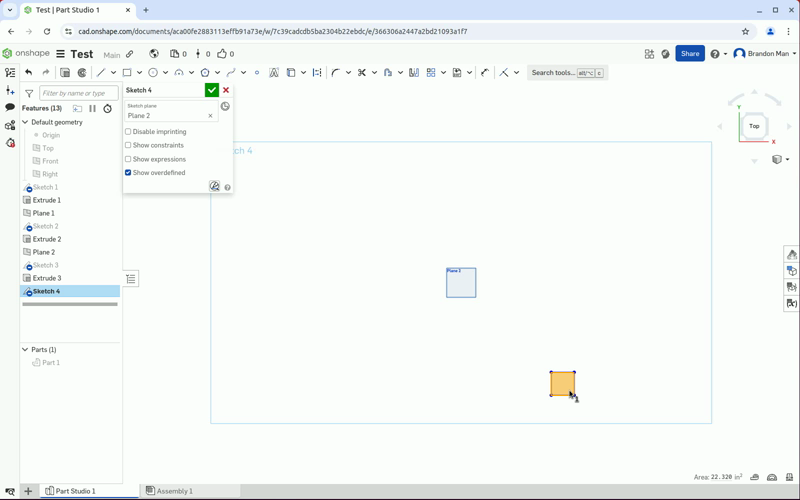
mouse_move(73, 352)
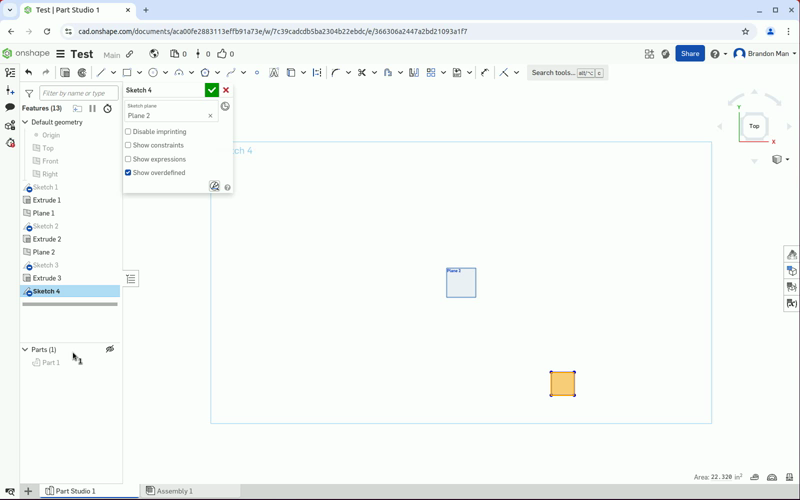
key(shift+y)
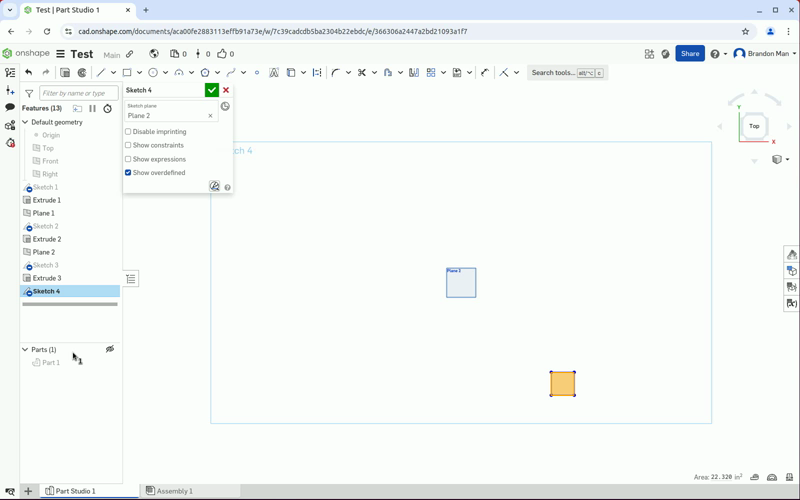
key(shift+e)
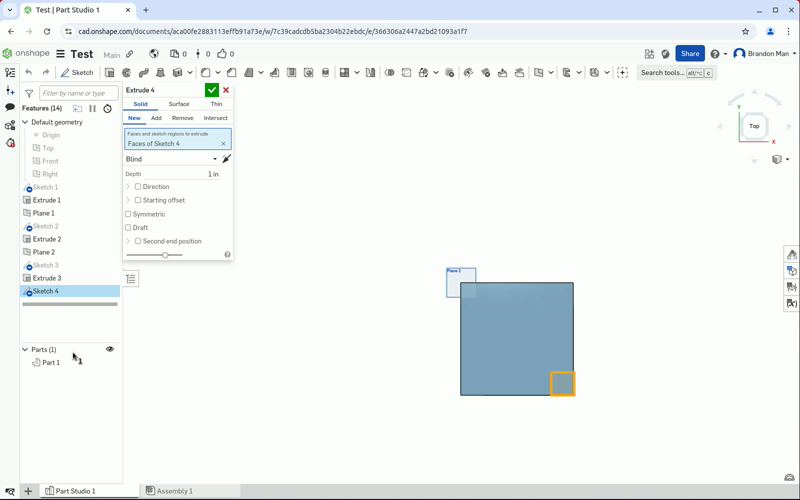
mouse_move(143, 106)
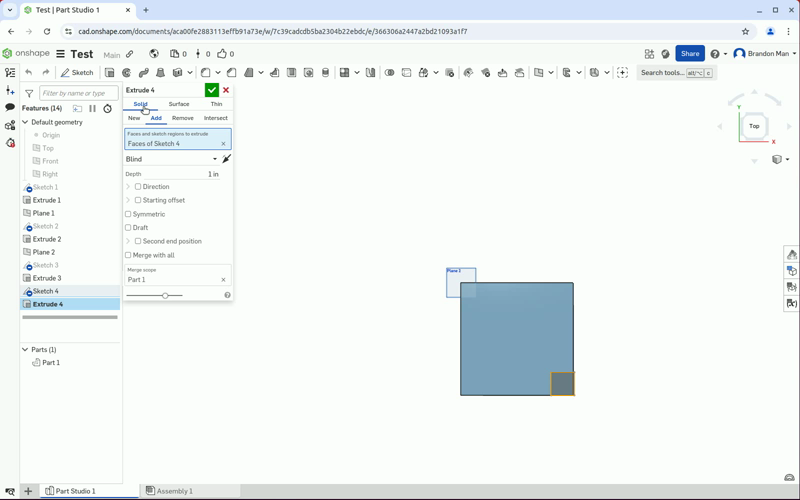
click(143, 106)
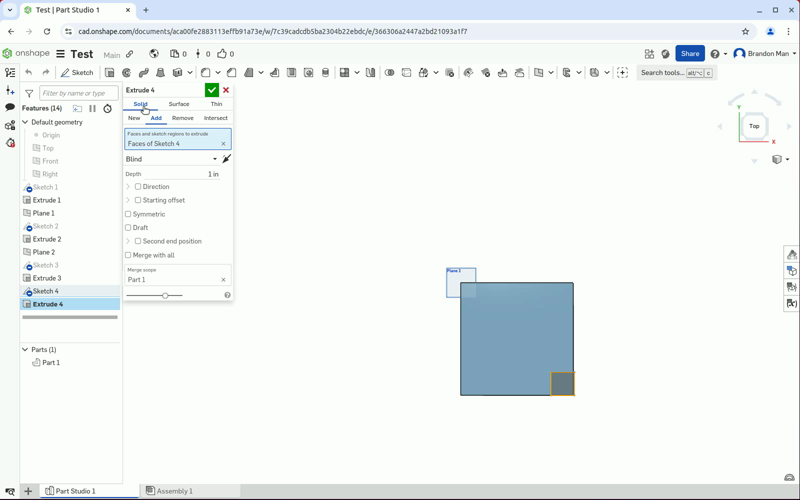
mouse_move(186, 120)
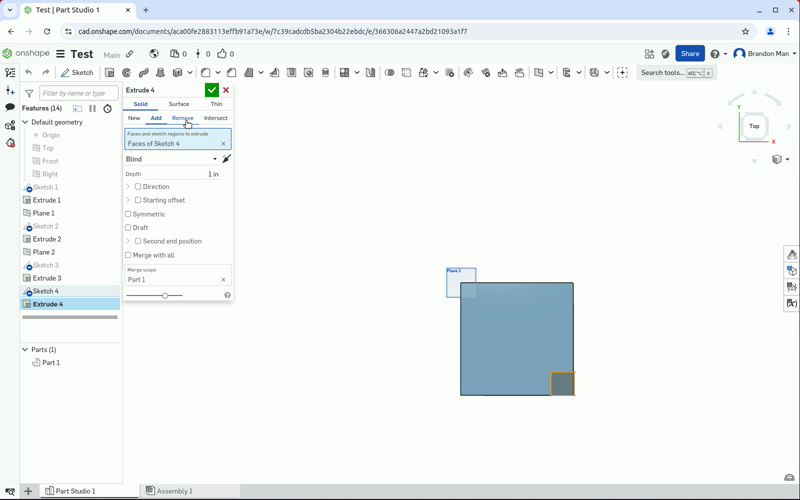
click(186, 120)
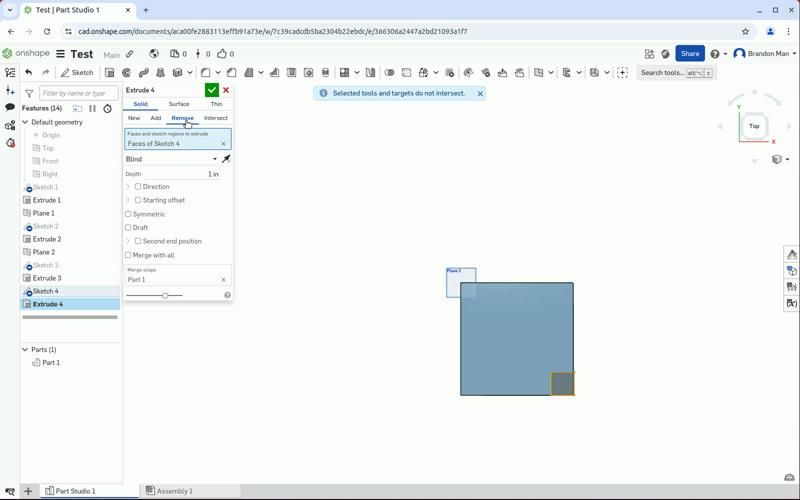
key(tab, 4)
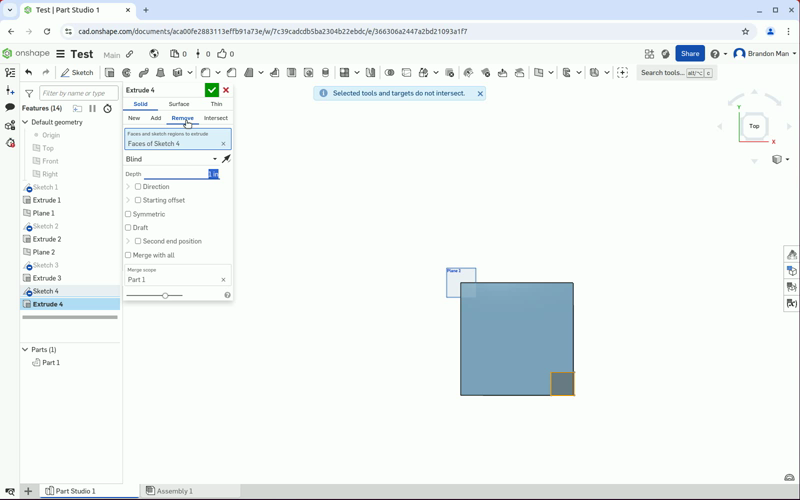
text(9.147)
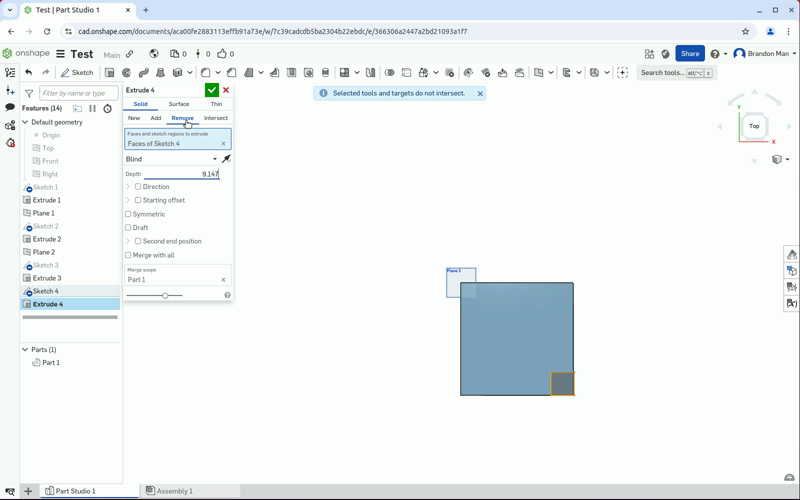
key(tab, 6)
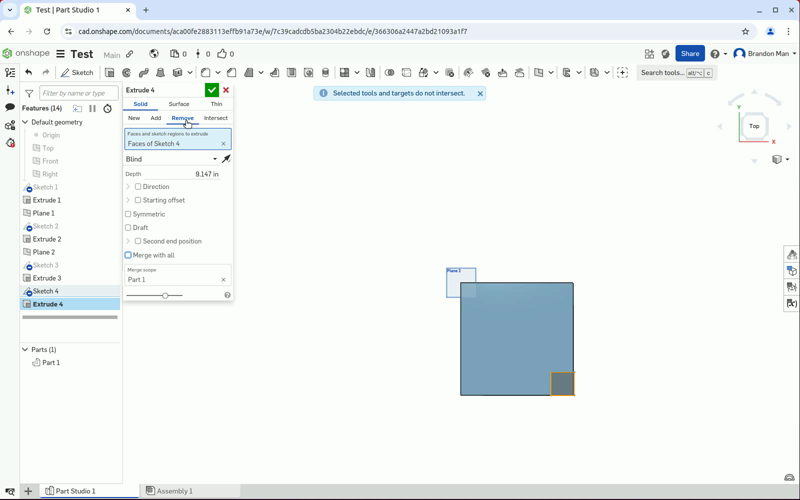
key(space)
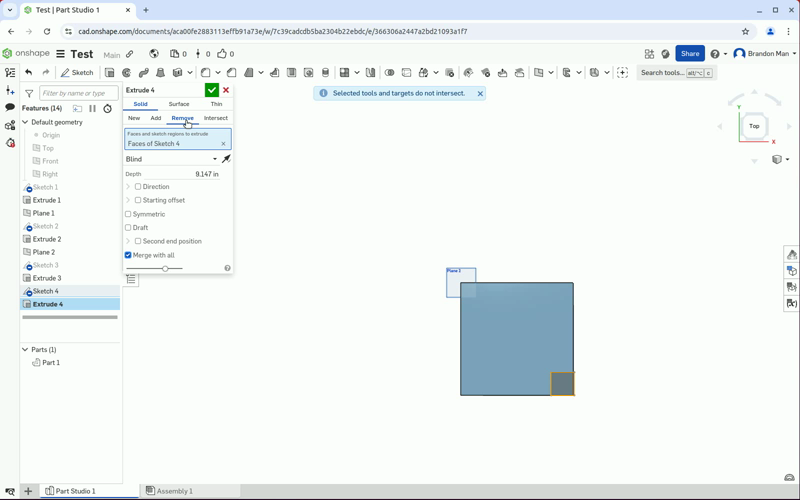
key(enter)
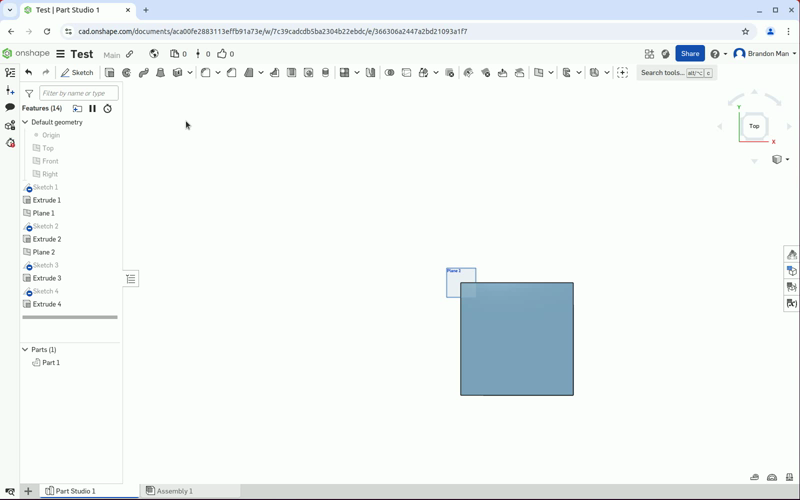
key(shift+h)
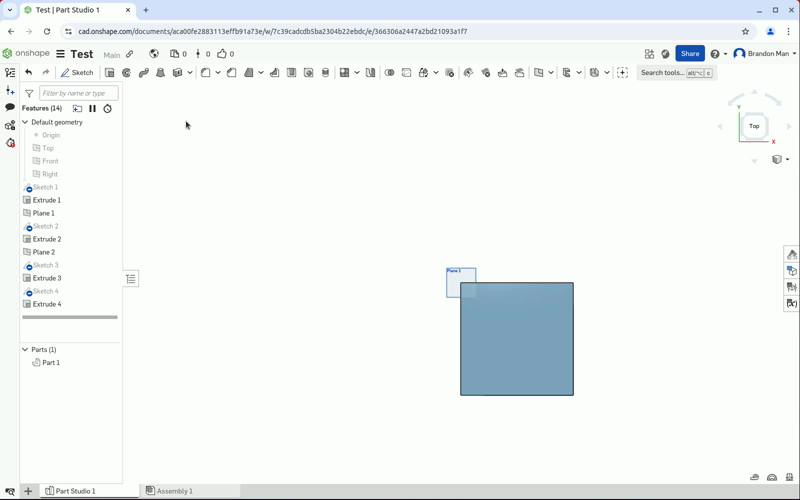
key(shift+h)
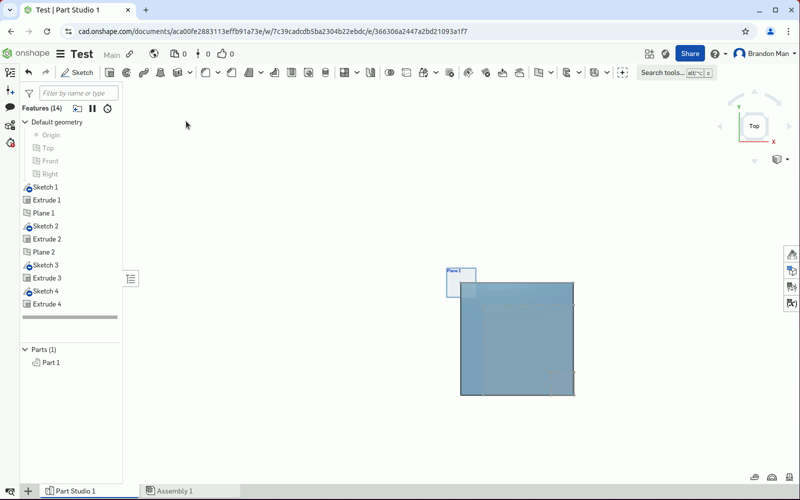
key(shift+7)
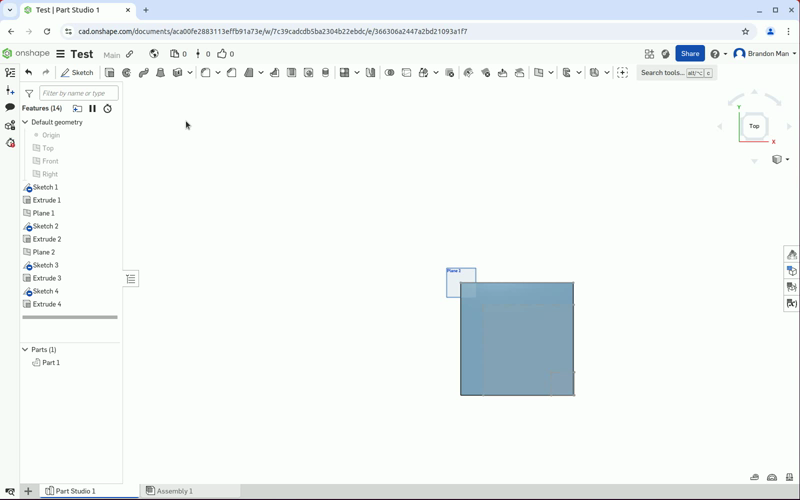
key(up, 3)
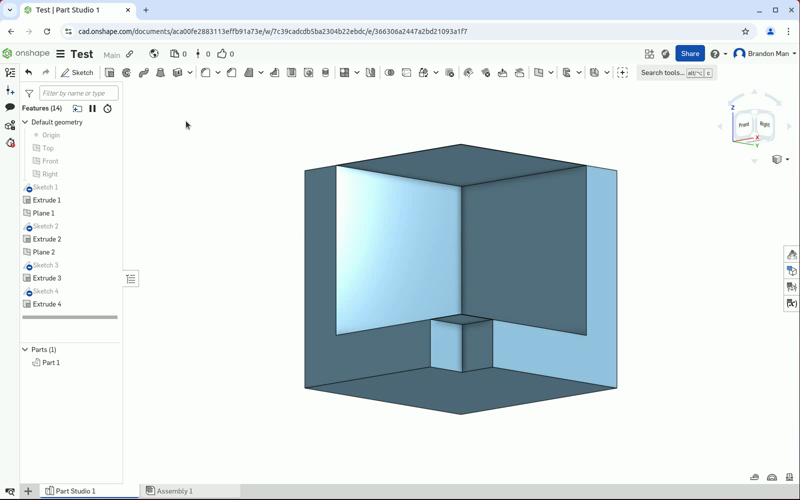
key(left, 3)
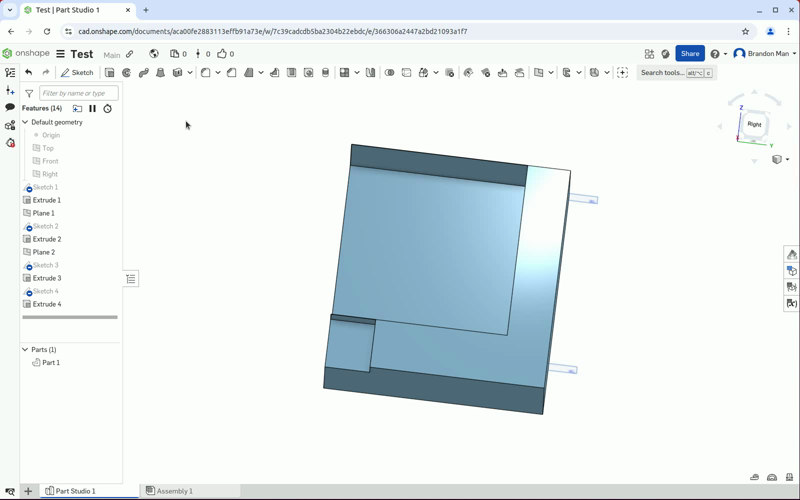
key(right, 3)
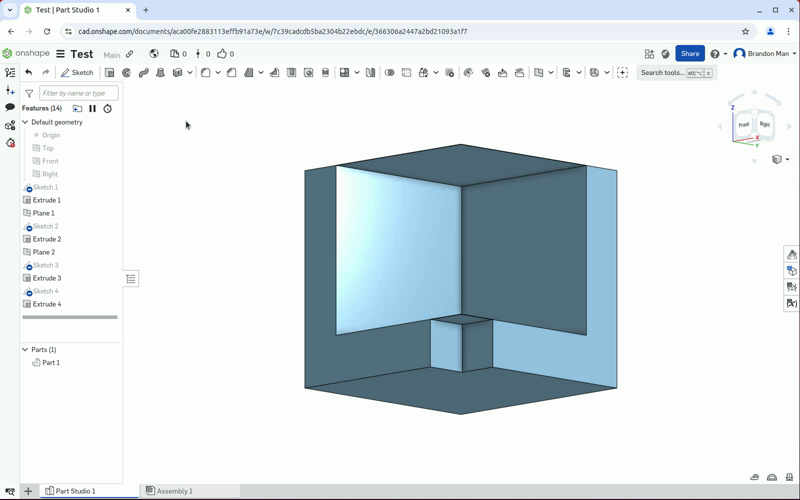
key(down, 3)
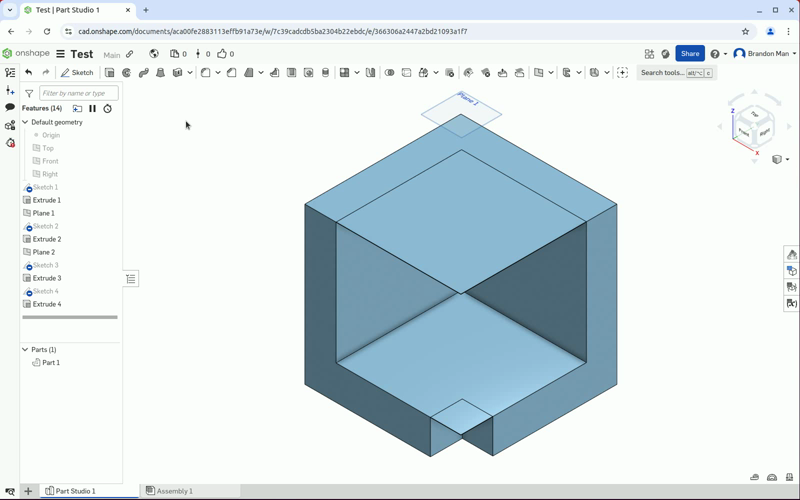
mouse_move(73, 189)
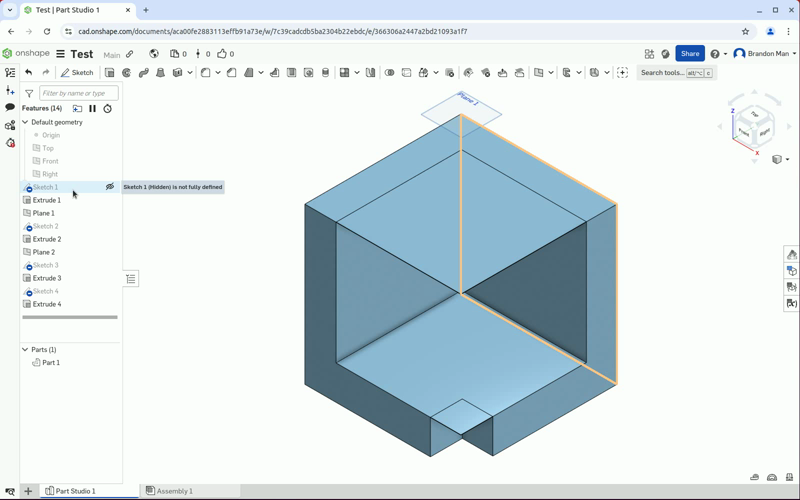
click(73, 189)